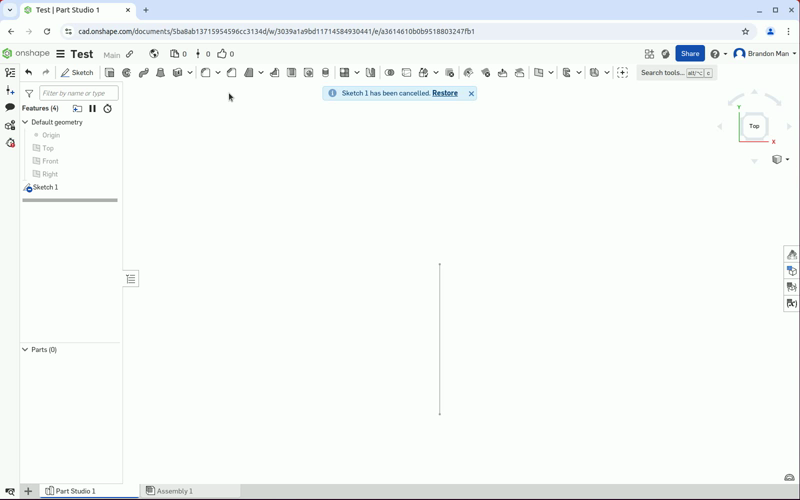
key(shift+h)
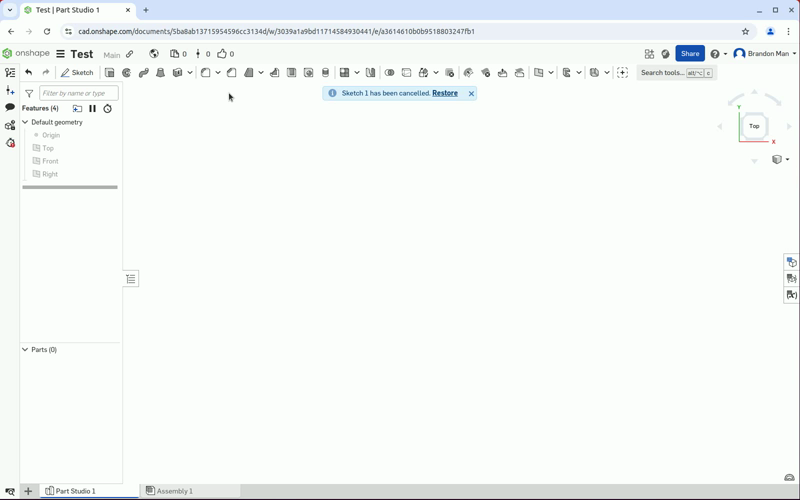
mouse_move(73, 352)
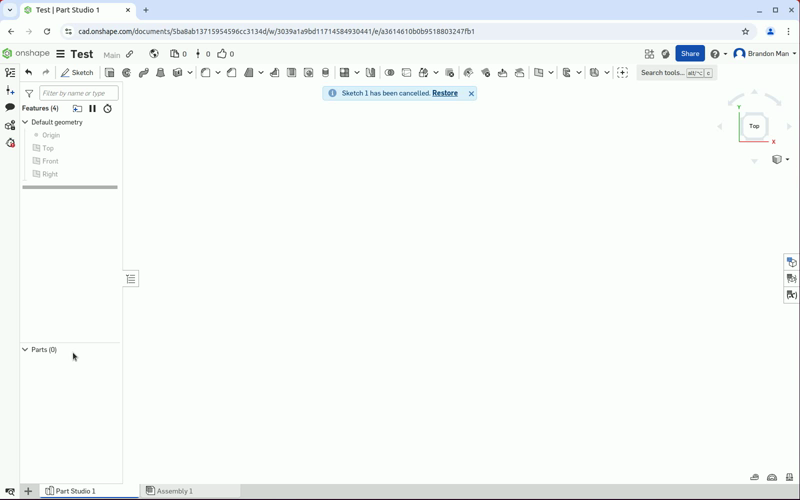
key(y)
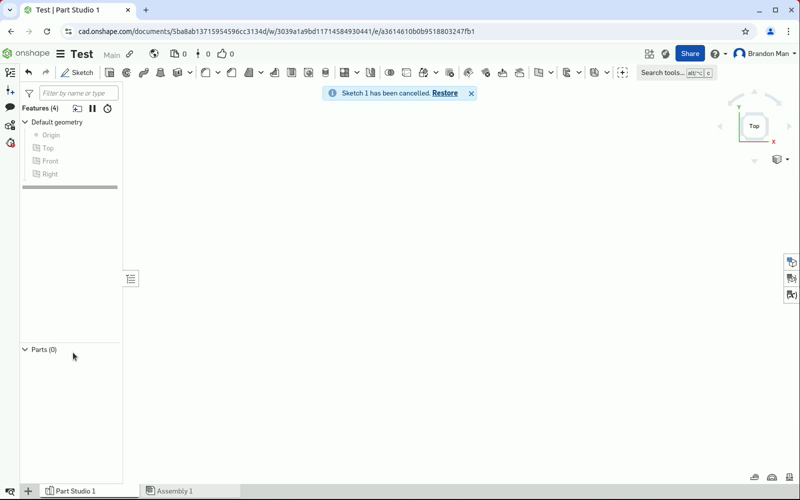
key(shift+p)
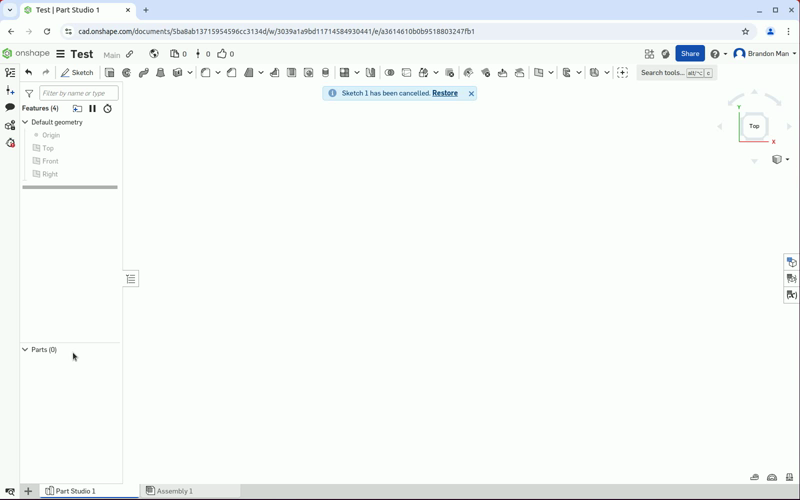
key(space)
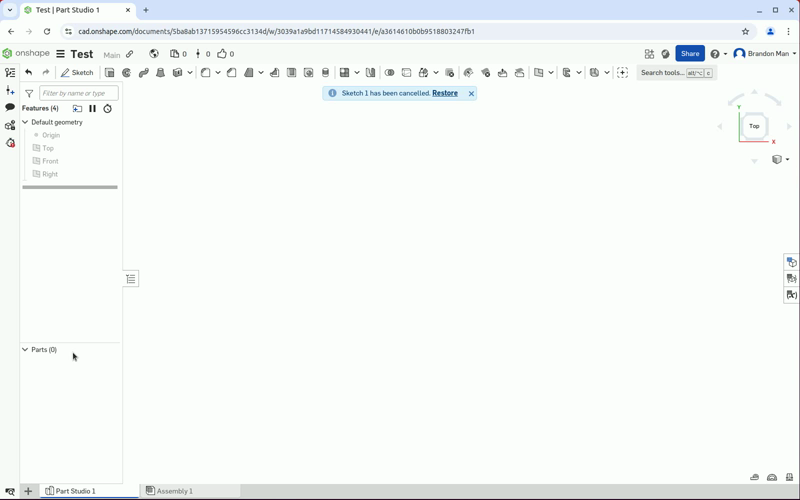
key_down(shift)
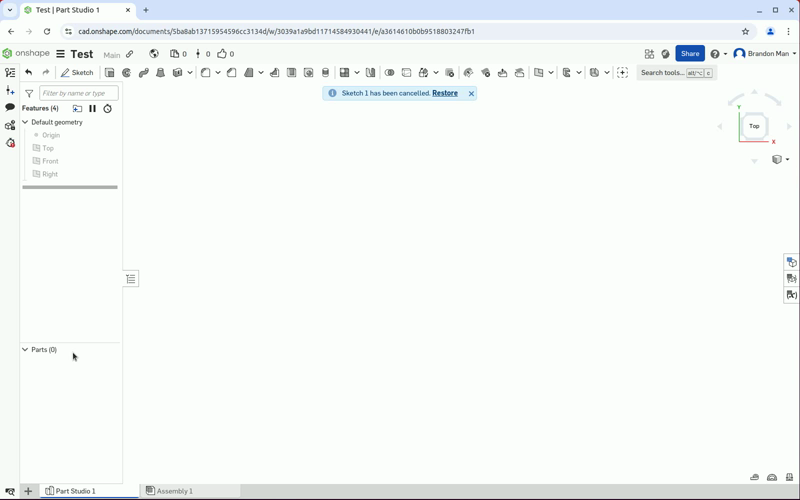
key(up)
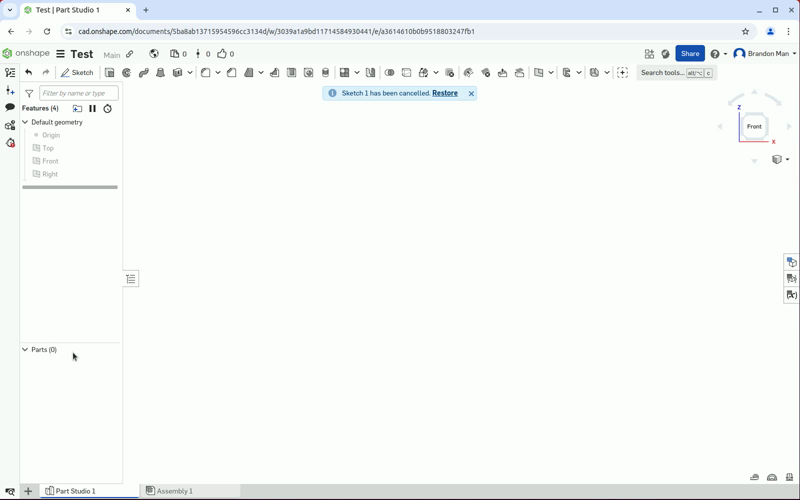
key_up(shift)
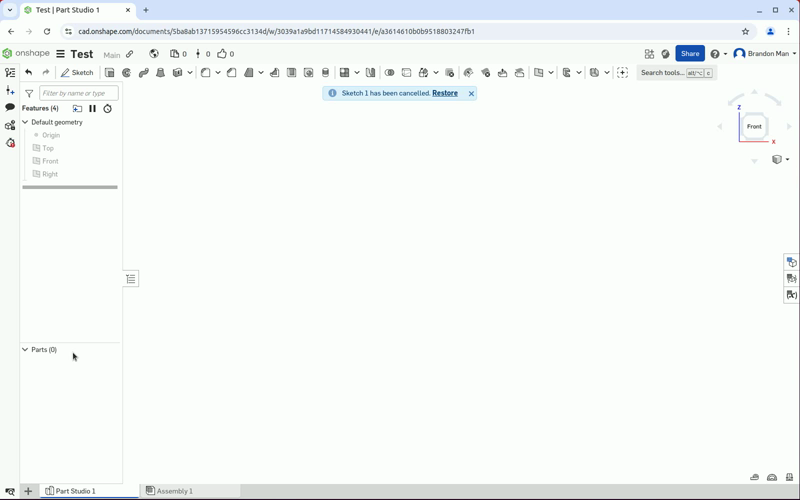
mouse_move(73, 352)
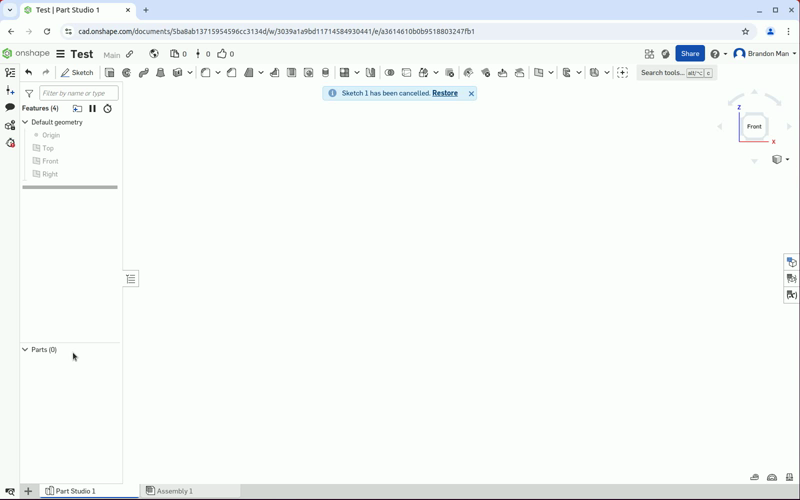
key(shift+y)
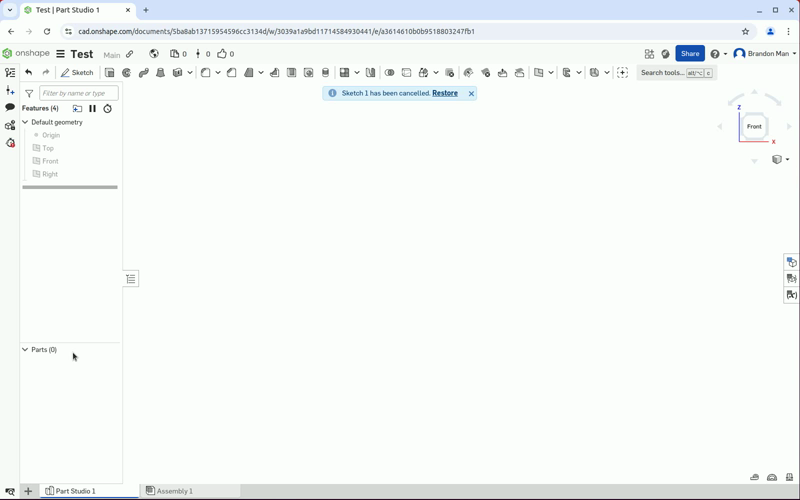
key(shift+s)
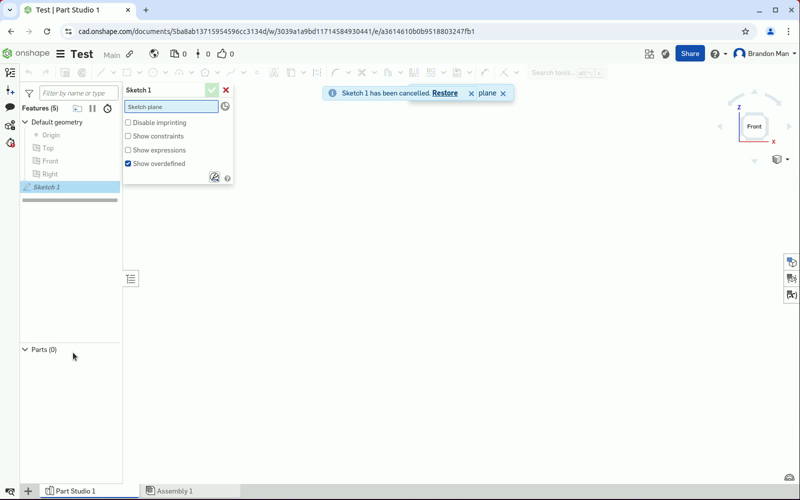
mouse_move(73, 163)
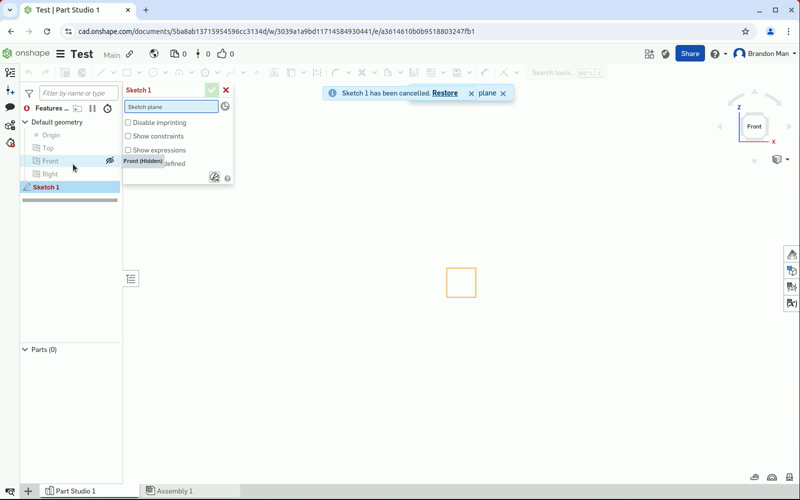
click(73, 163)
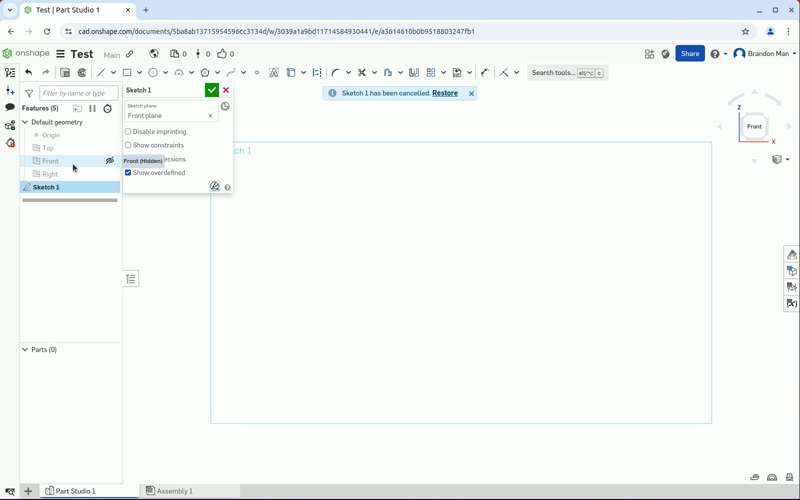
mouse_move(73, 352)
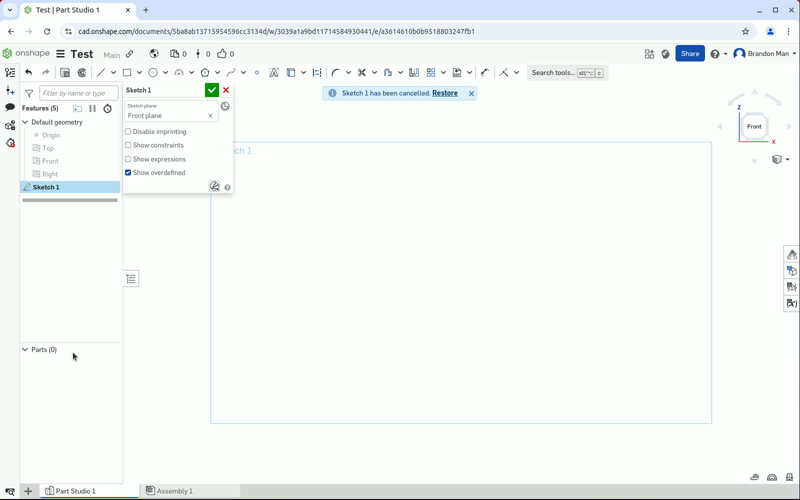
key(y)
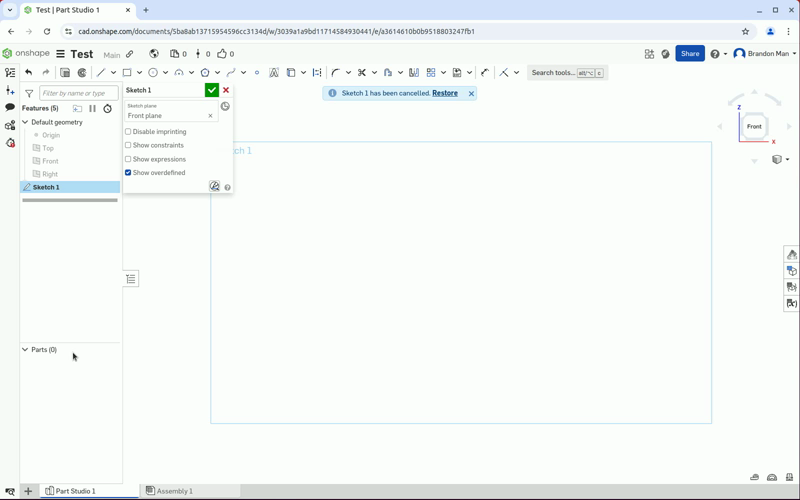
key(l)
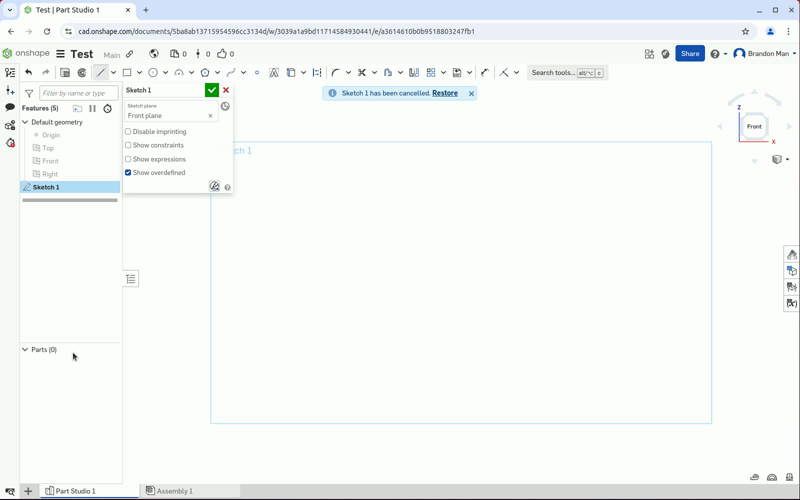
key_down(shift)
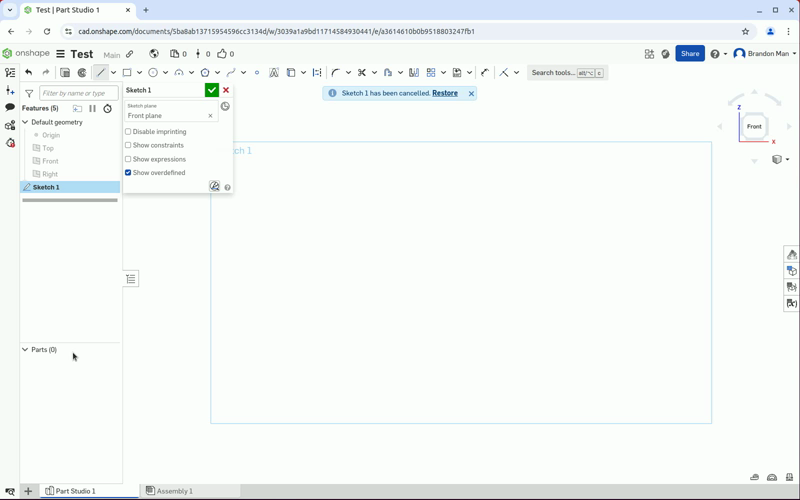
mouse_move(372, 340)
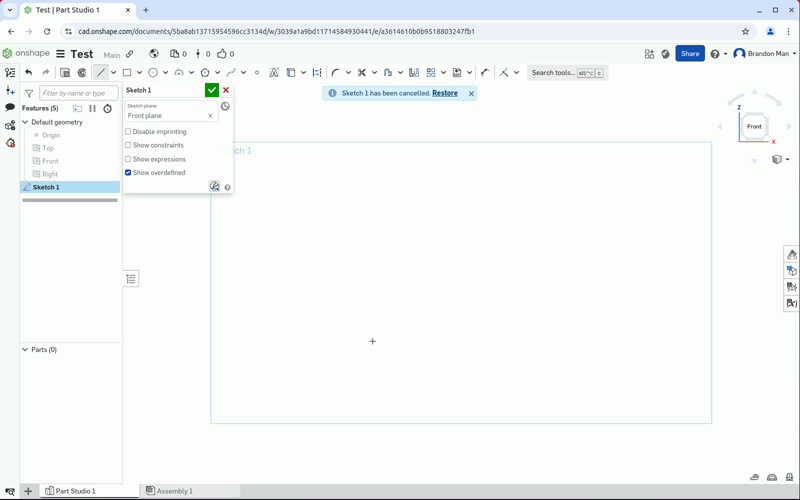
click(372, 340)
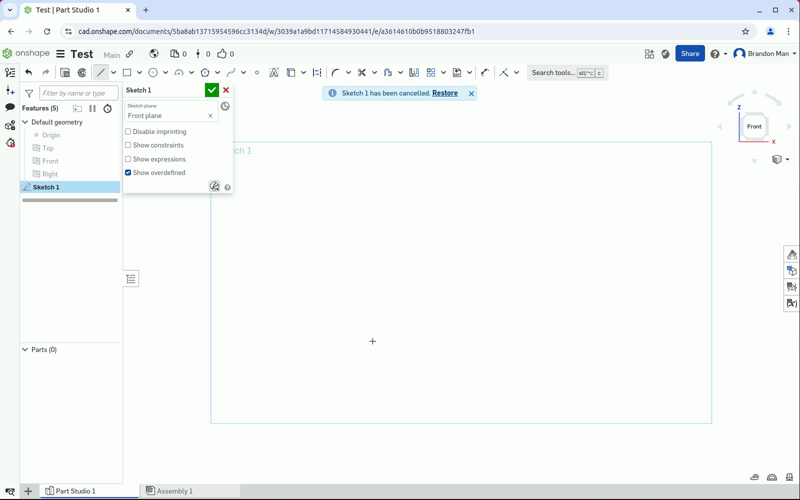
key_up(shift)
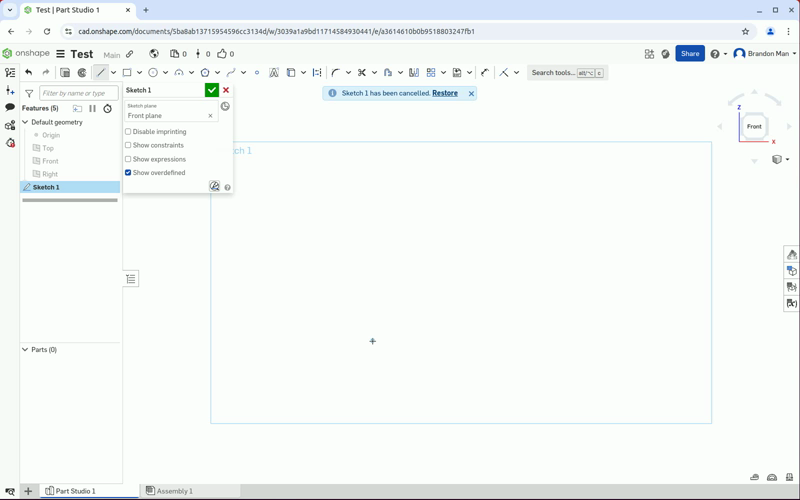
key_down(shift)
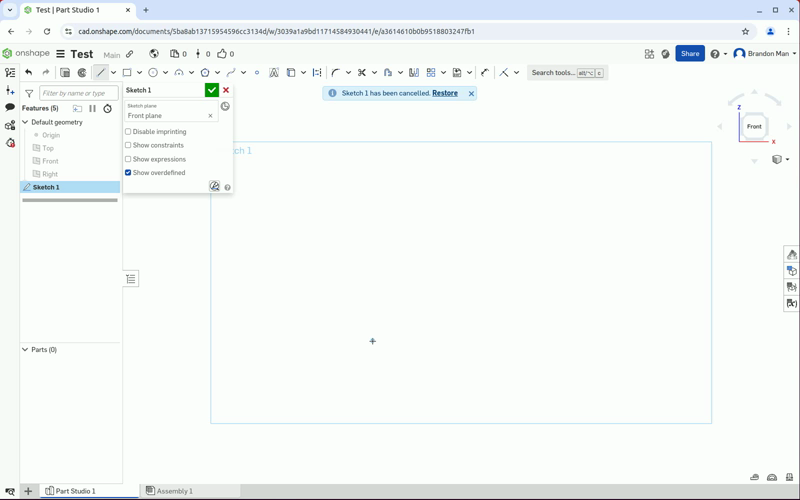
mouse_move(546, 340)
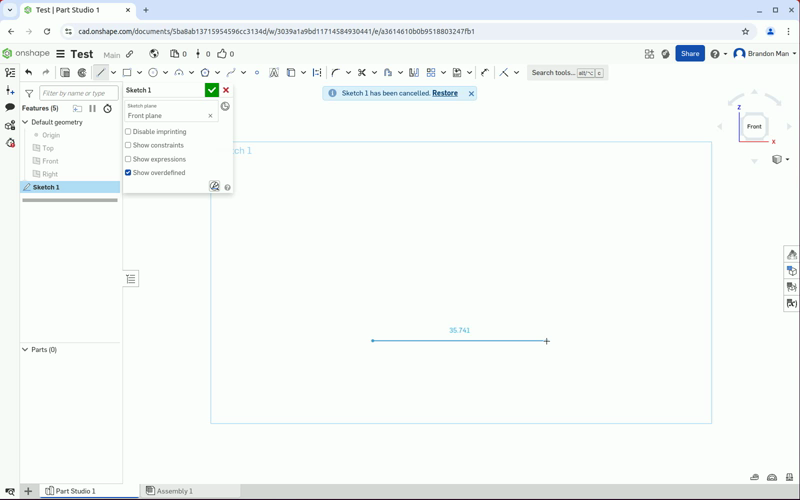
click(546, 340)
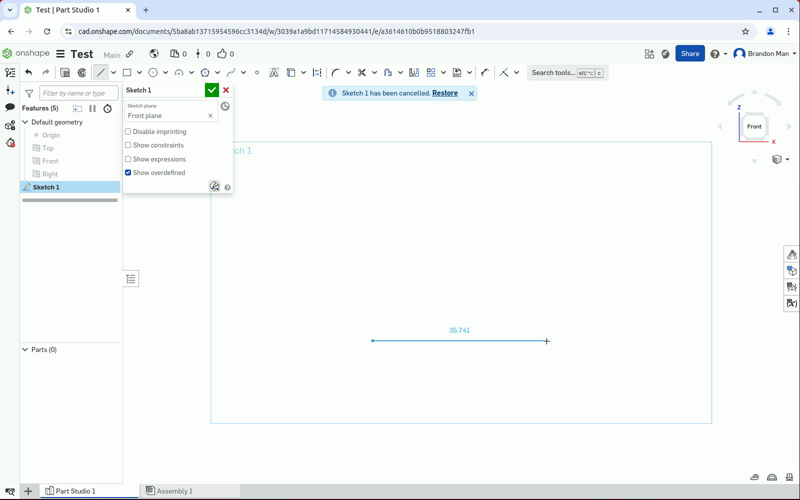
key_up(shift)
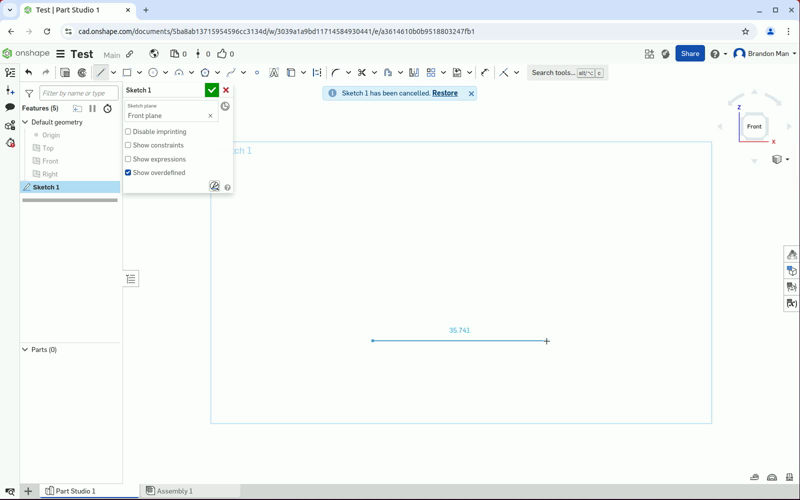
key_down(shift)
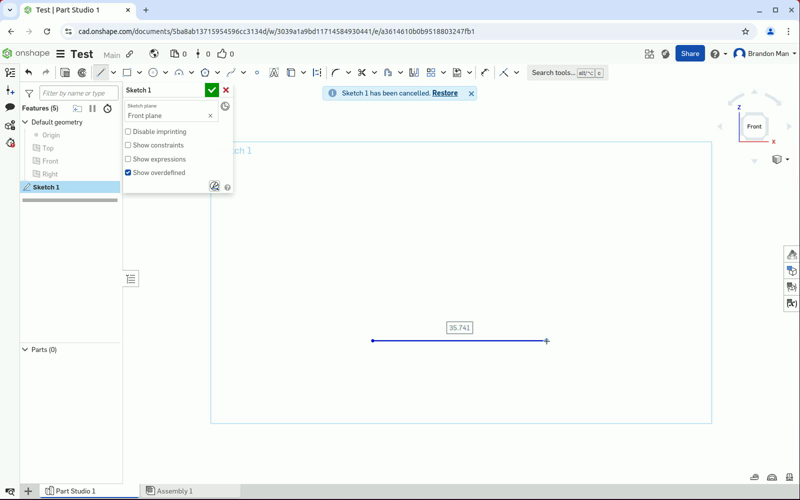
mouse_move(546, 241)
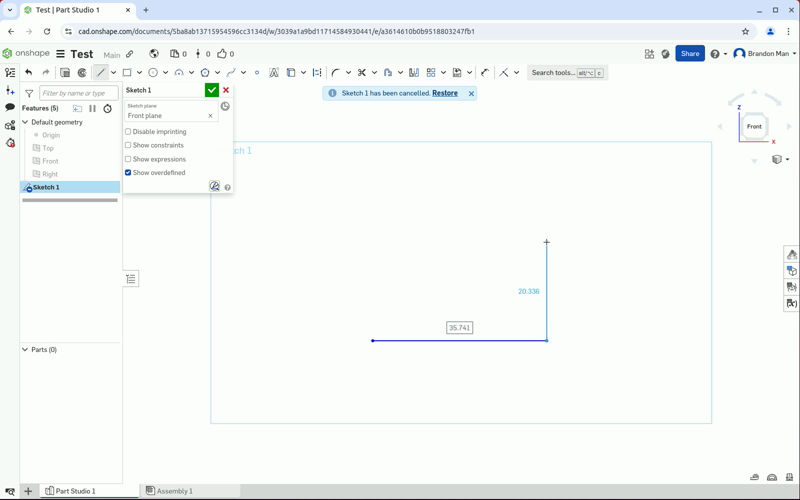
click(546, 241)
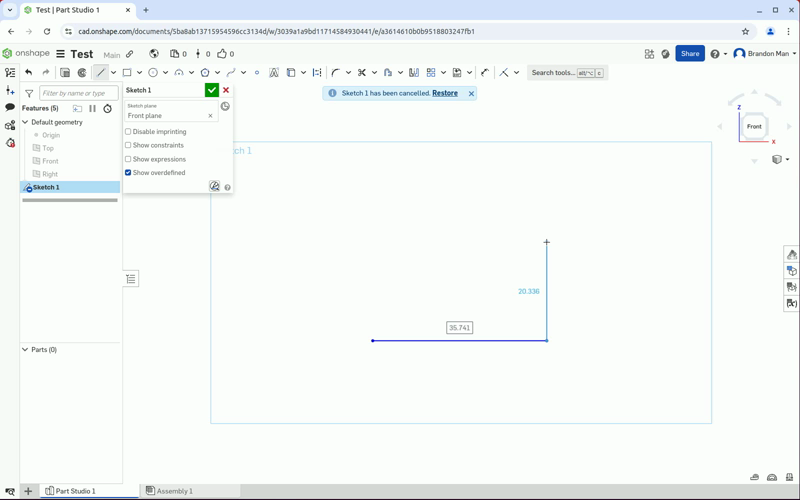
key_up(shift)
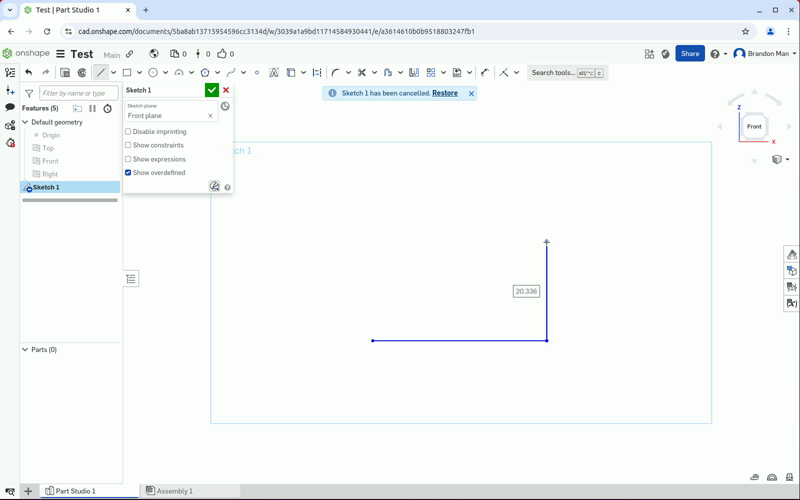
key_down(shift)
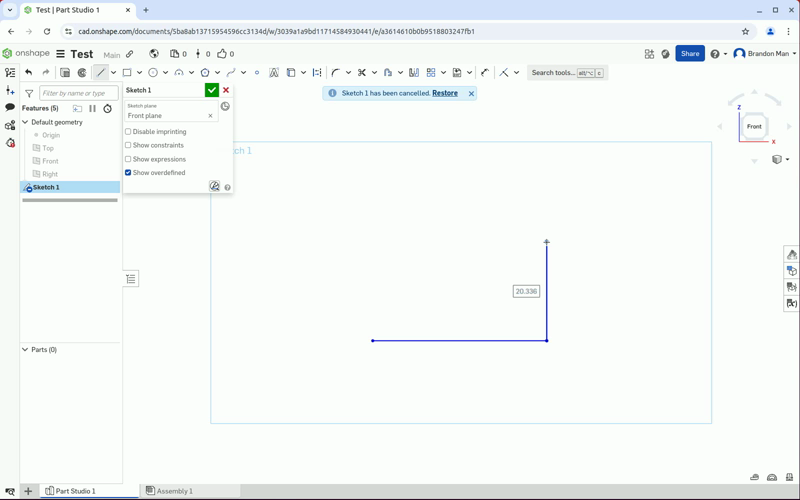
mouse_move(372, 241)
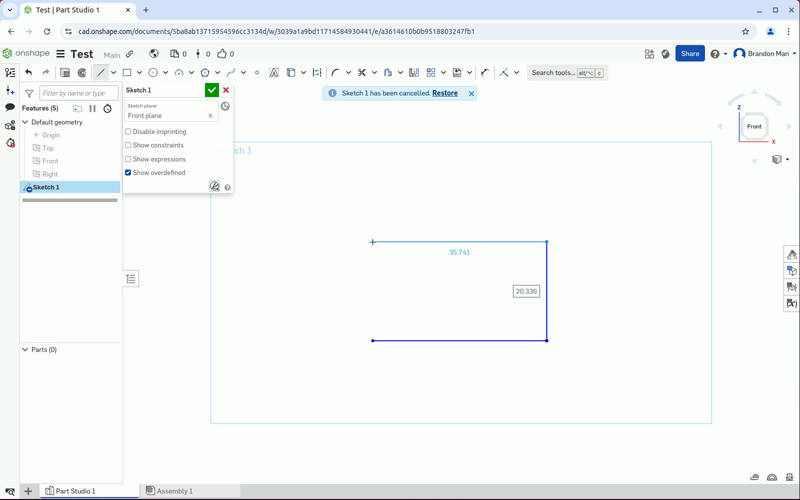
click(372, 241)
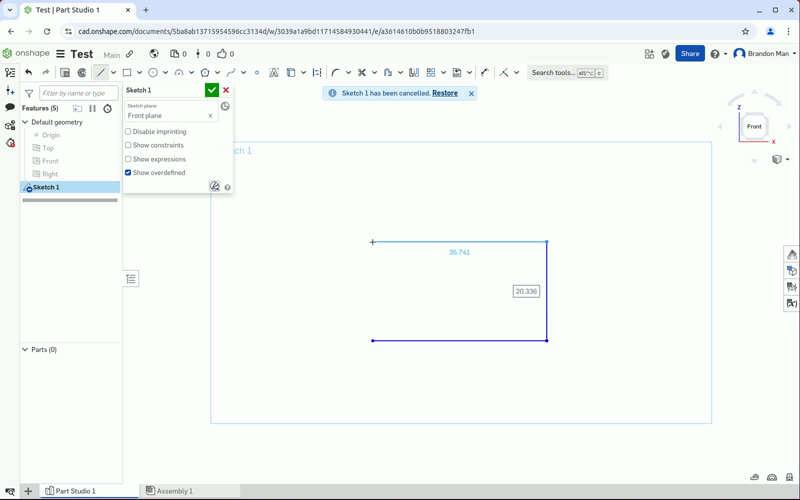
key_up(shift)
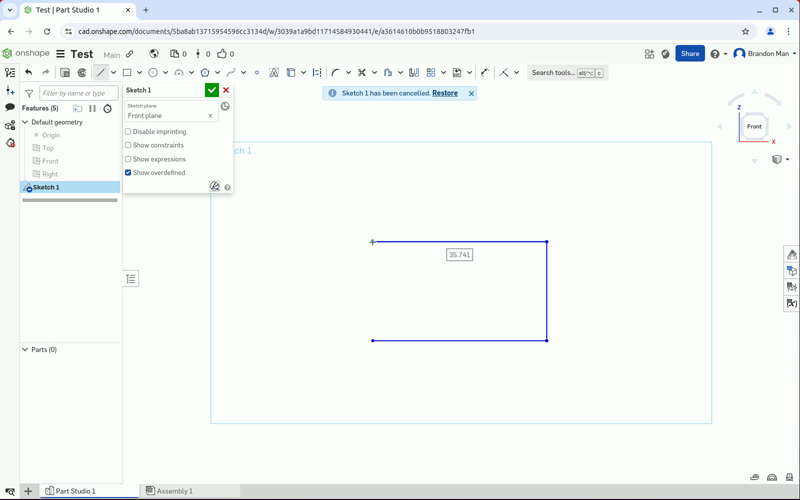
key_down(shift)
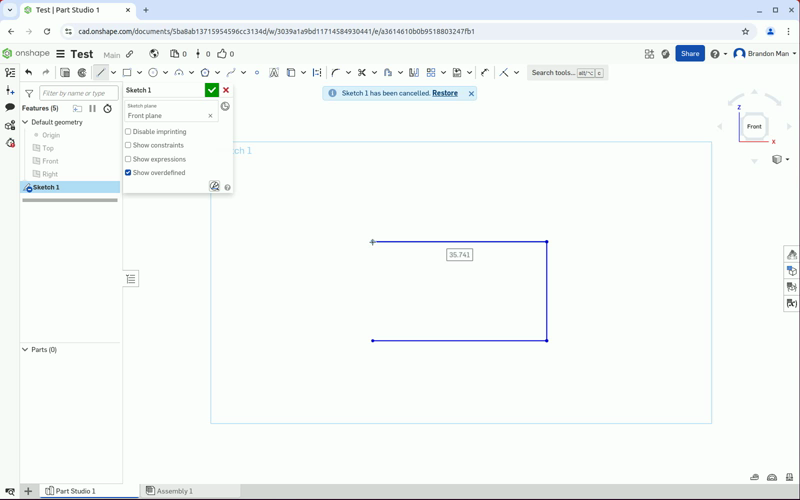
mouse_move(372, 340)
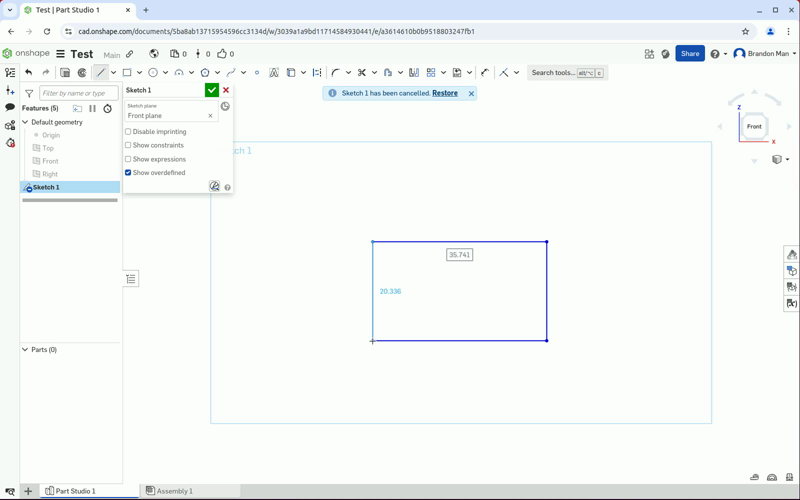
key_up(shift)
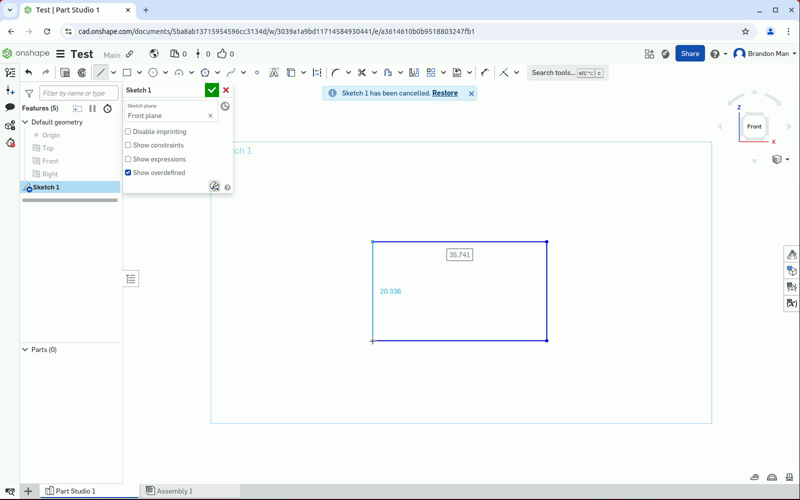
click(372, 340)
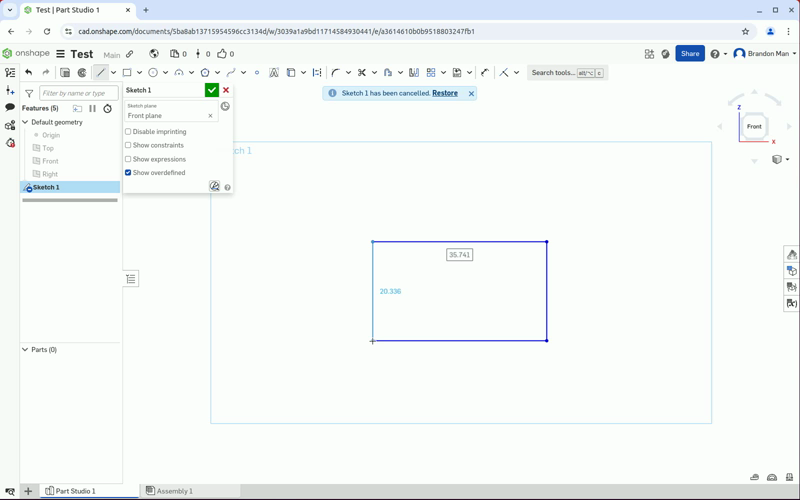
key(esc)
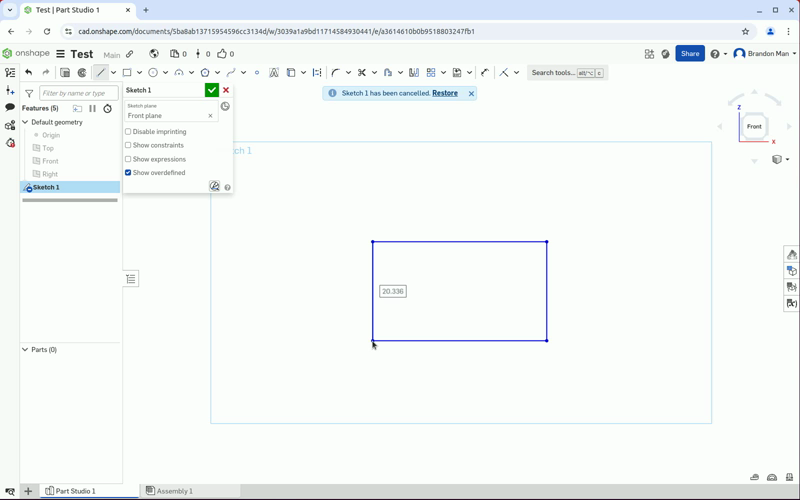
mouse_move(459, 324)
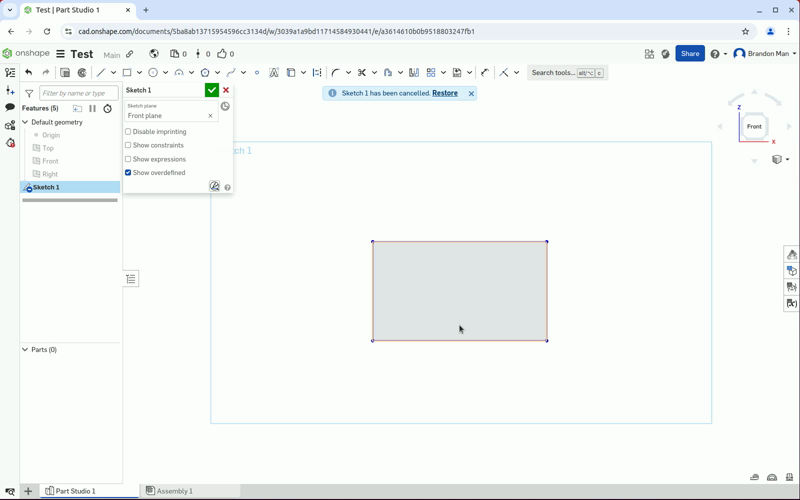
click(459, 324)
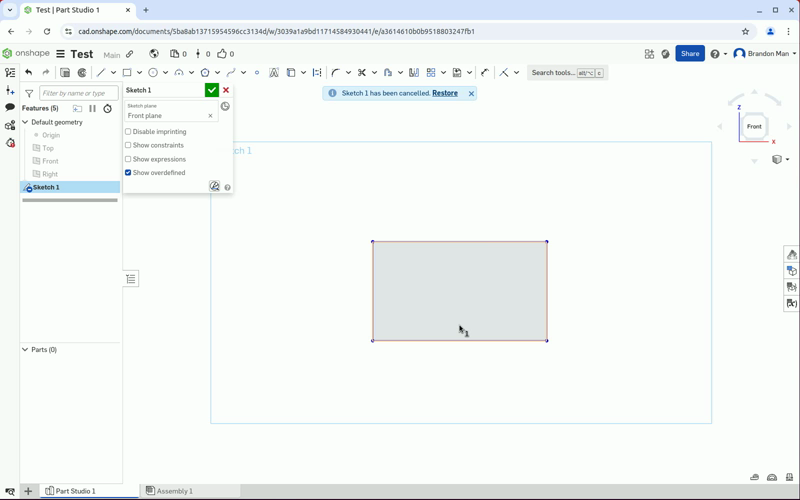
mouse_move(73, 352)
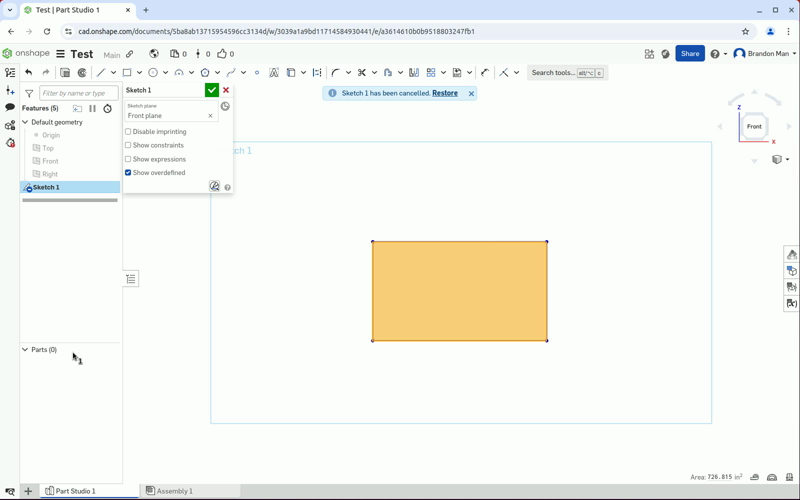
key(shift+y)
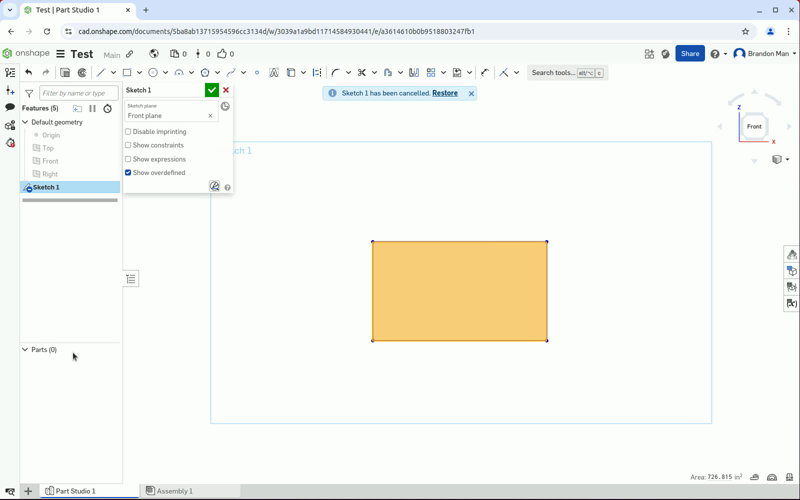
key(shift+e)
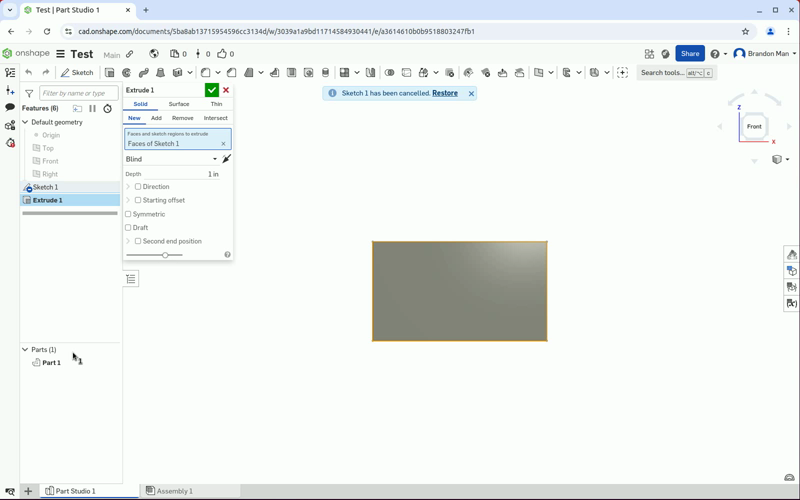
mouse_move(143, 106)
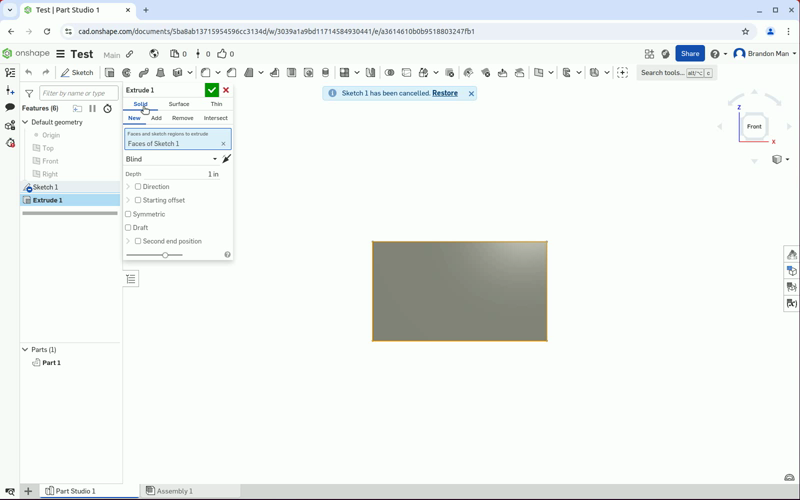
click(143, 106)
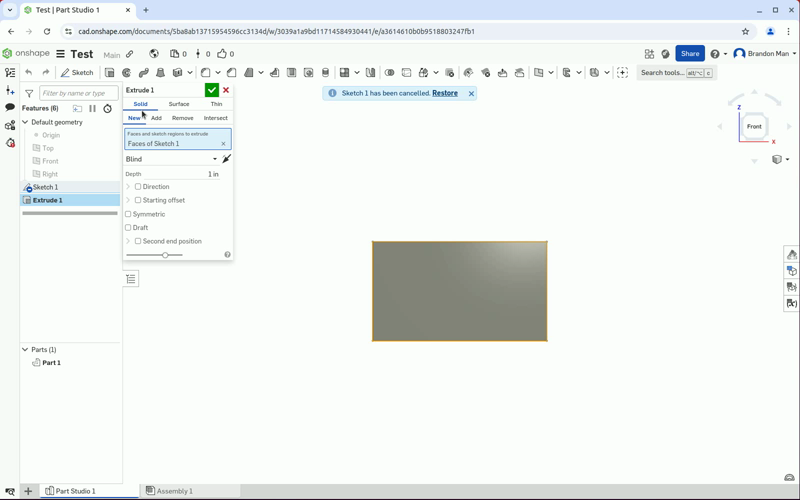
mouse_move(137, 120)
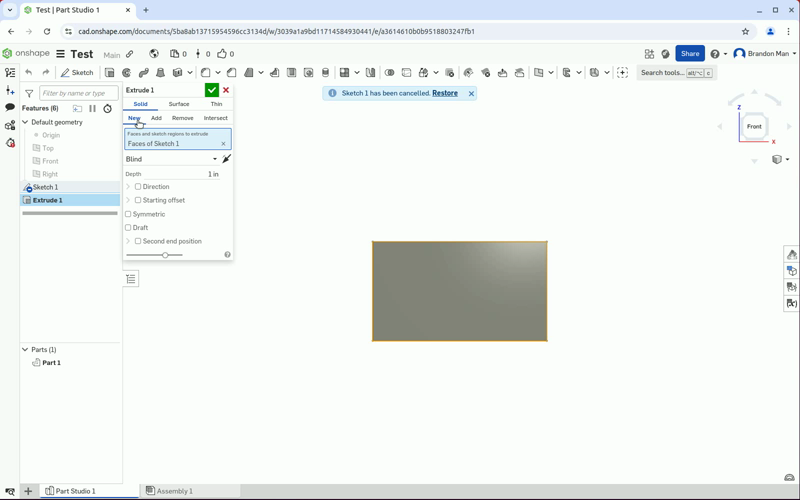
click(137, 120)
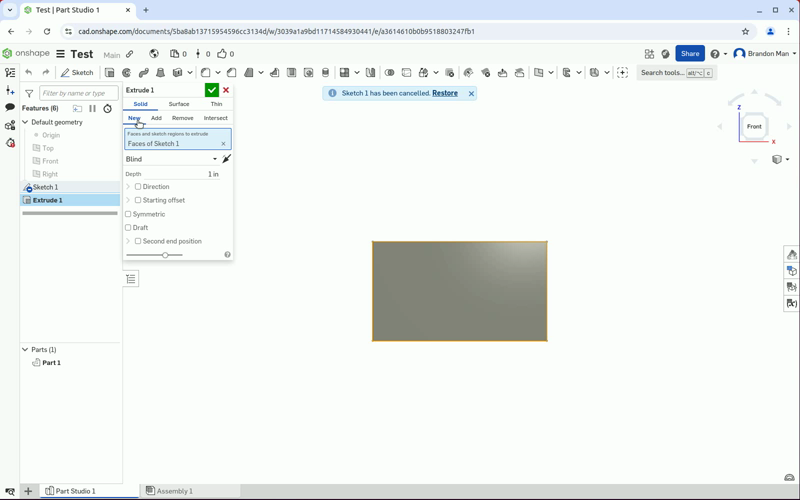
key(tab, 4)
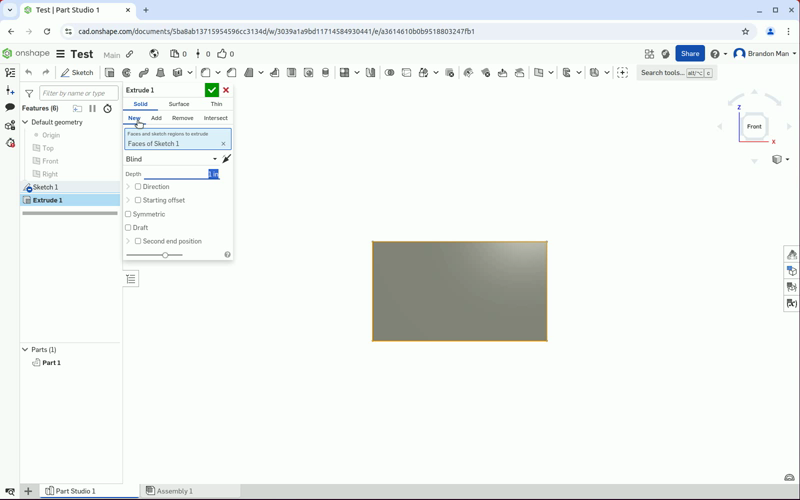
text(20.46)
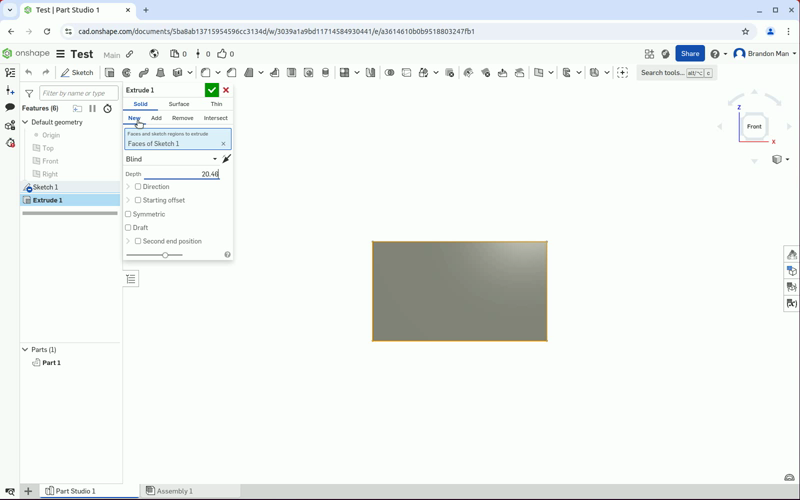
key(enter)
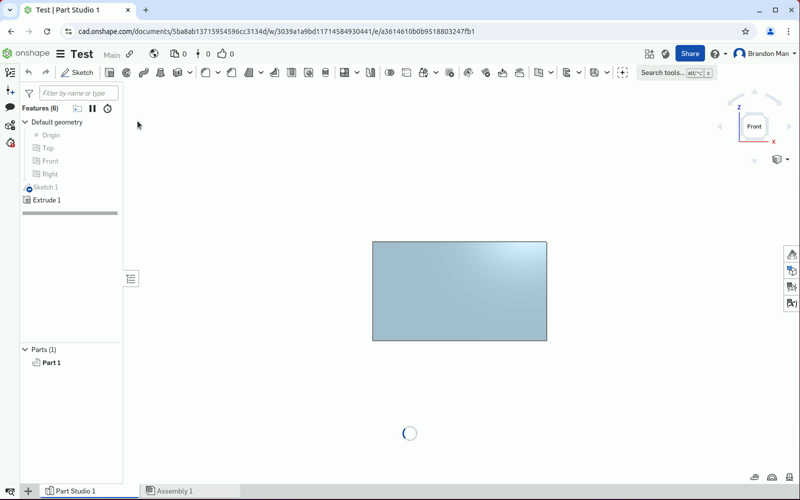
key(shift+h)
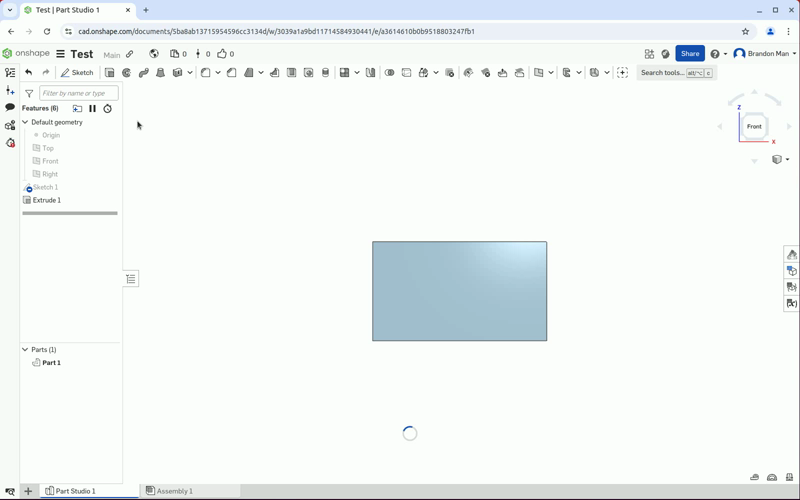
key(shift+h)
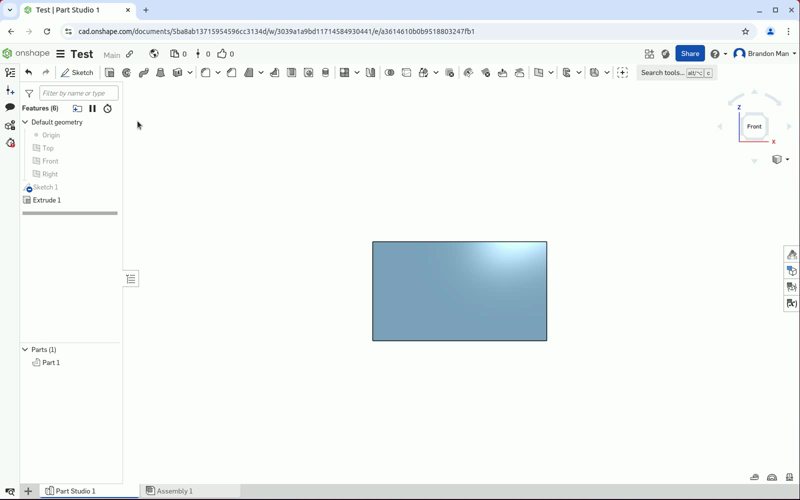
mouse_move(73, 189)
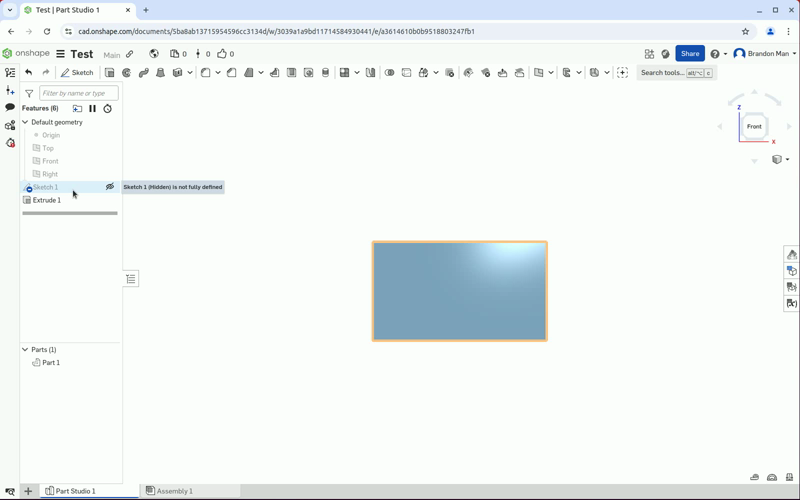
click(73, 189)
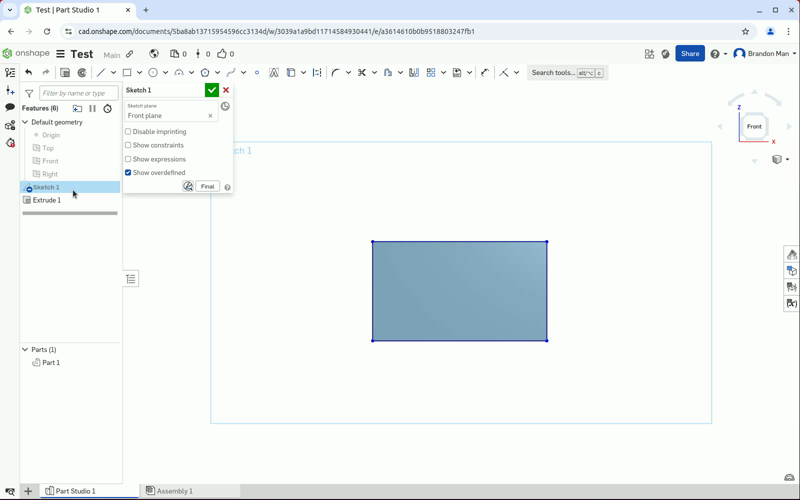
mouse_move(229, 92)
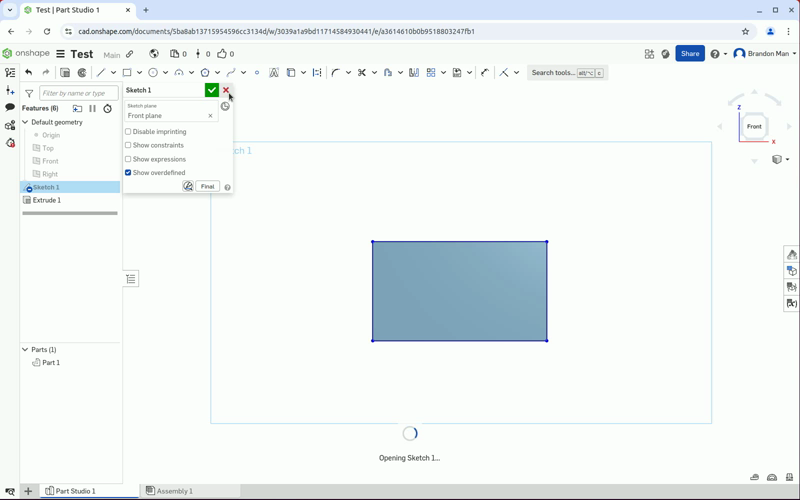
click(229, 92)
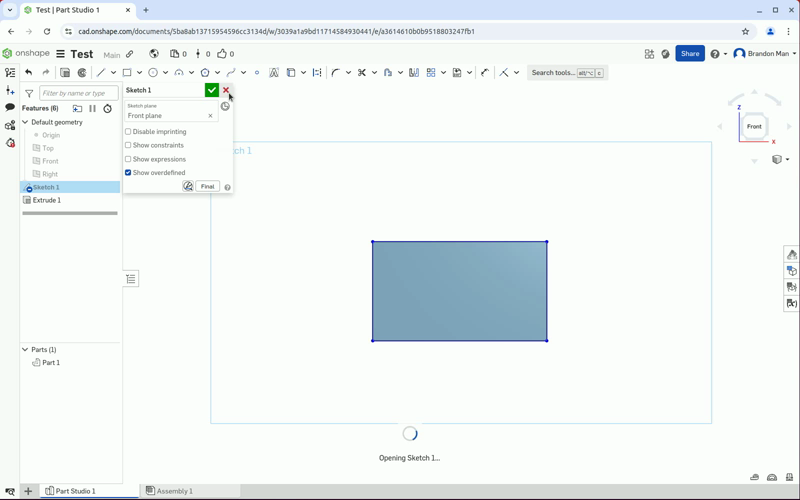
key(shift+s)
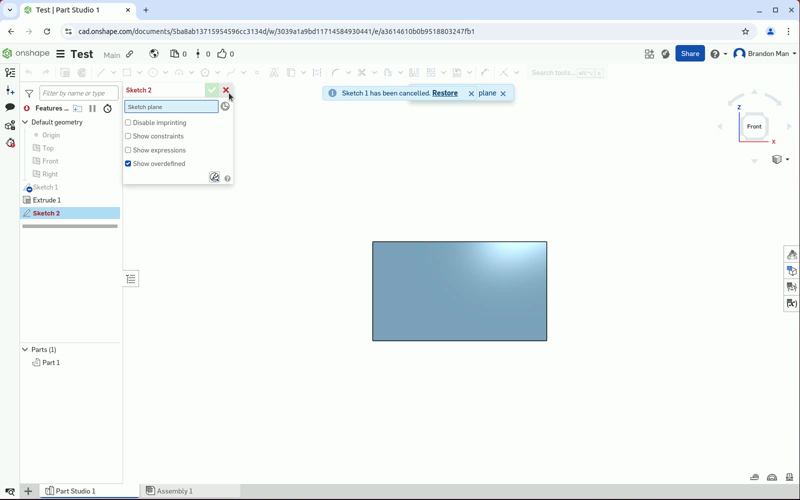
mouse_move(73, 163)
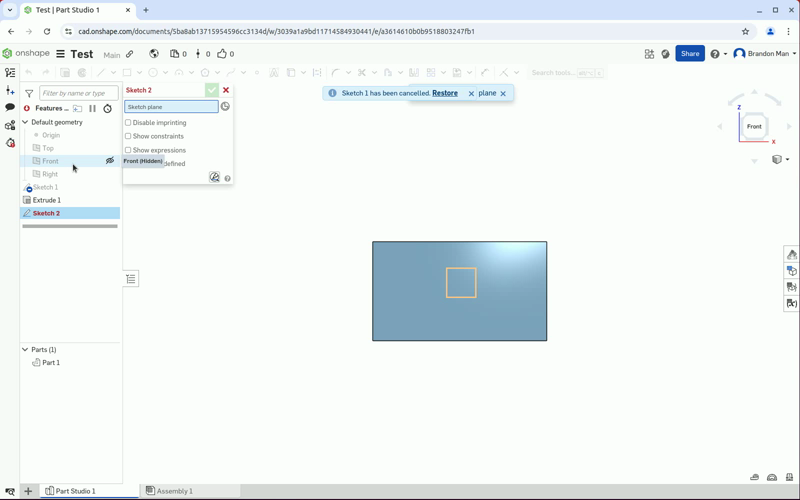
click(73, 163)
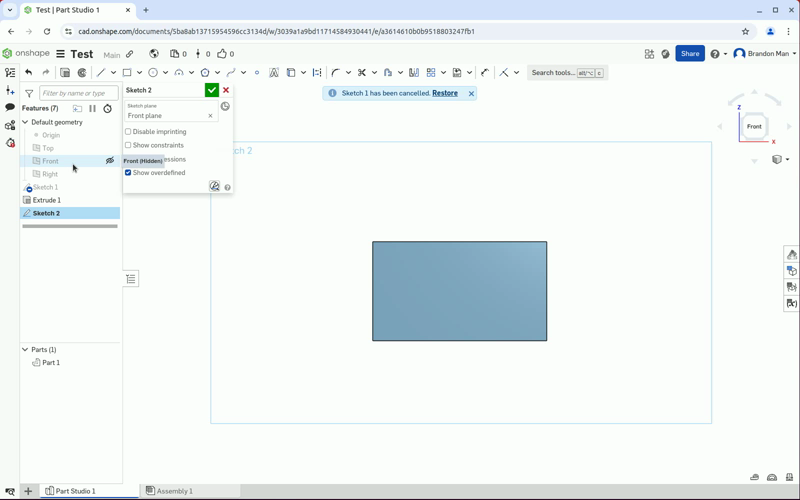
mouse_move(73, 352)
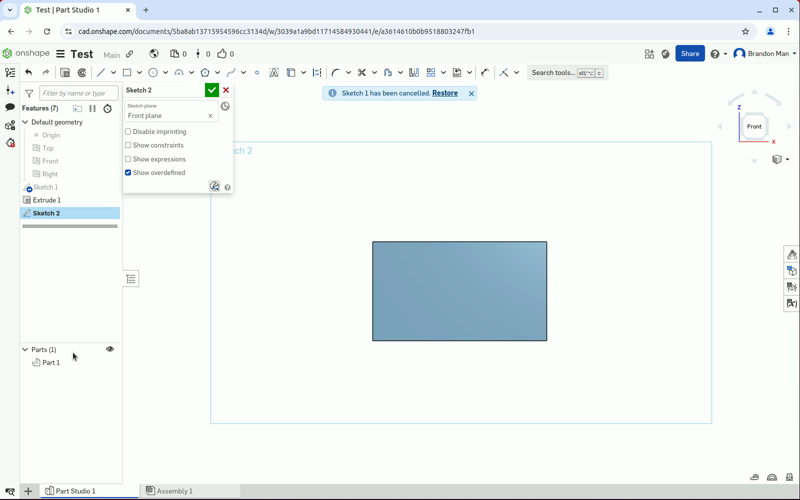
key(y)
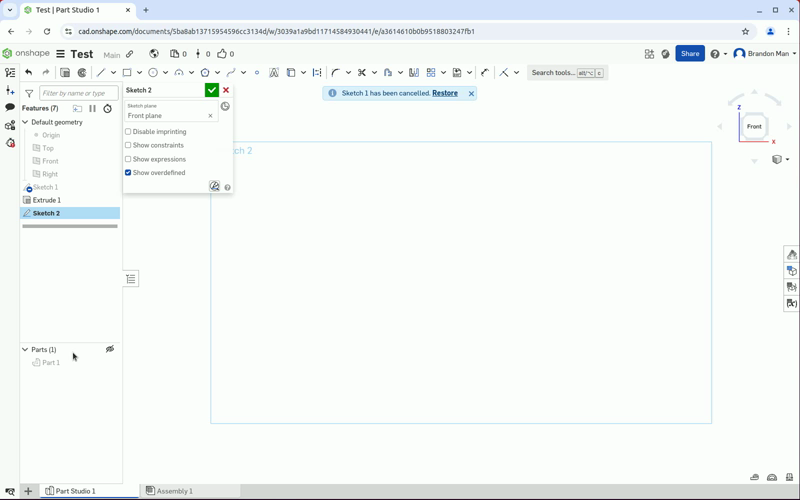
key(l)
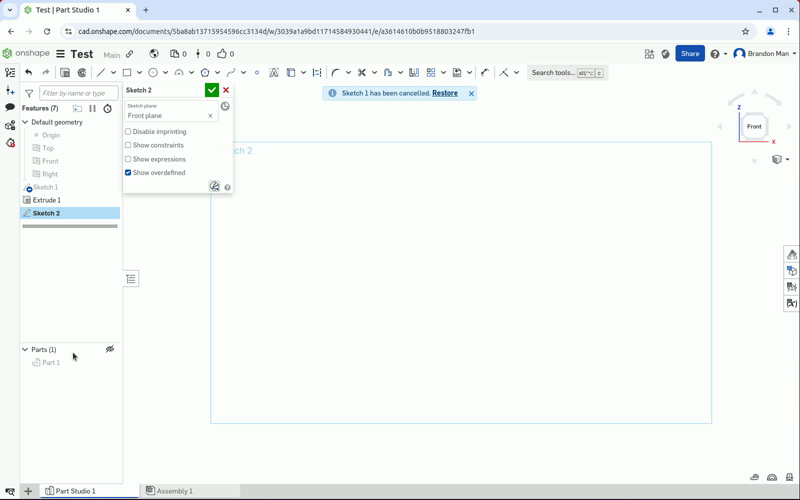
key_down(shift)
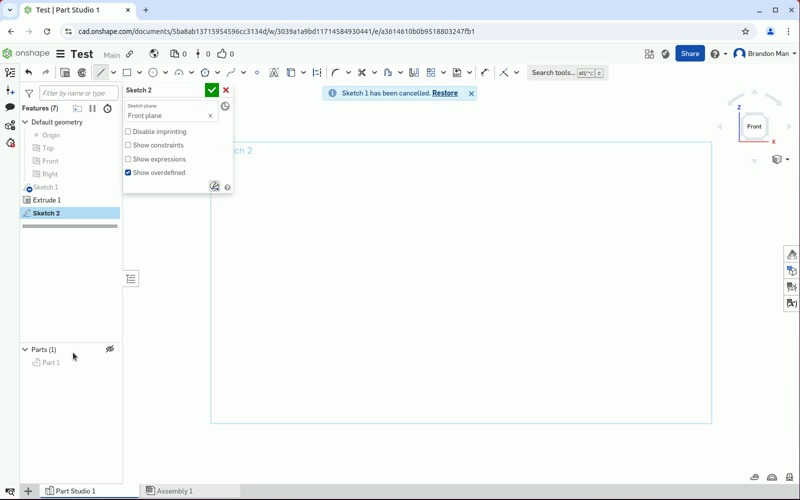
mouse_move(372, 340)
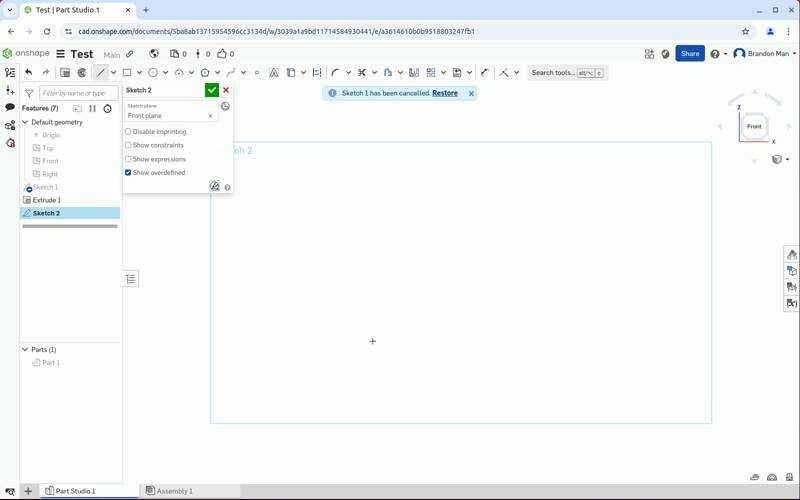
click(372, 340)
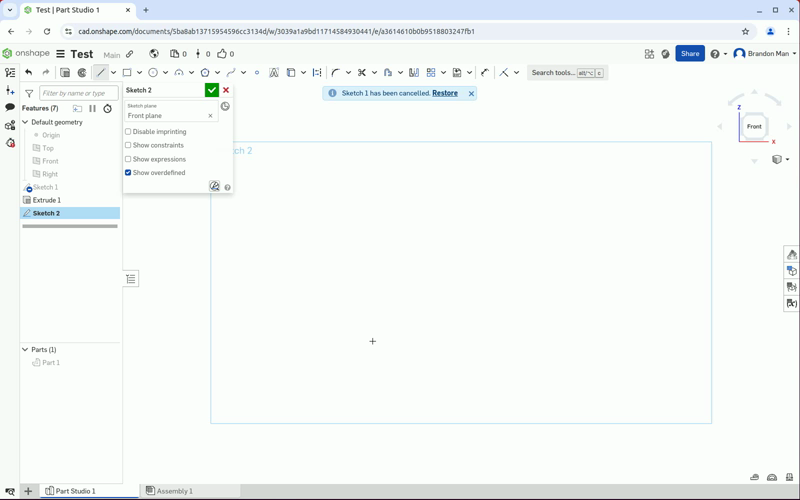
key_up(shift)
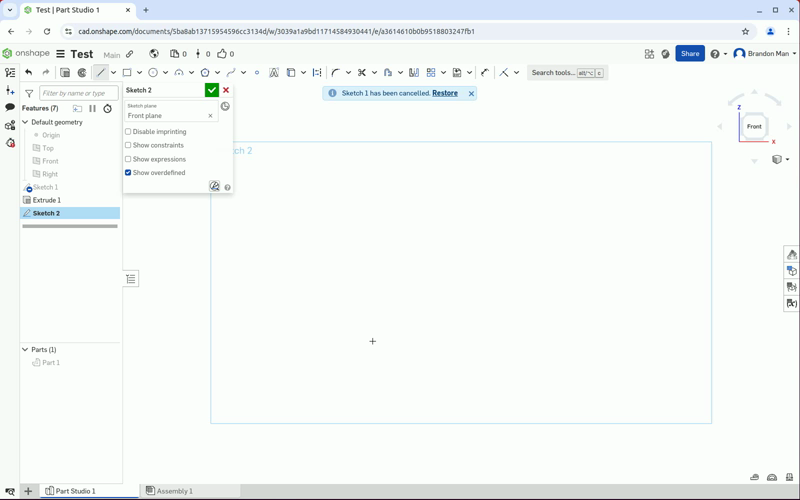
key_down(shift)
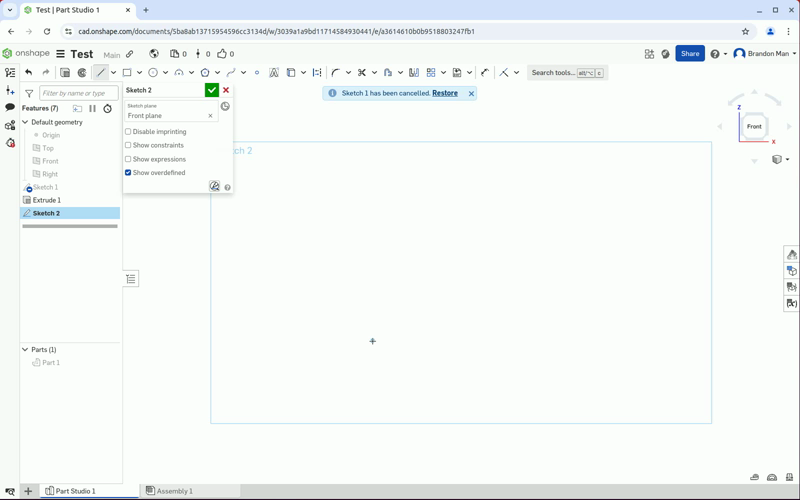
mouse_move(546, 340)
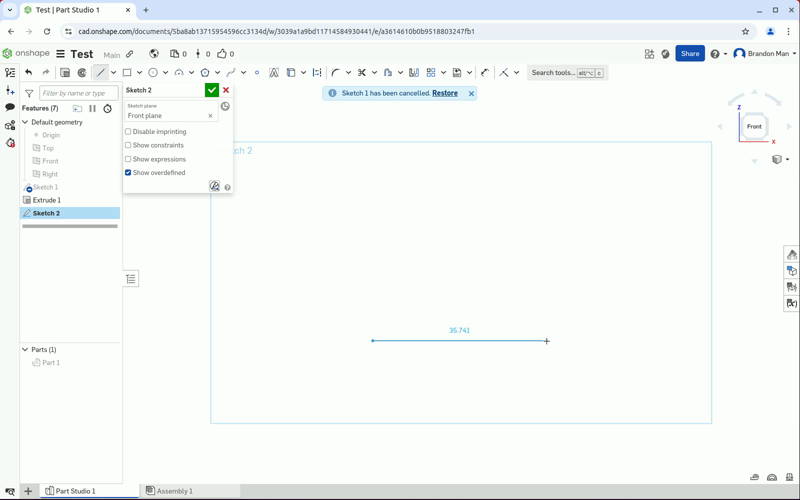
click(546, 340)
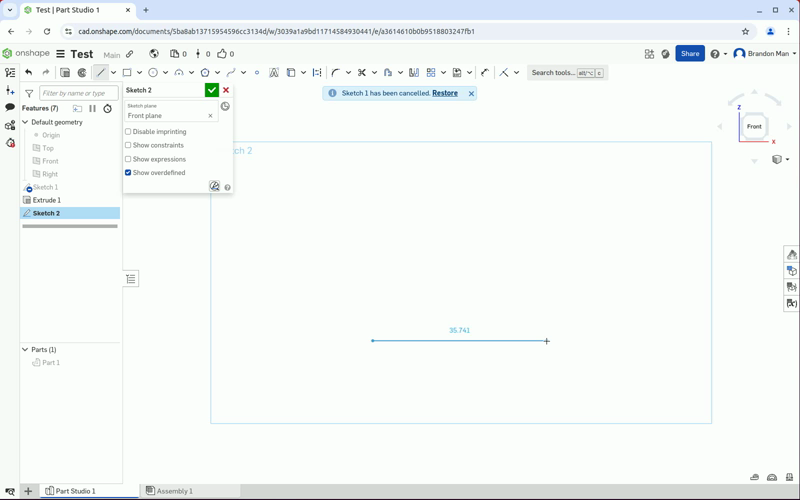
key_up(shift)
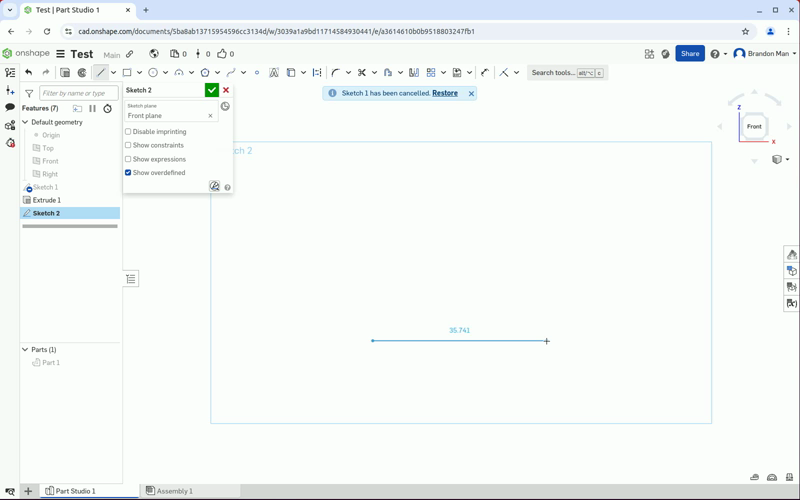
key_down(shift)
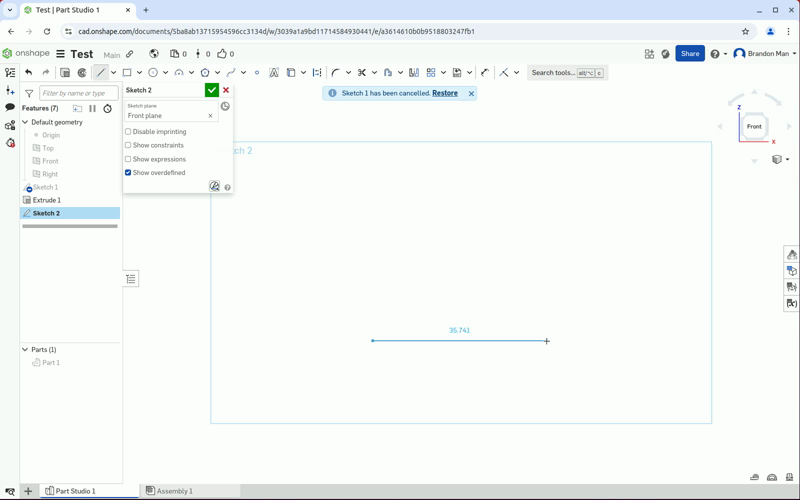
mouse_move(546, 241)
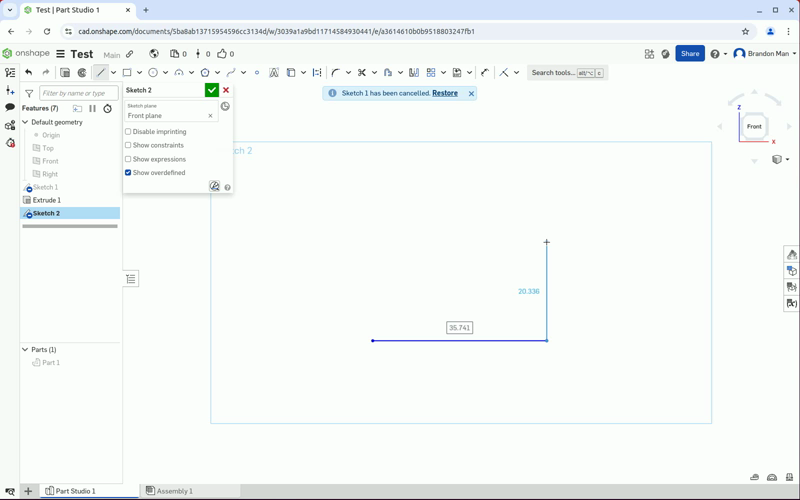
click(546, 241)
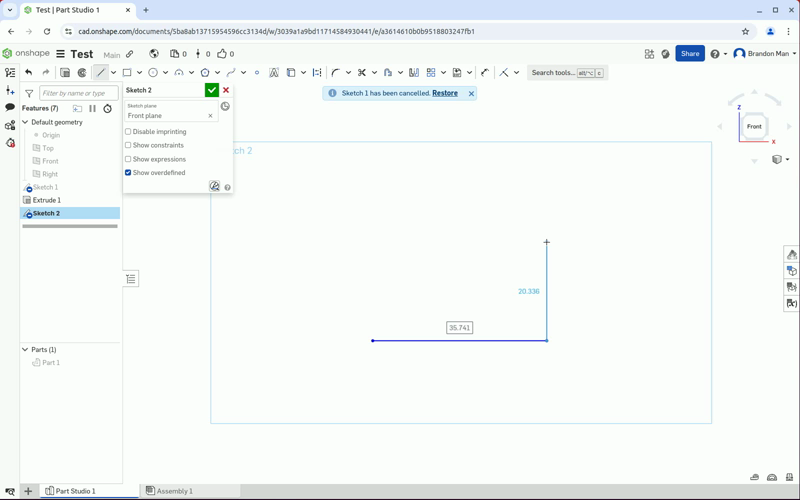
key_up(shift)
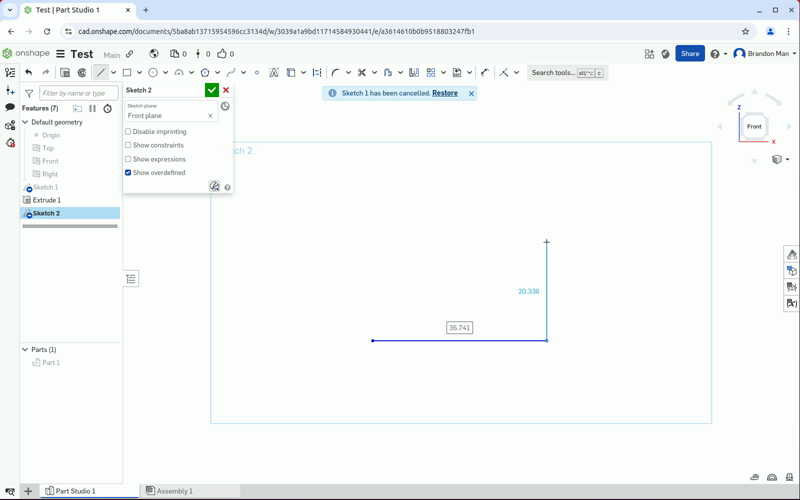
key_down(shift)
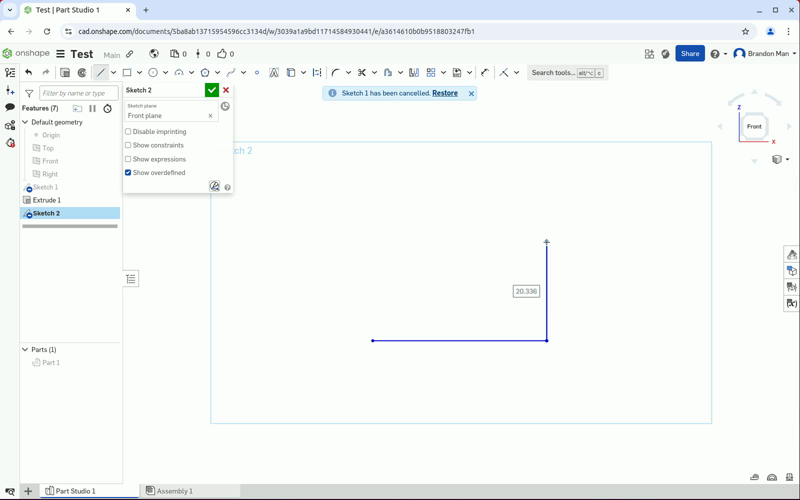
mouse_move(372, 241)
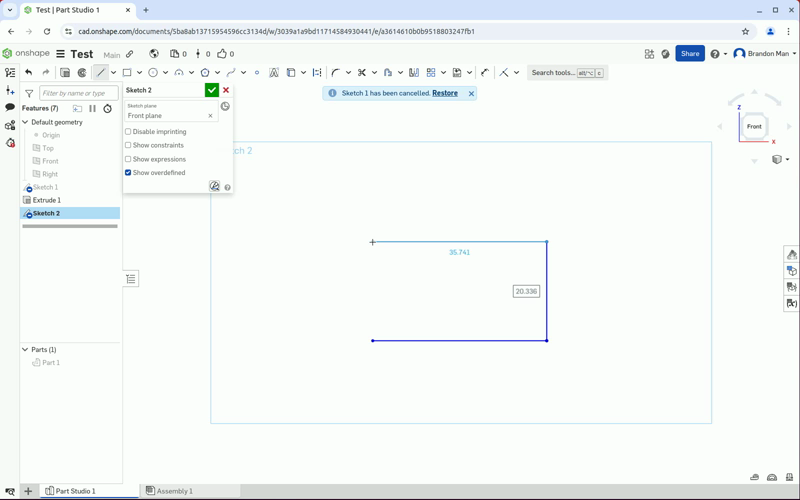
click(372, 241)
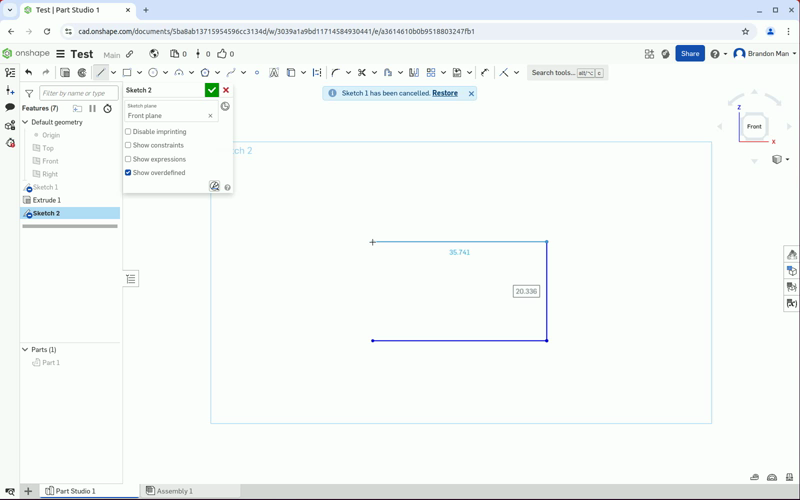
key_up(shift)
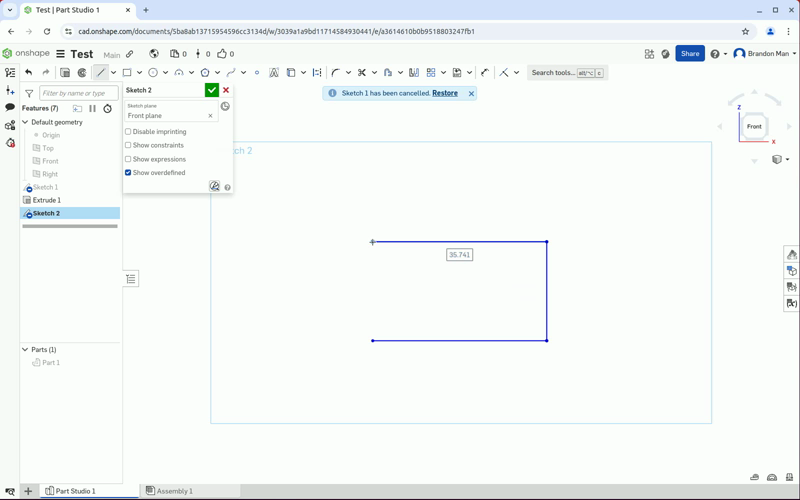
key_down(shift)
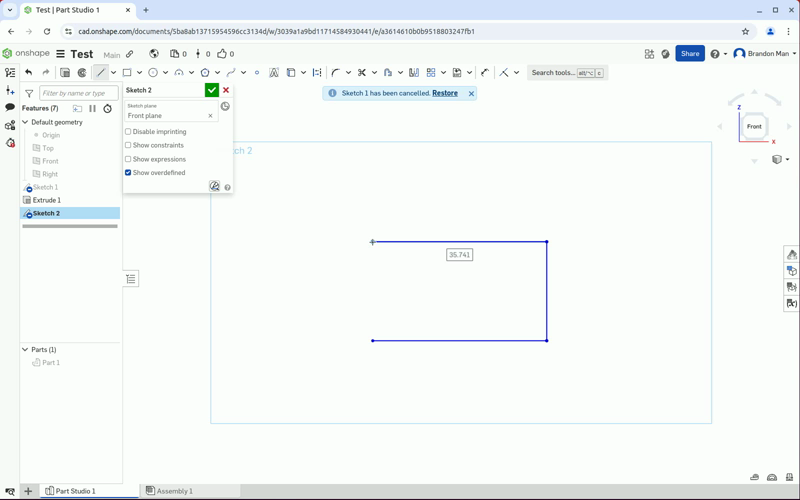
mouse_move(372, 340)
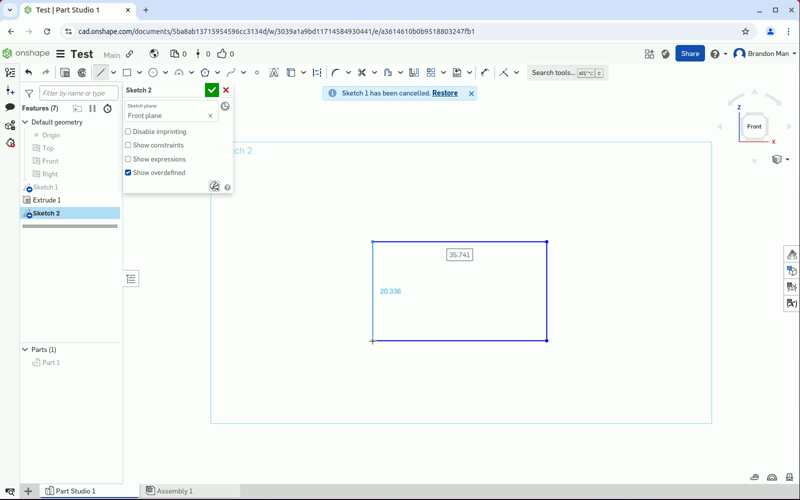
key_up(shift)
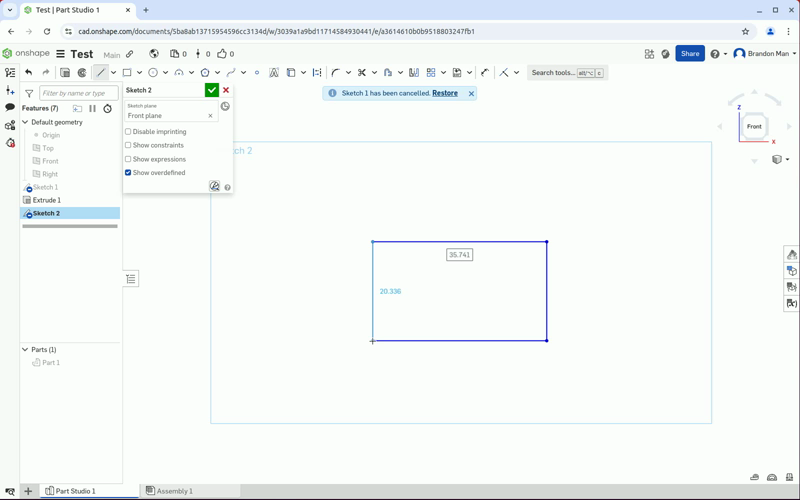
click(372, 340)
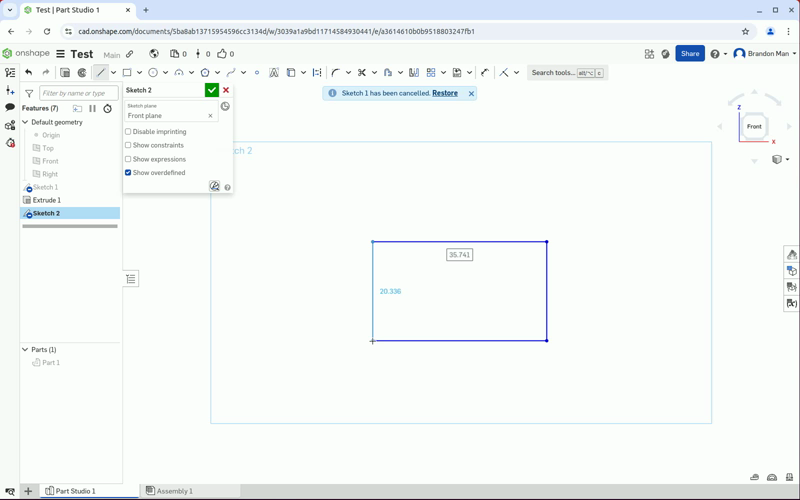
key(esc)
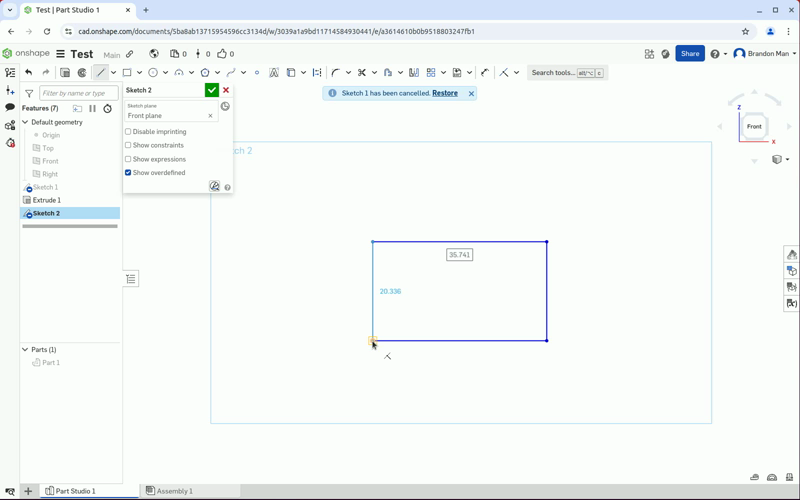
mouse_move(433, 264)
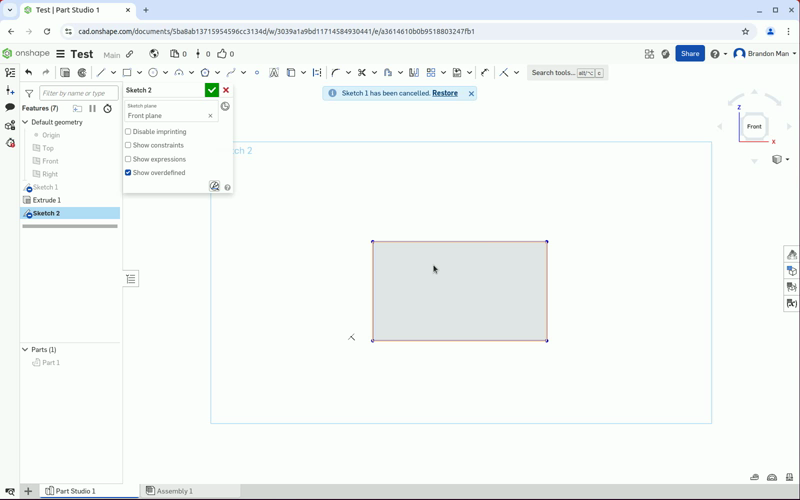
click(433, 264)
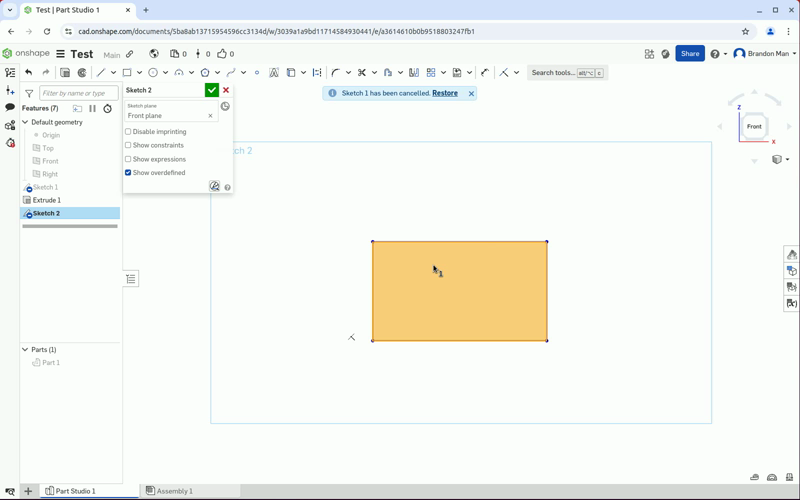
mouse_move(73, 352)
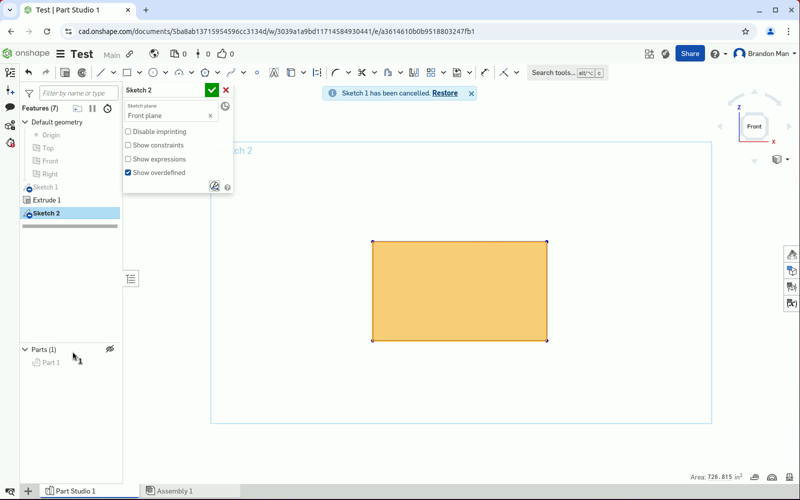
key(shift+y)
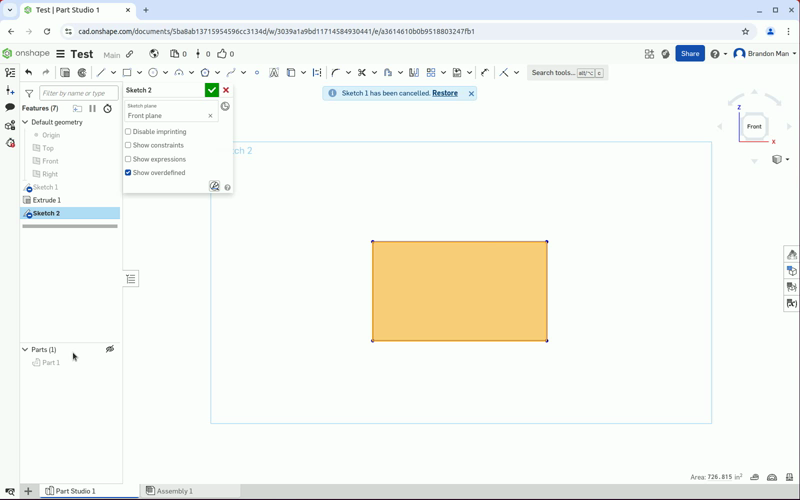
key(shift+e)
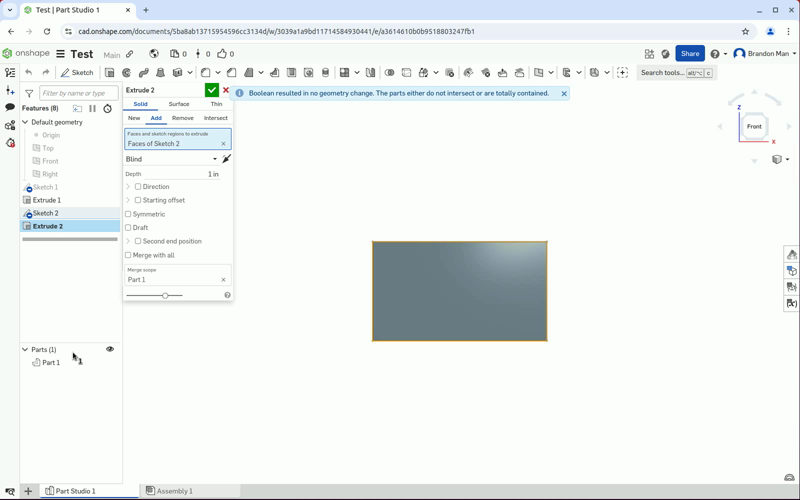
mouse_move(143, 106)
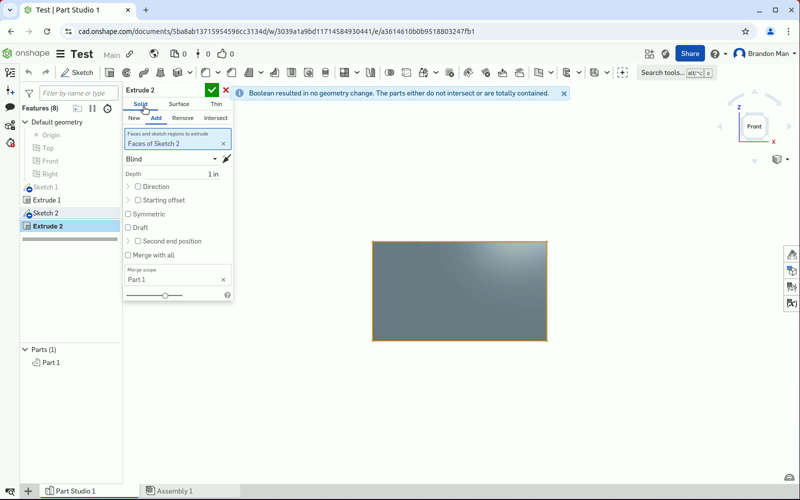
click(143, 106)
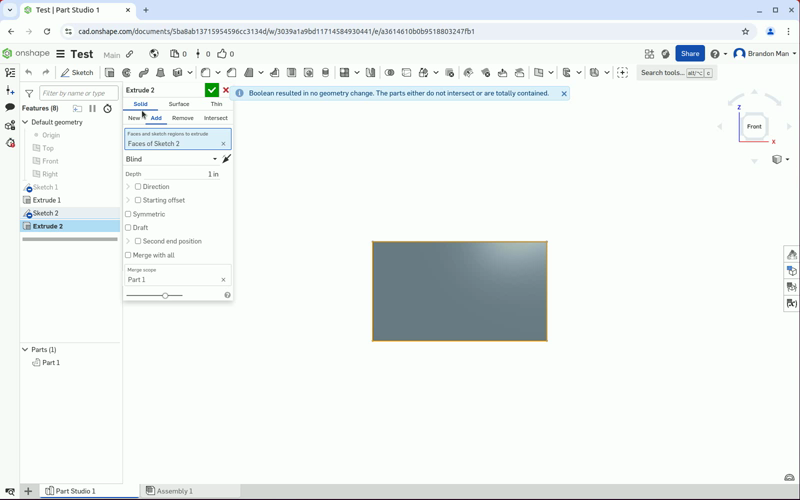
mouse_move(137, 120)
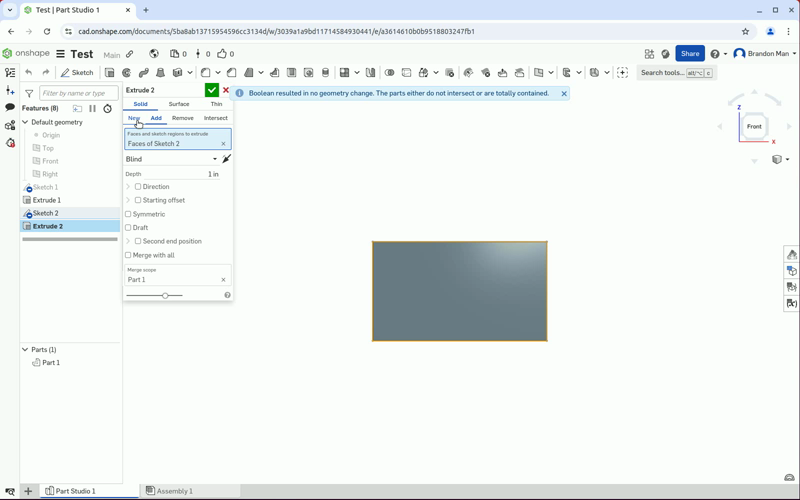
click(137, 120)
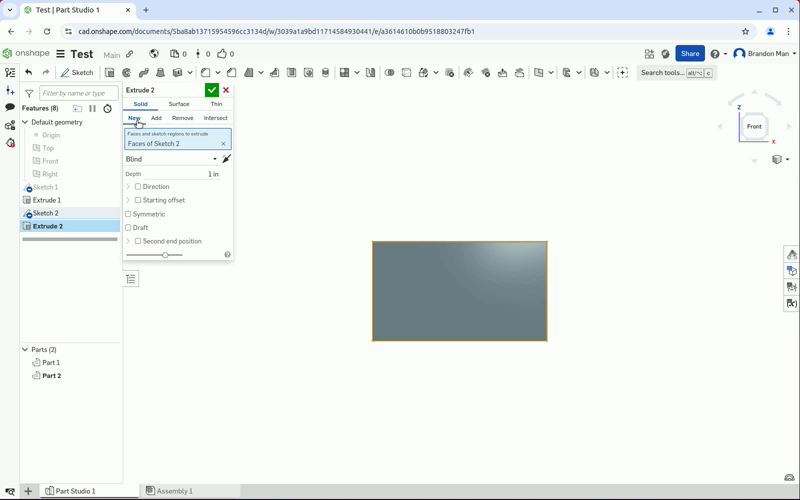
key(tab, 4)
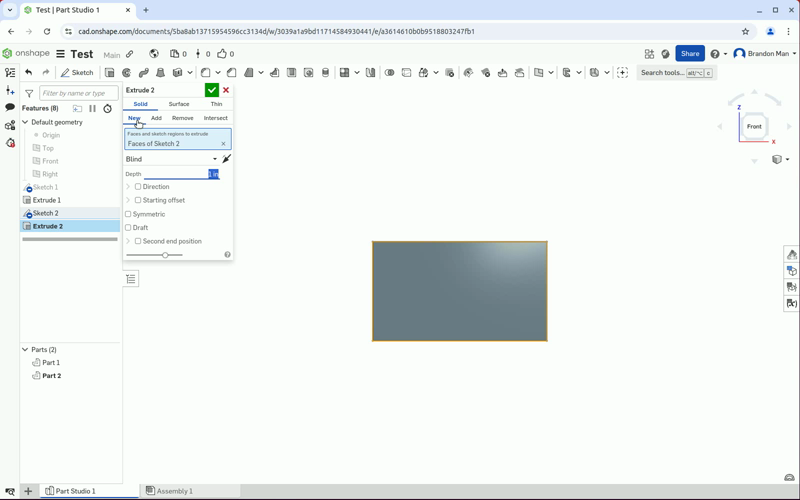
text(20.46)
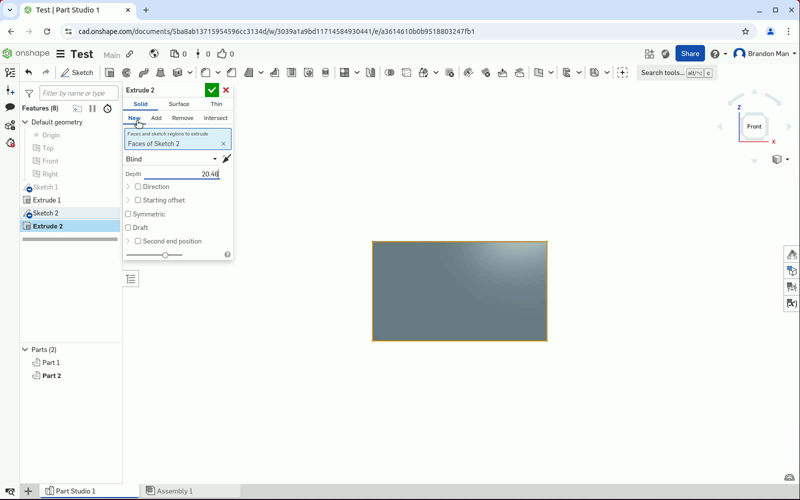
key(enter)
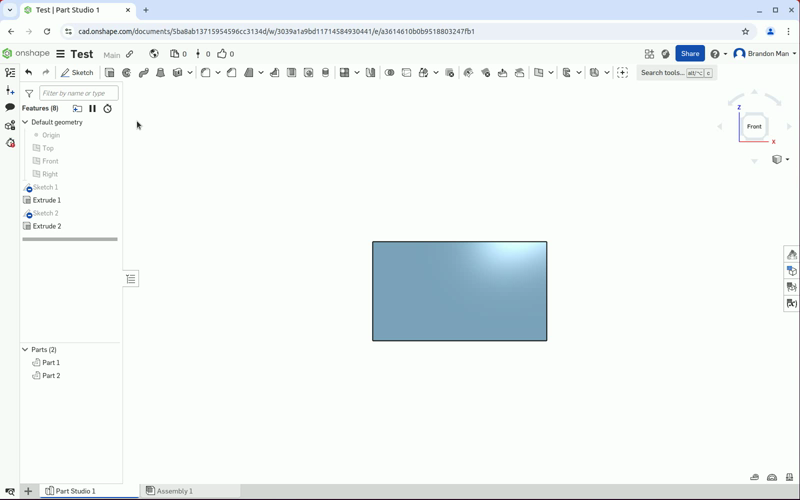
key(shift+h)
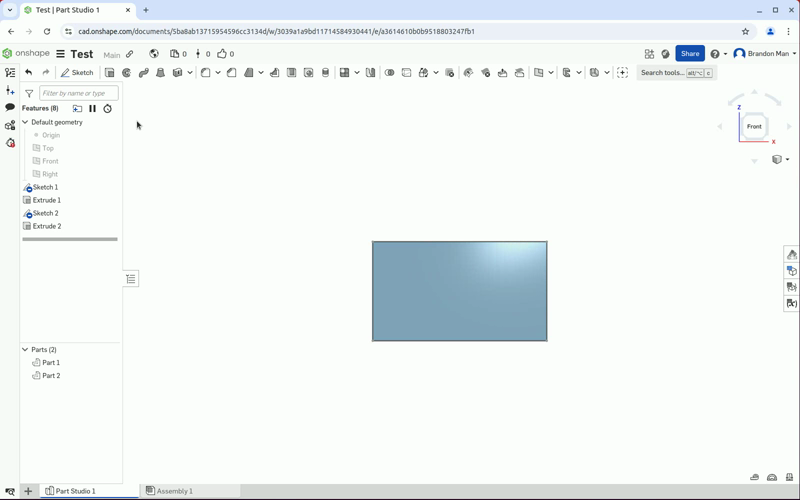
key(shift+h)
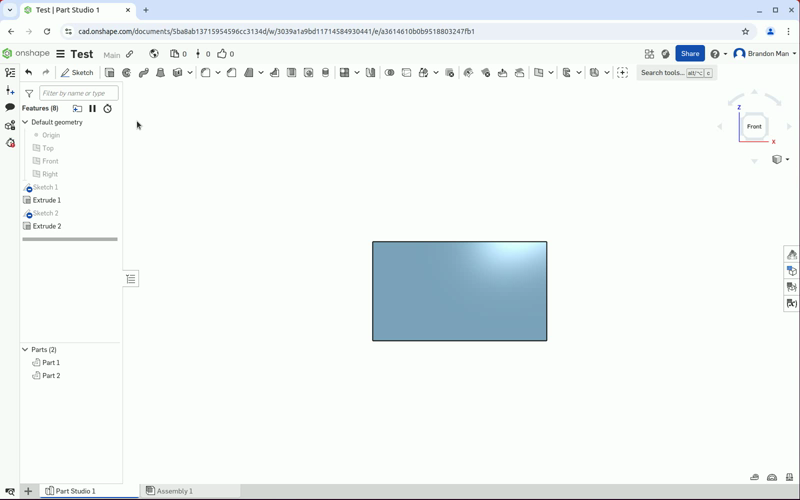
mouse_move(73, 189)
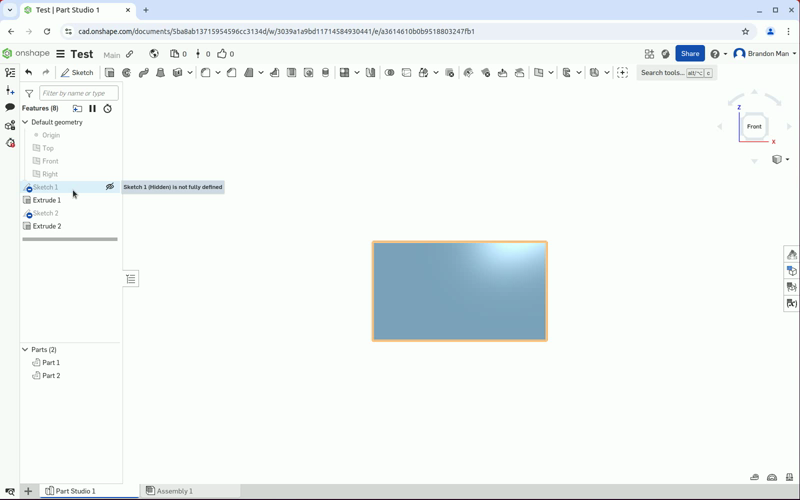
click(73, 189)
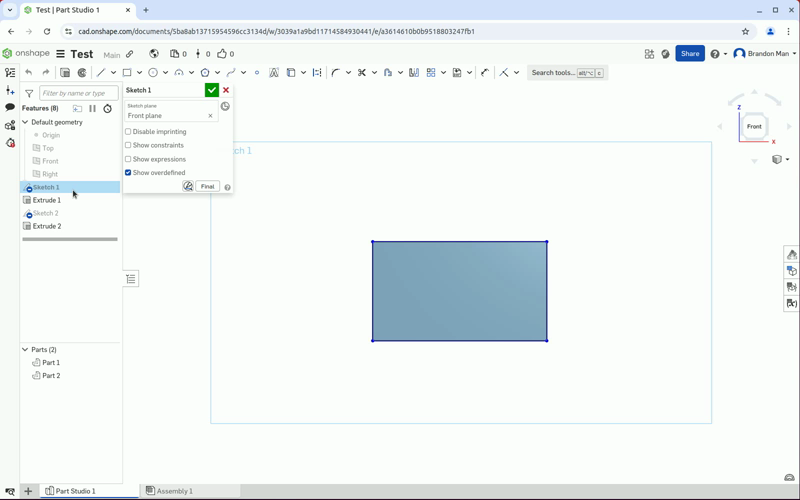
mouse_move(229, 92)
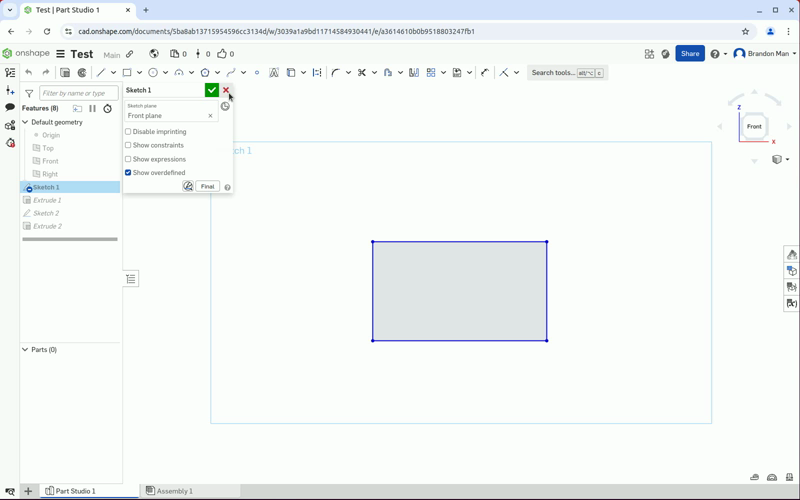
click(229, 92)
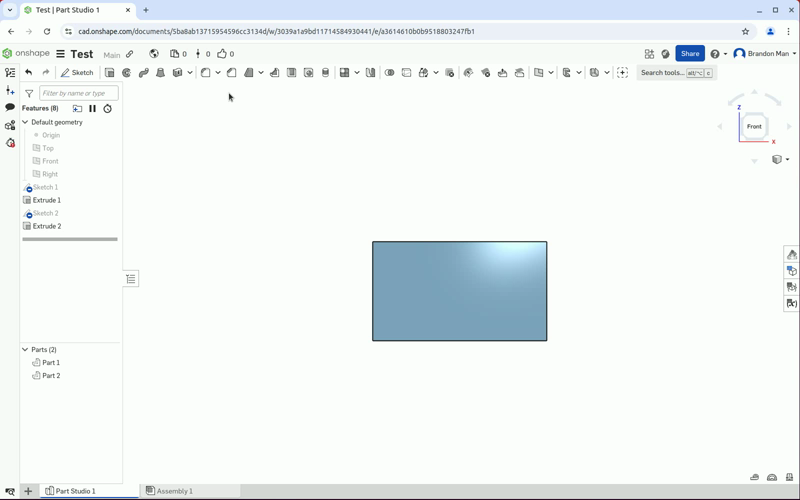
mouse_move(541, 75)
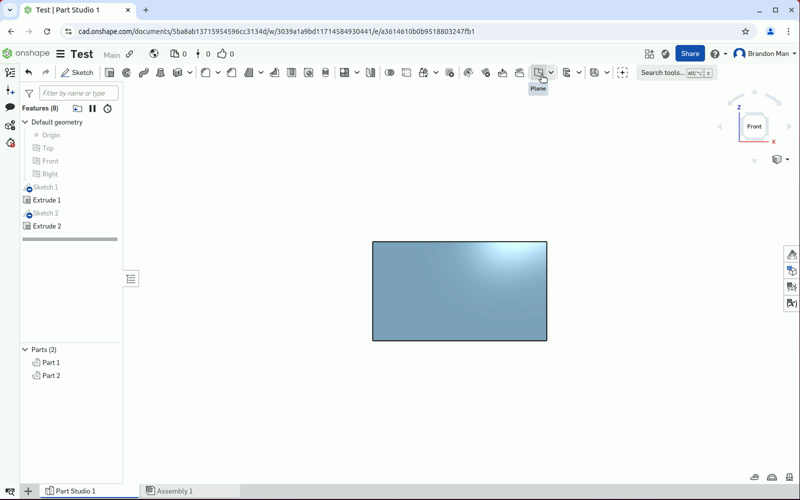
click(541, 75)
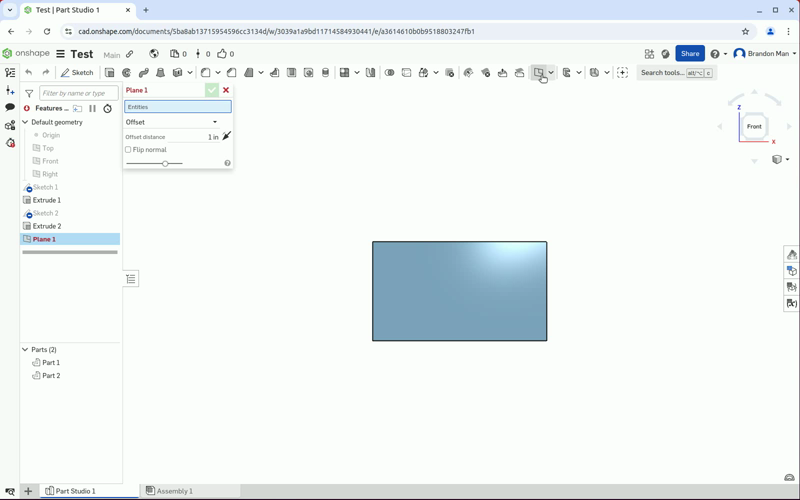
mouse_move(73, 163)
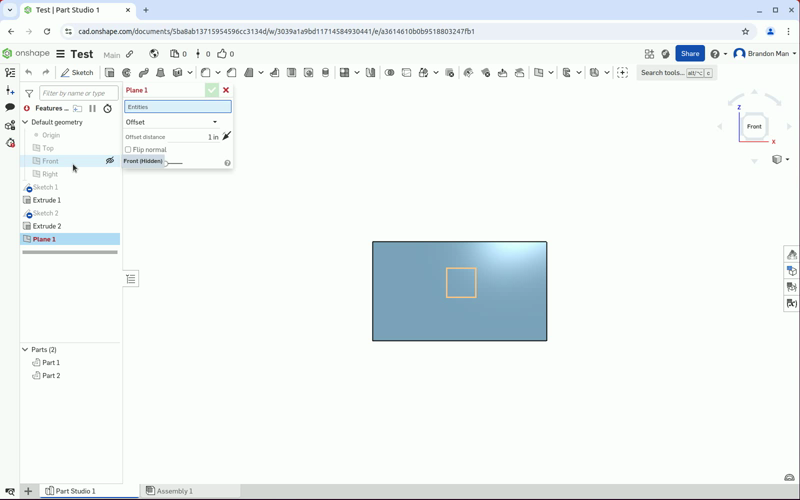
click(73, 163)
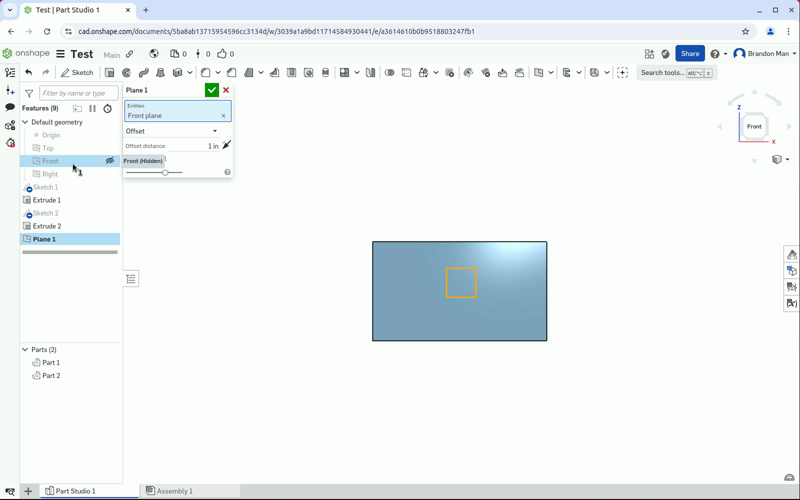
key(tab, 2)
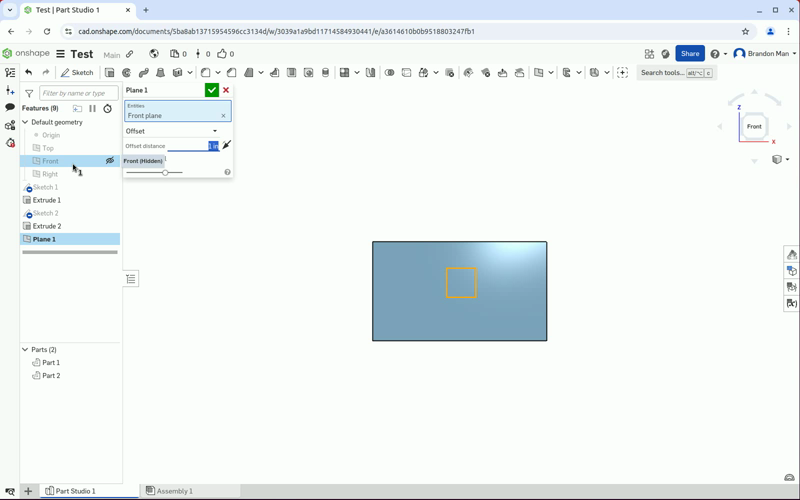
text(20.459)
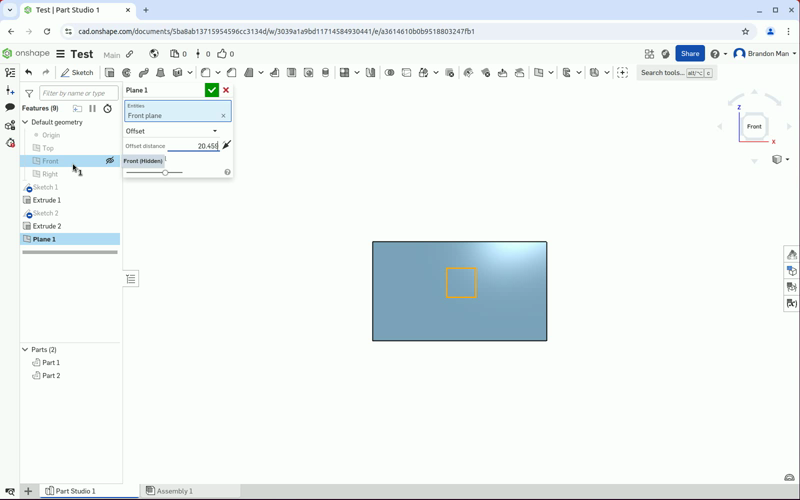
key(enter, 2)
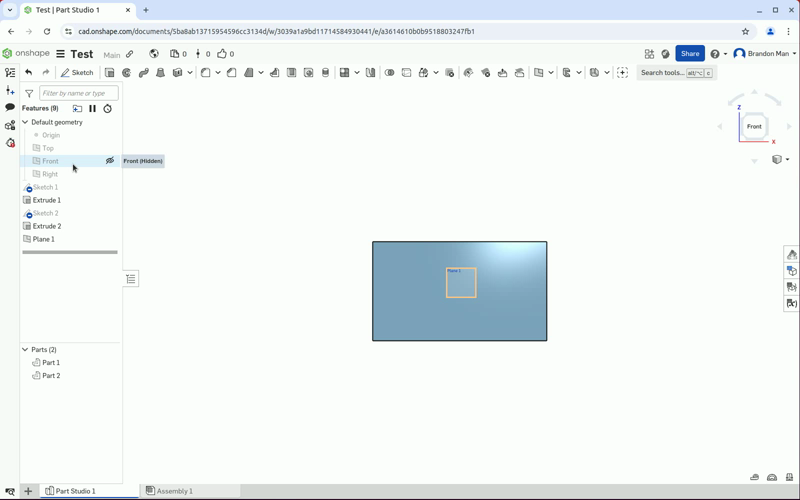
key(shift+s)
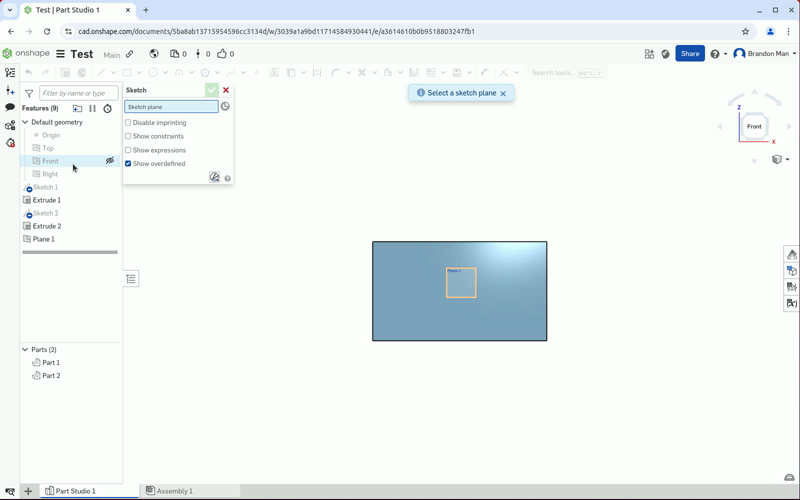
mouse_move(73, 241)
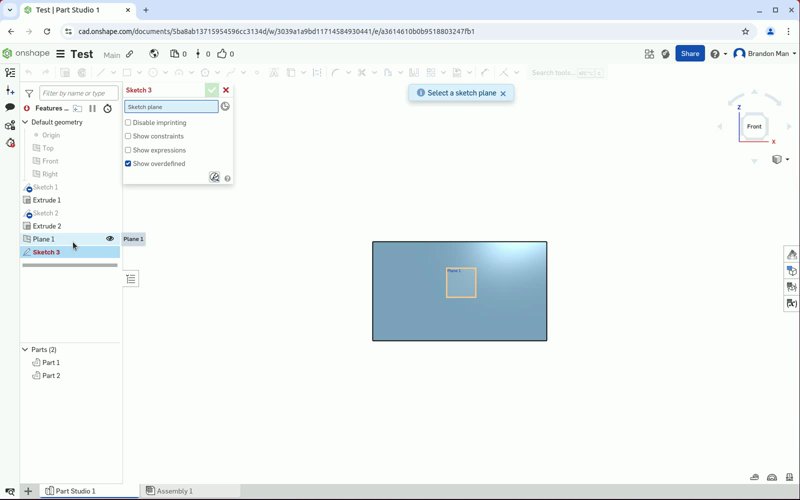
click(73, 241)
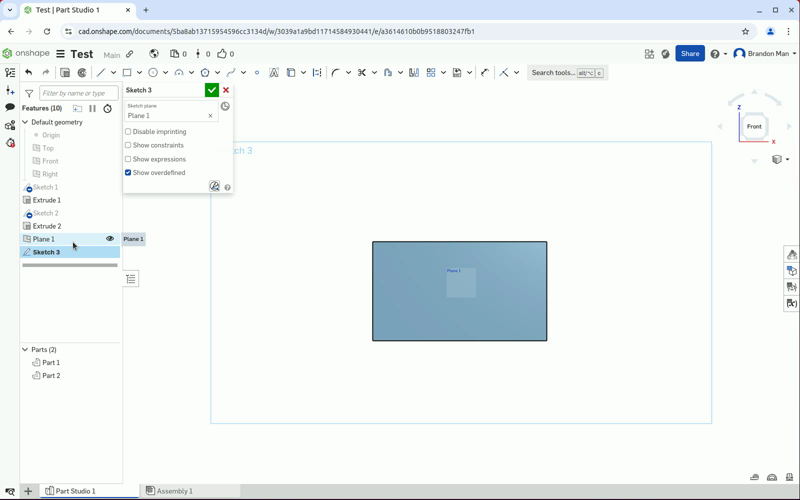
mouse_move(73, 352)
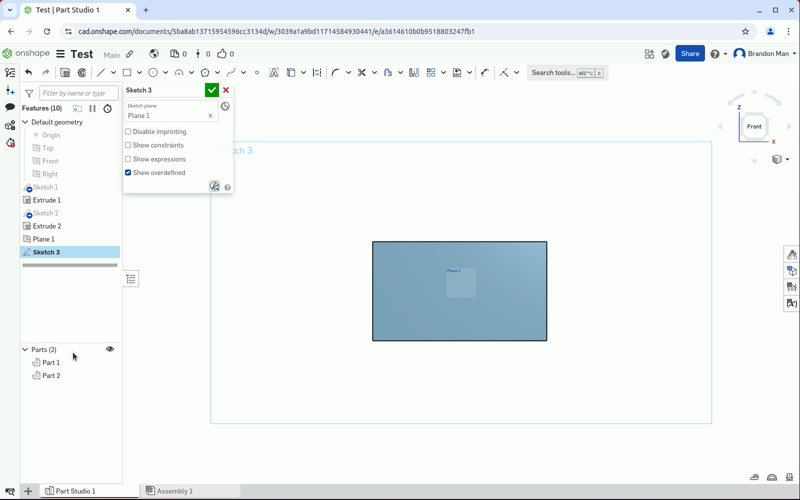
key(y)
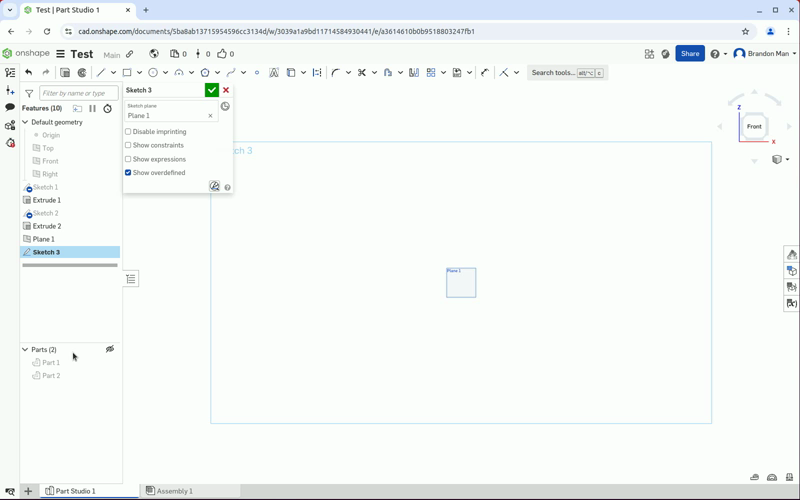
key(l)
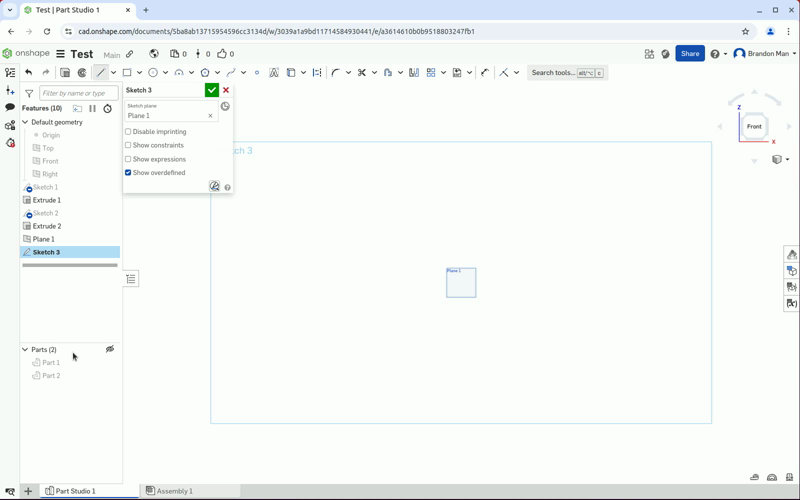
key_down(shift)
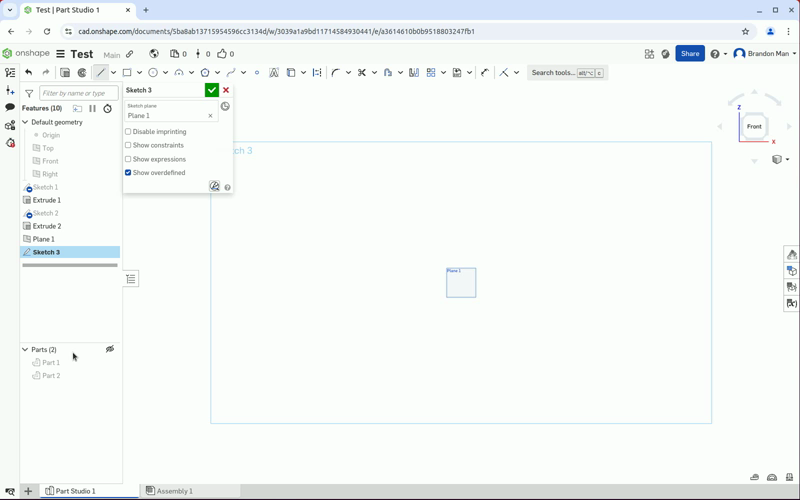
mouse_move(372, 290)
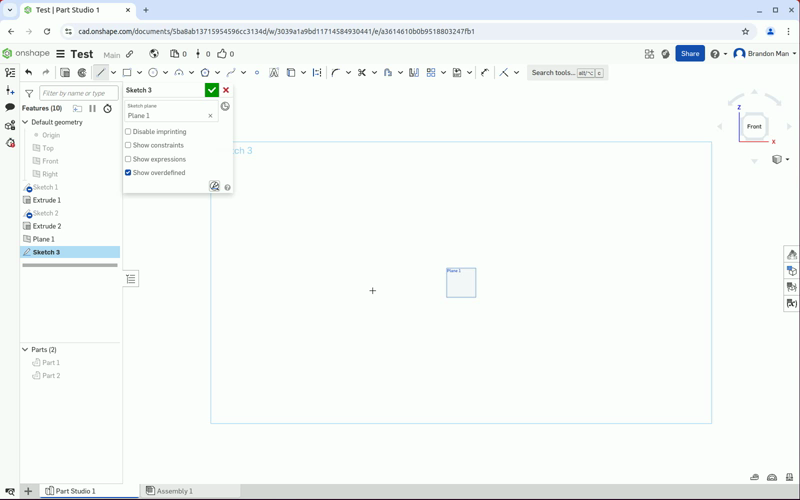
click(372, 290)
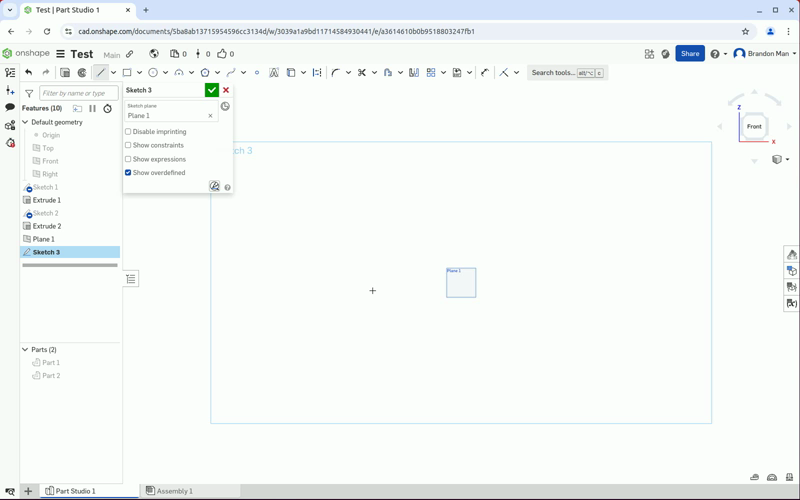
key_up(shift)
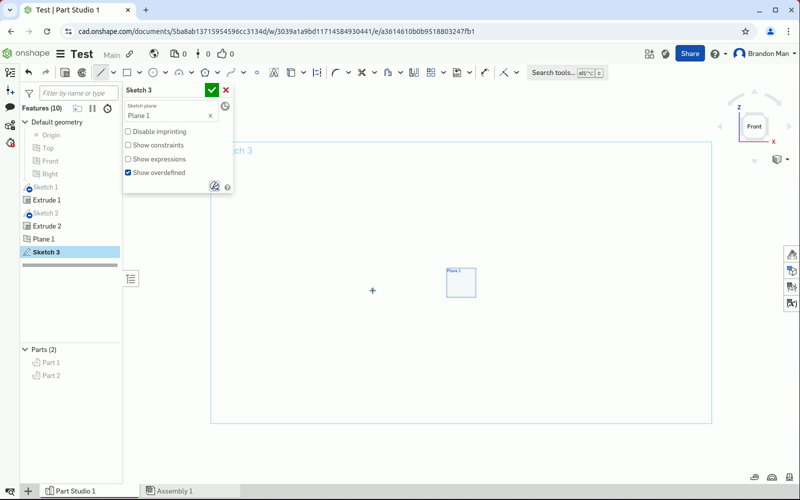
key_down(shift)
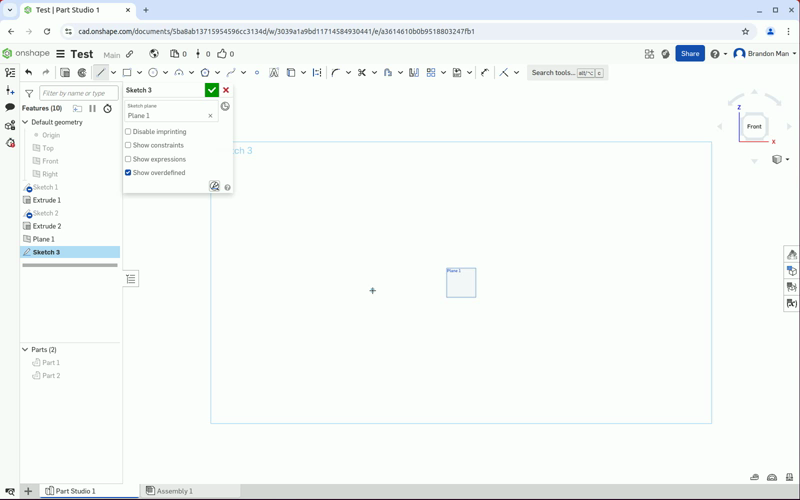
mouse_move(521, 290)
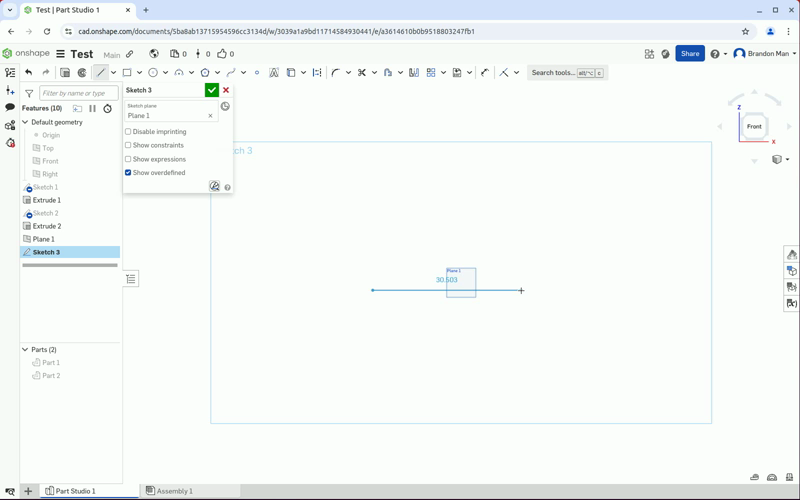
click(521, 290)
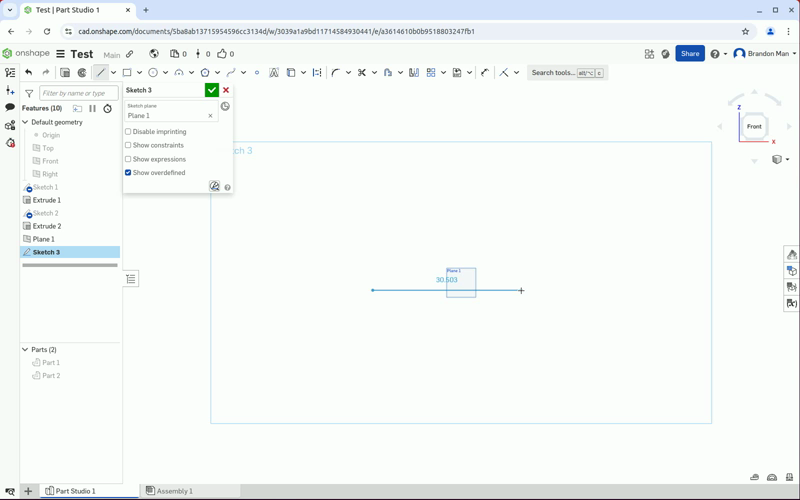
key_up(shift)
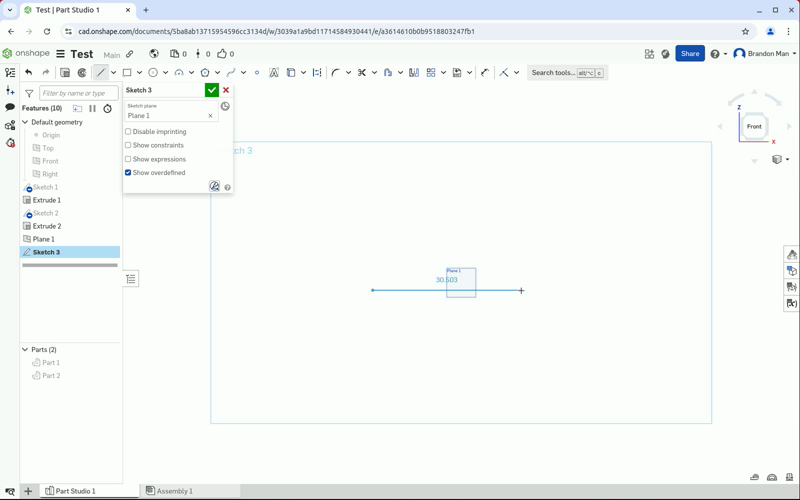
key_down(shift)
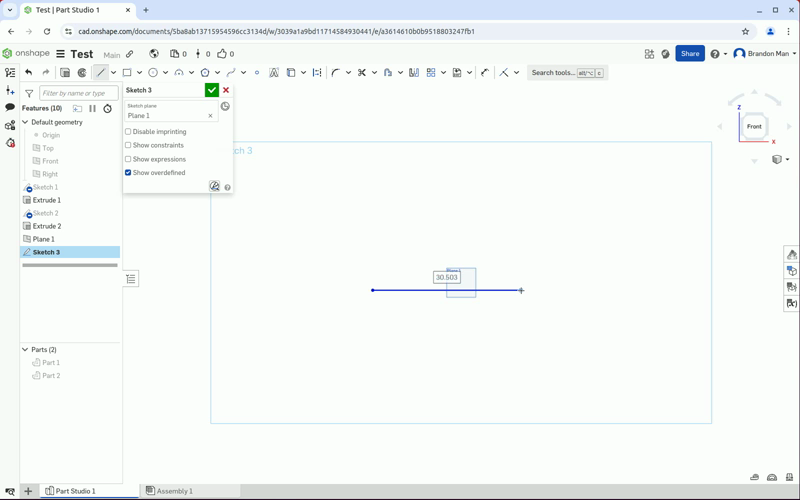
mouse_move(551, 290)
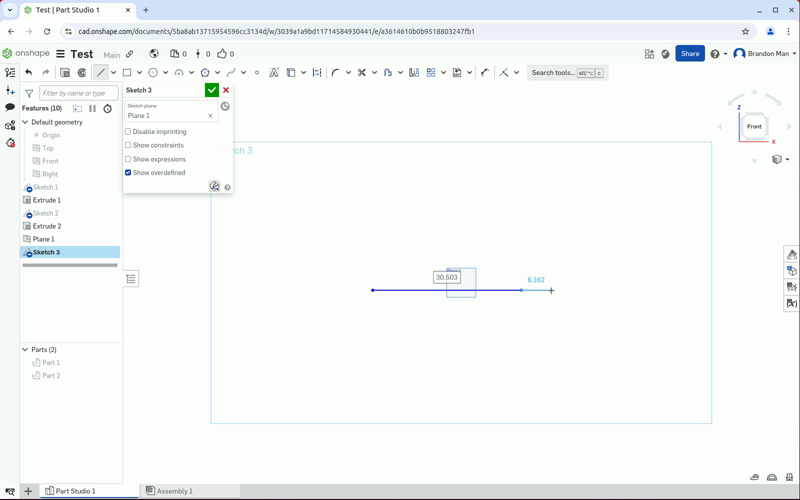
mouse_move(521, 240)
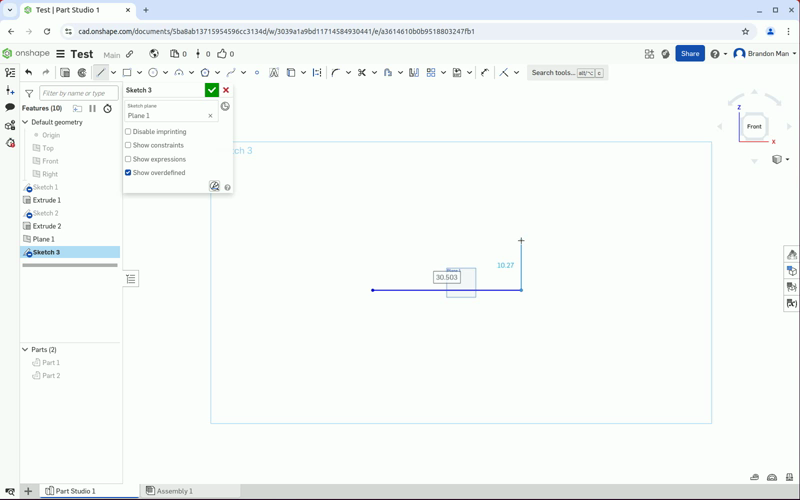
click(521, 240)
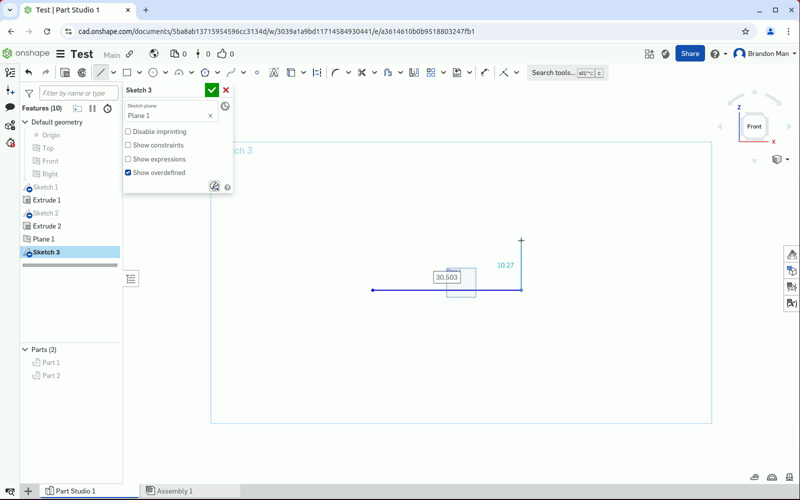
key_up(shift)
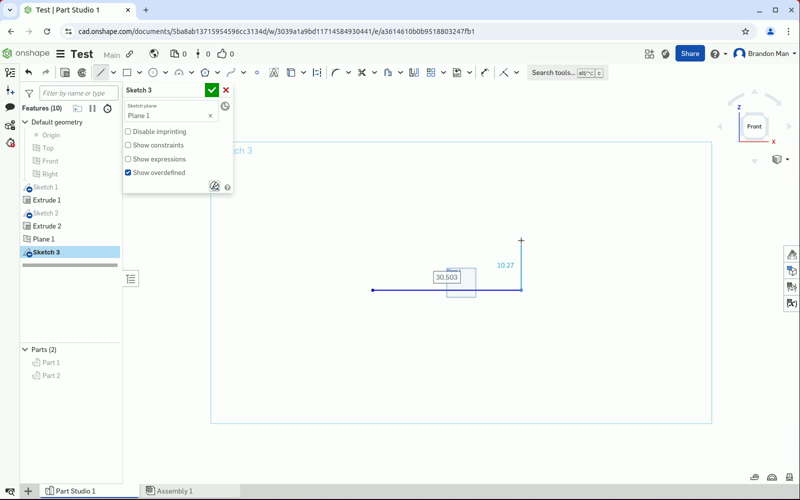
key_down(shift)
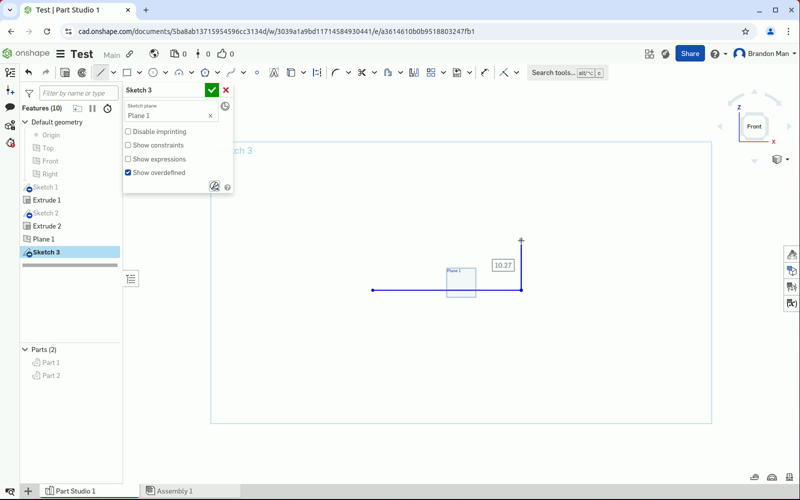
mouse_move(372, 240)
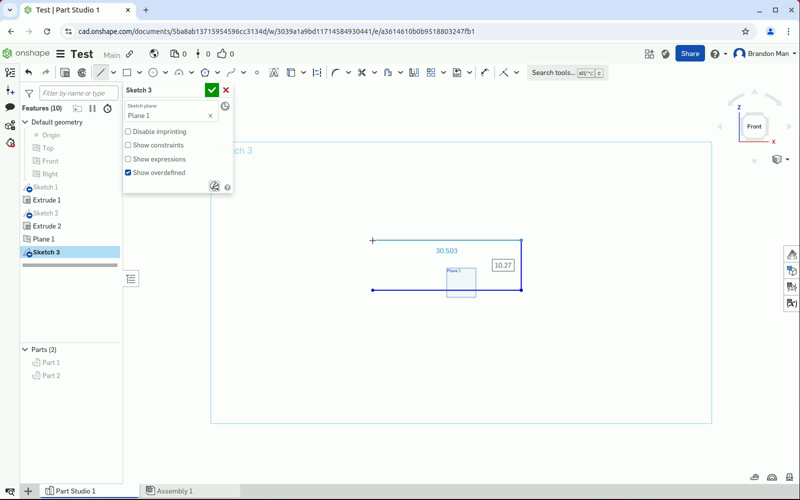
click(372, 240)
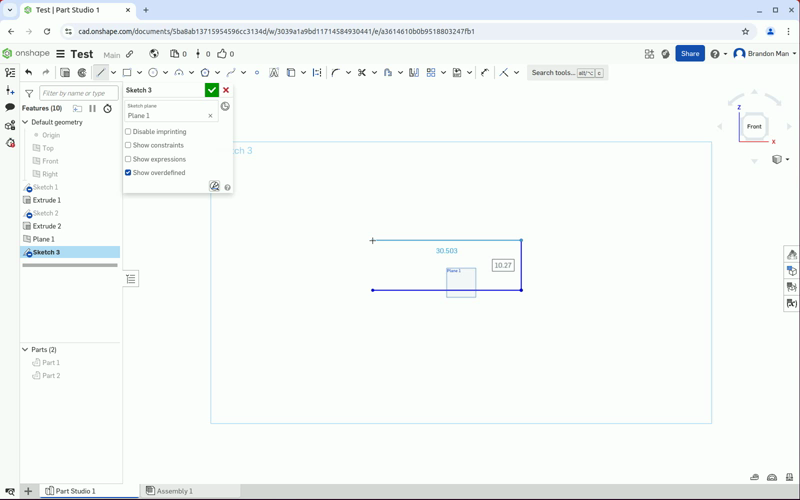
key_up(shift)
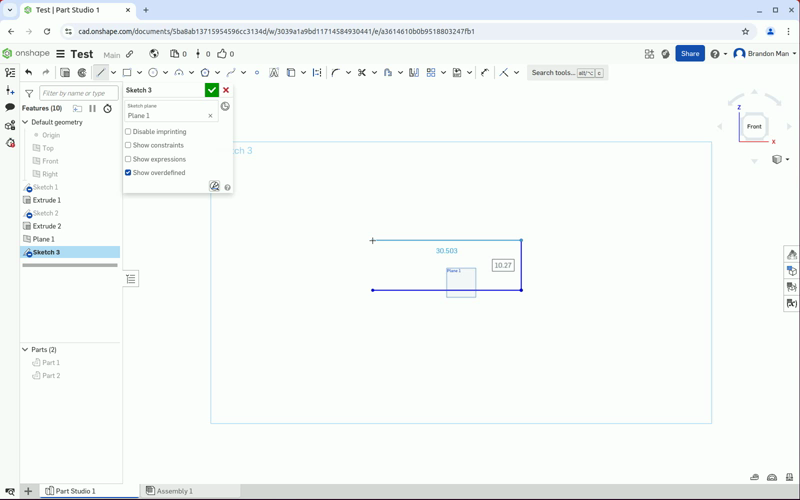
mouse_move(402, 240)
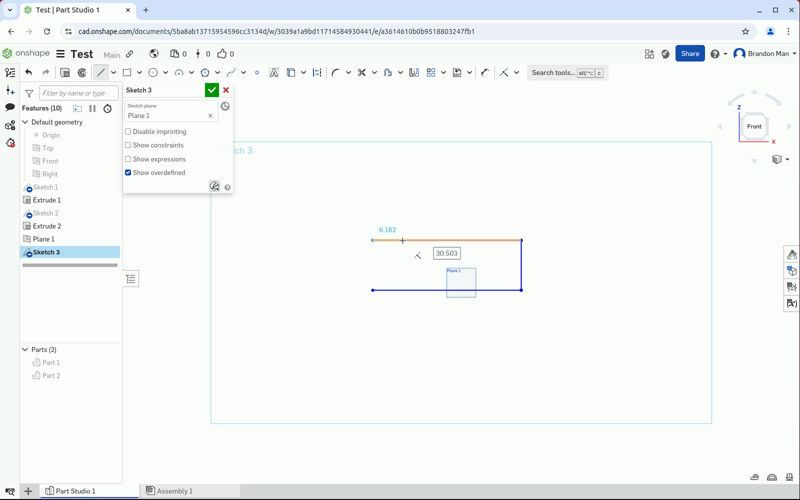
key_down(shift)
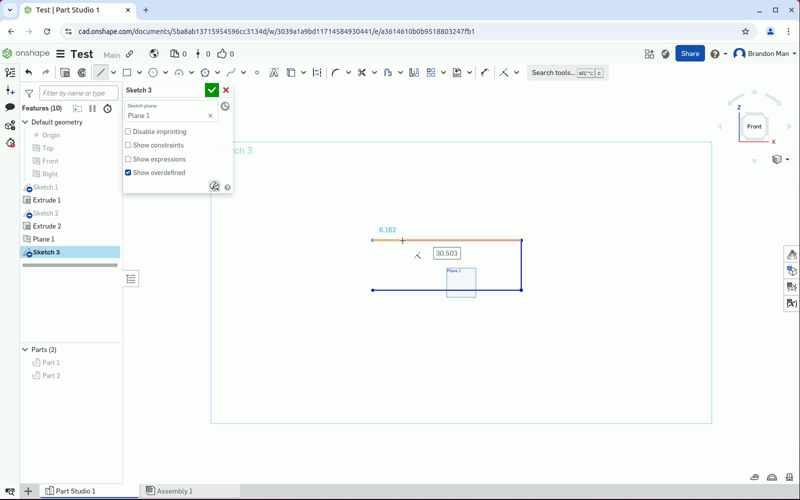
mouse_move(372, 290)
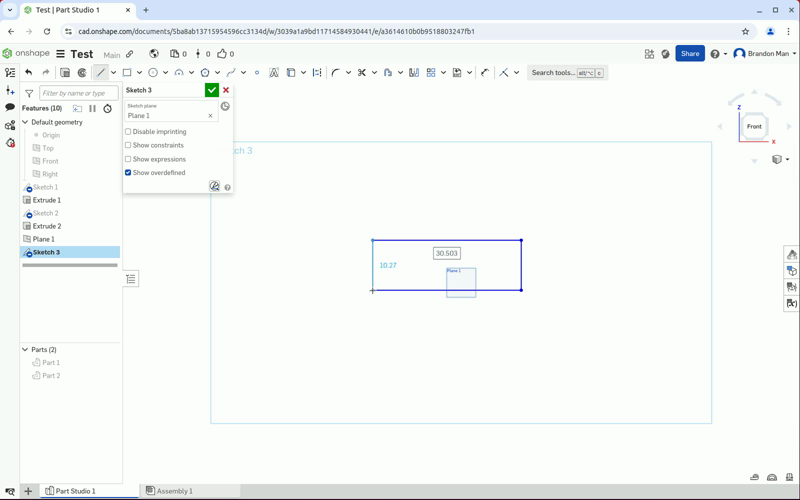
key_up(shift)
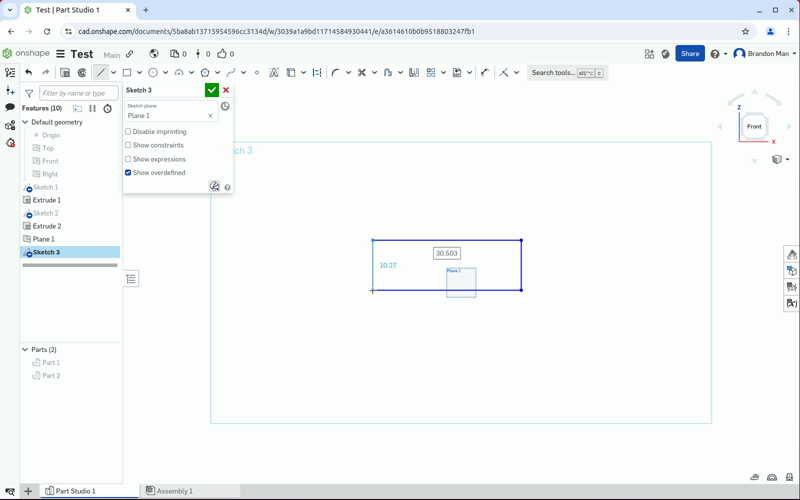
click(372, 290)
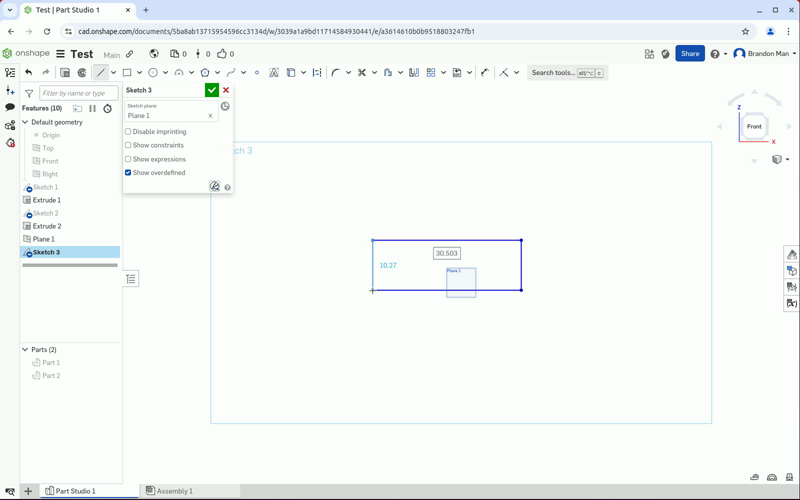
key(esc)
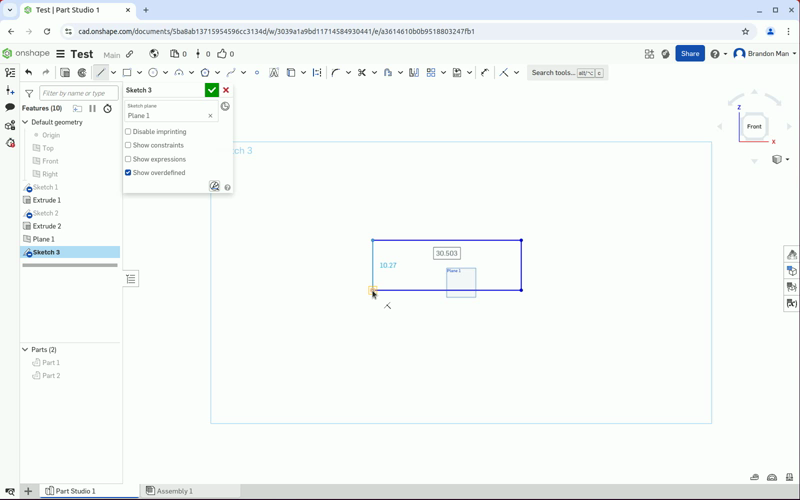
mouse_move(435, 284)
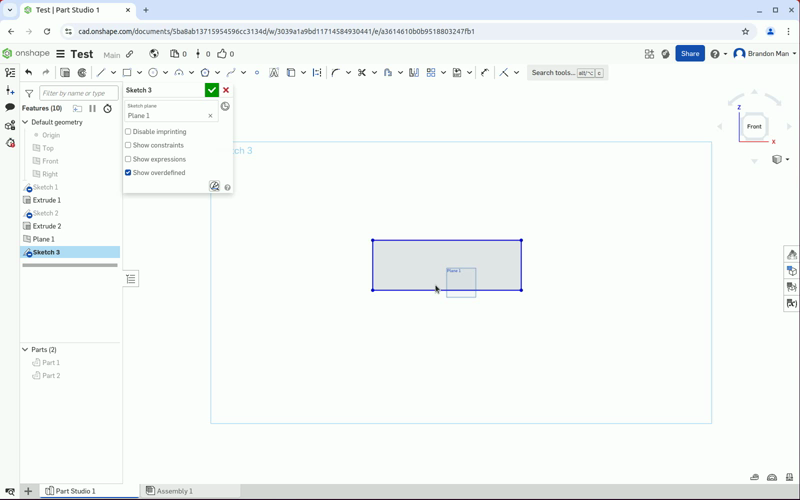
click(435, 284)
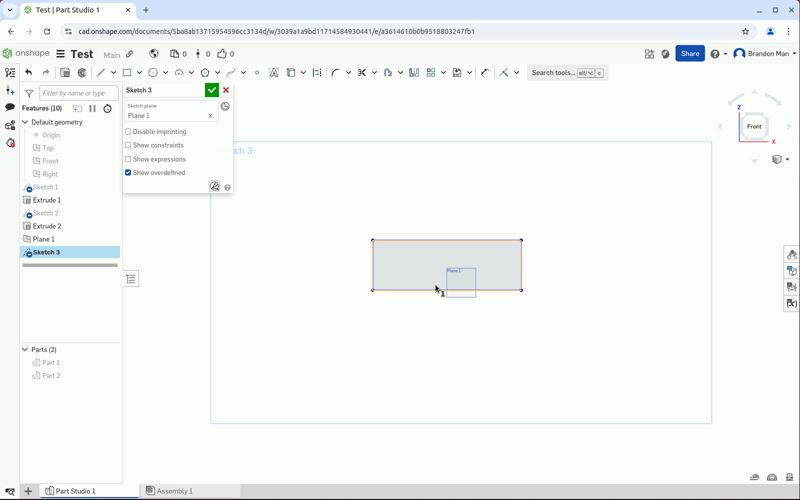
mouse_move(73, 352)
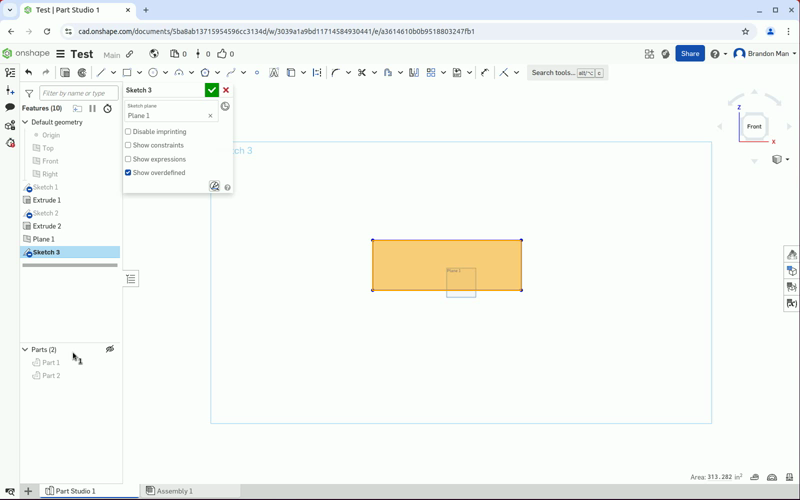
key(shift+y)
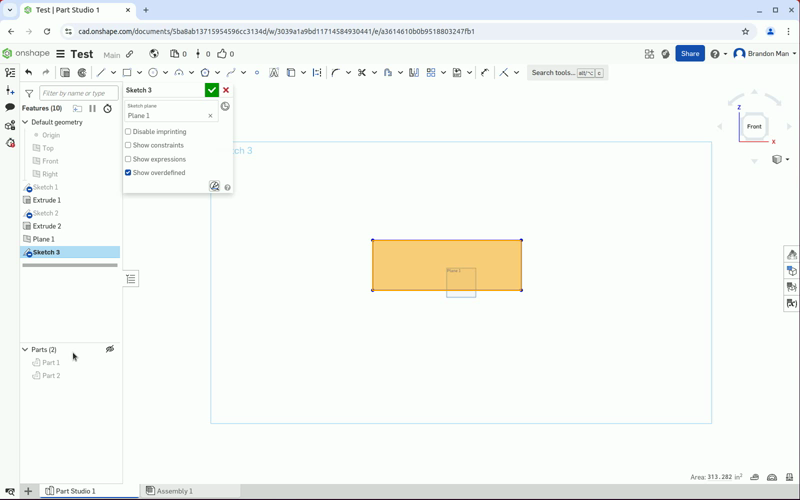
key(shift+e)
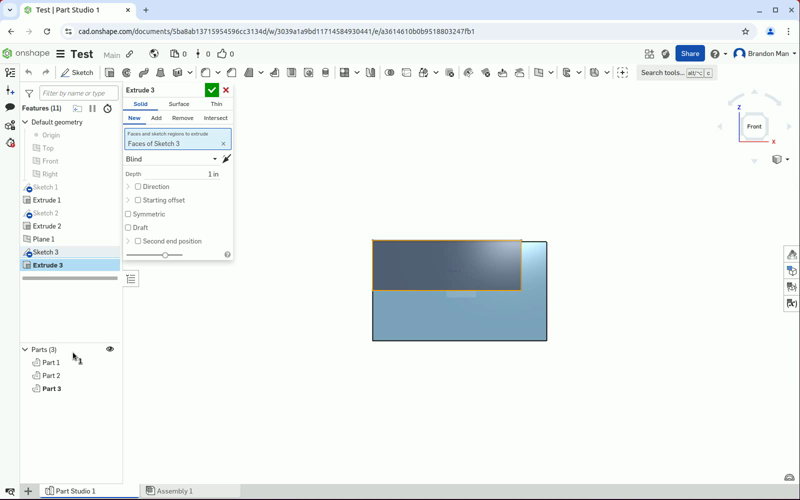
mouse_move(143, 106)
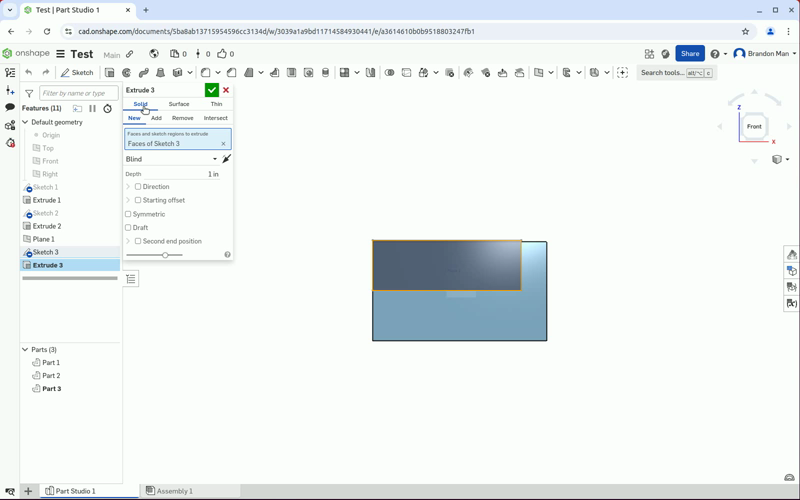
click(143, 106)
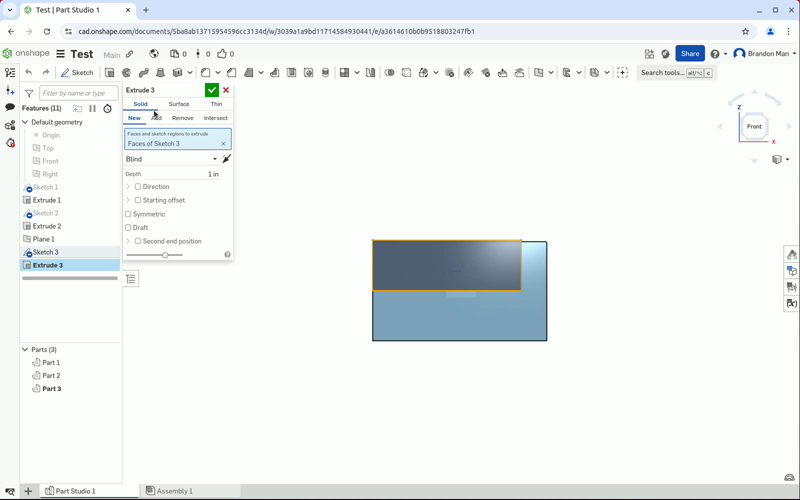
mouse_move(186, 120)
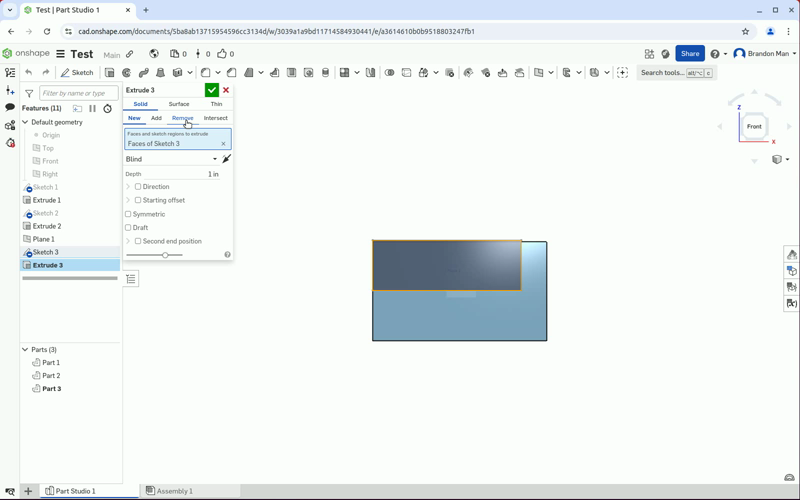
click(186, 120)
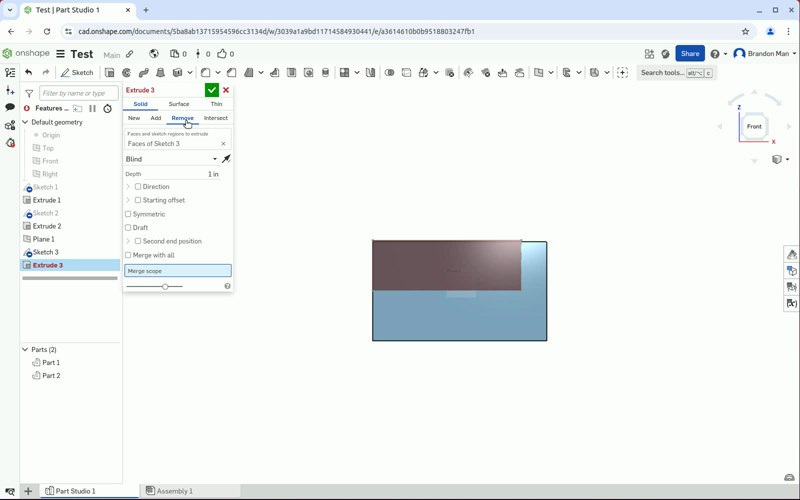
key(tab, 4)
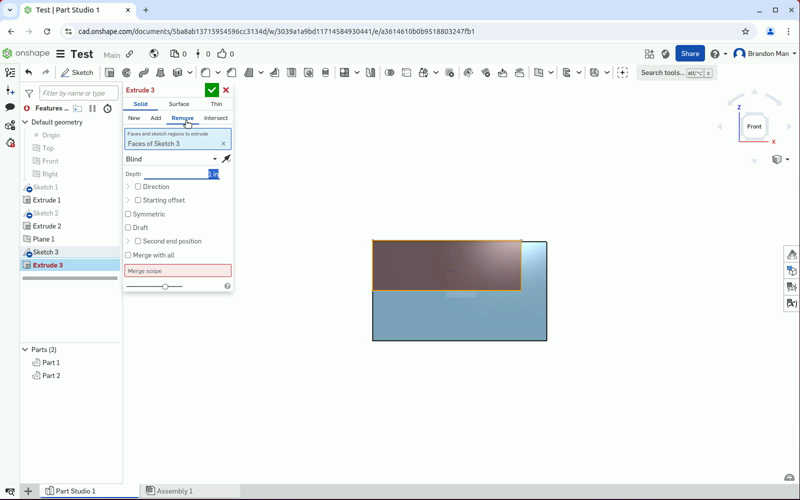
text(15.405)
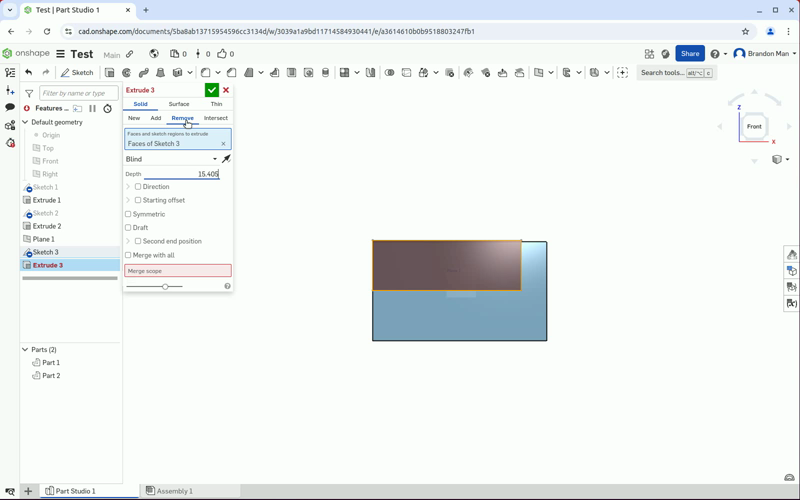
key(tab, 6)
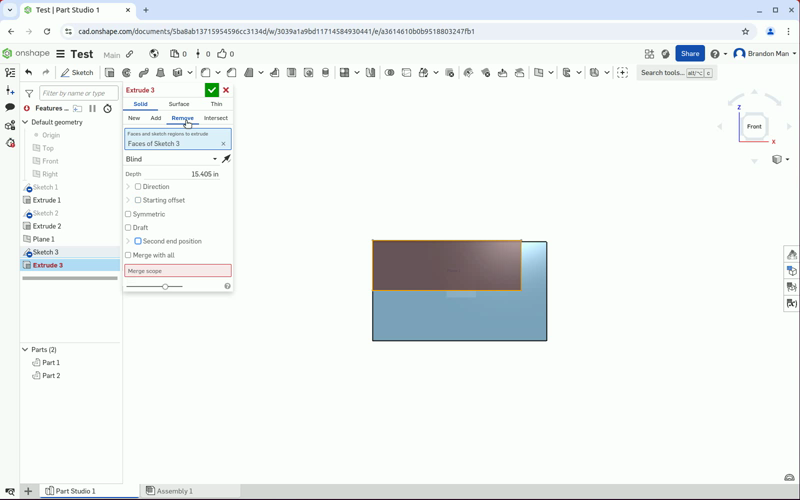
key(space)
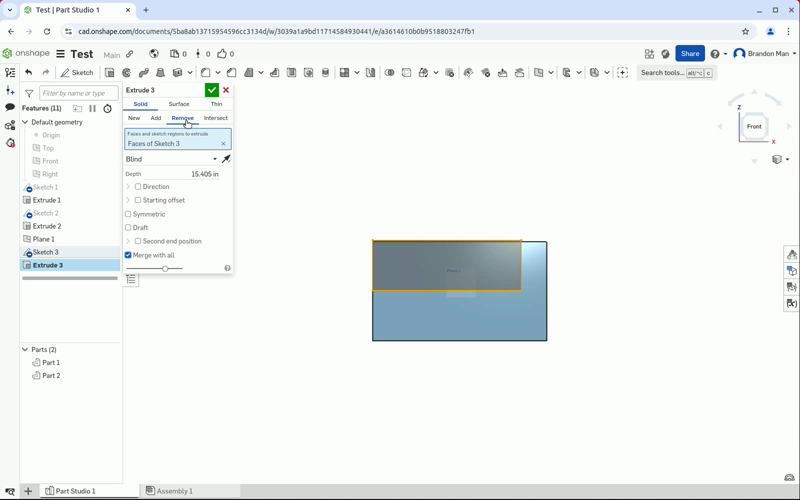
key(enter)
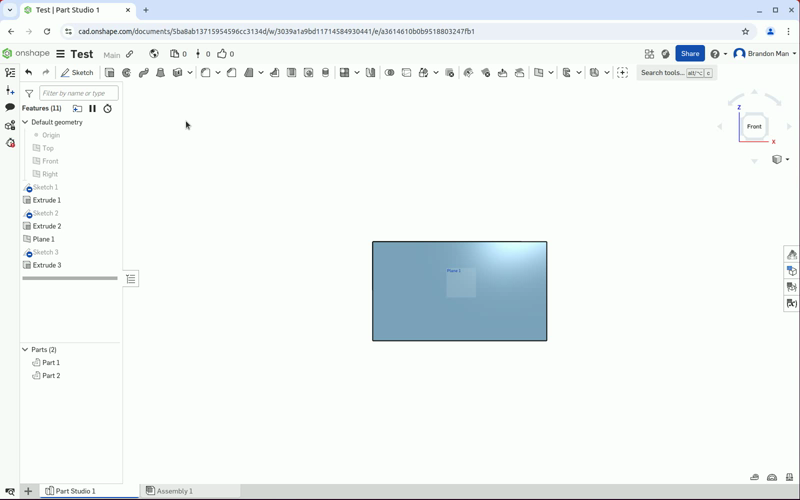
key(shift+h)
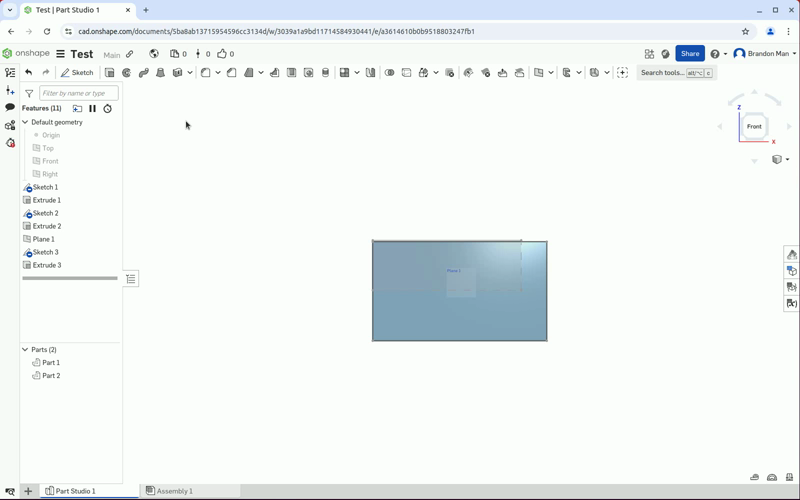
key(shift+h)
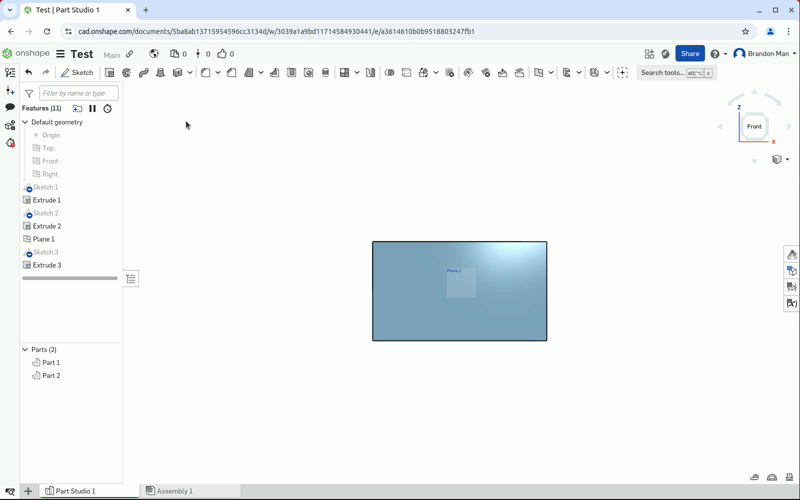
mouse_move(73, 189)
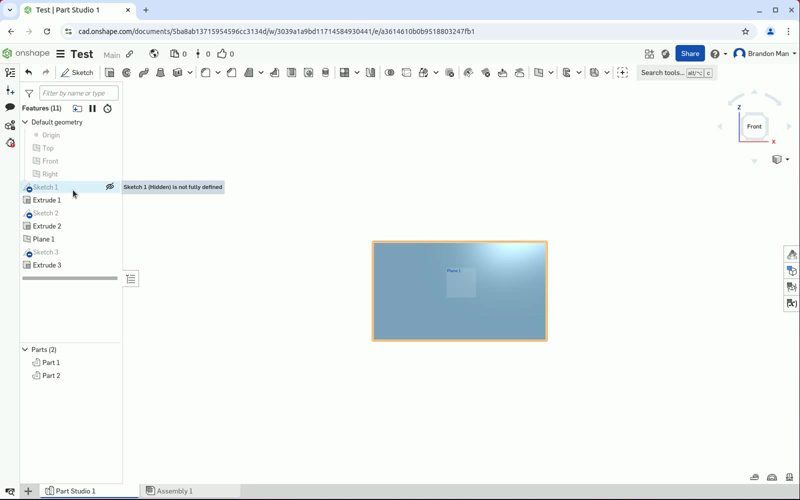
click(73, 189)
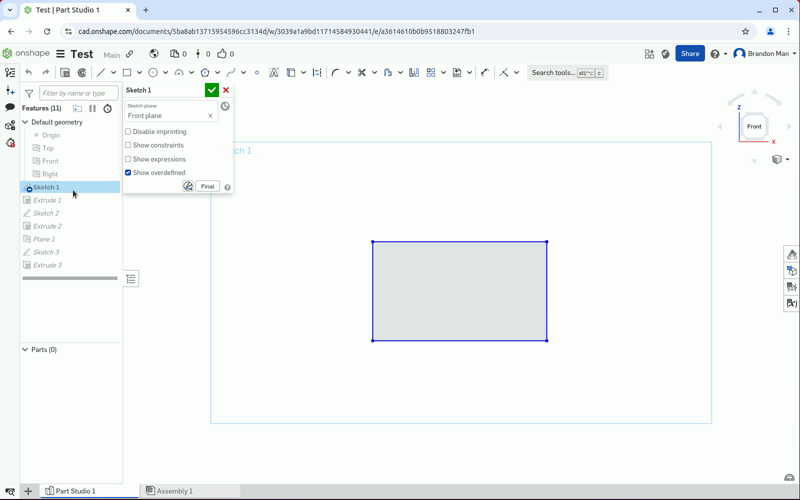
mouse_move(229, 92)
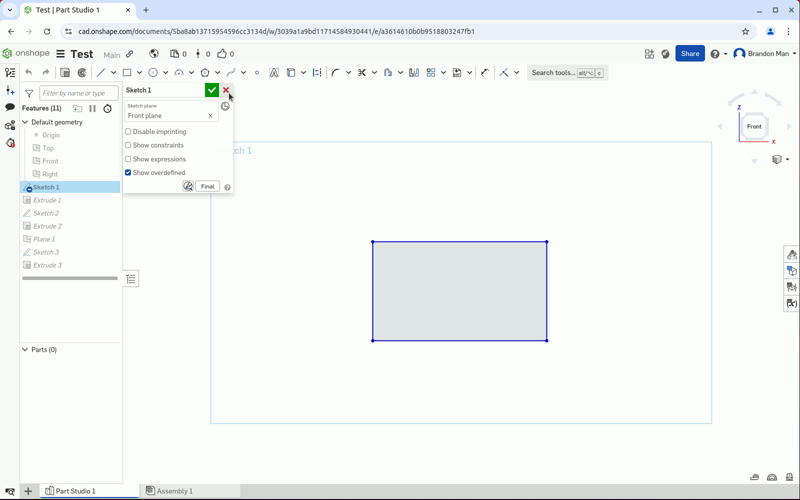
click(229, 92)
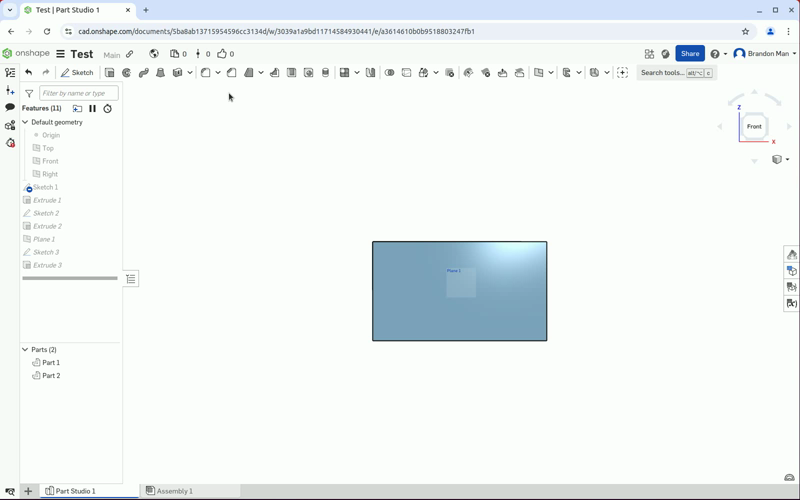
key(shift+s)
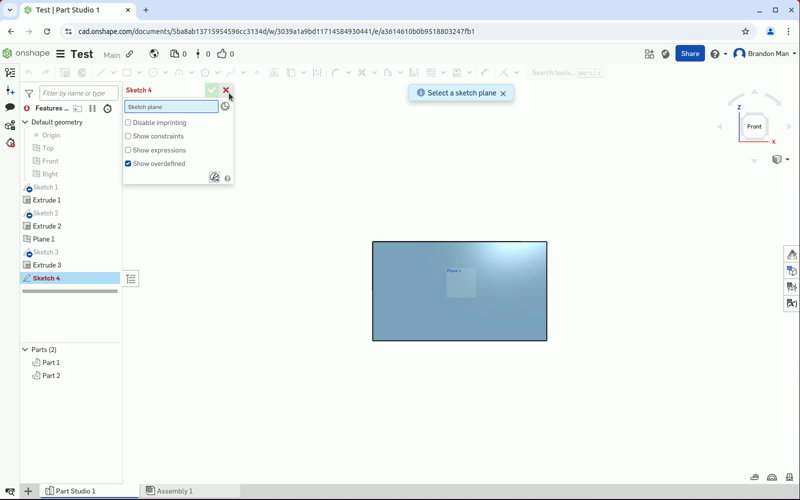
mouse_move(73, 241)
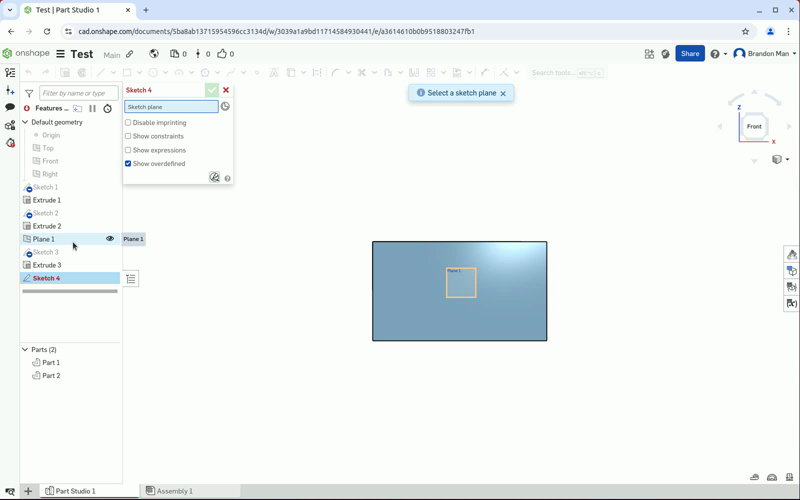
click(73, 241)
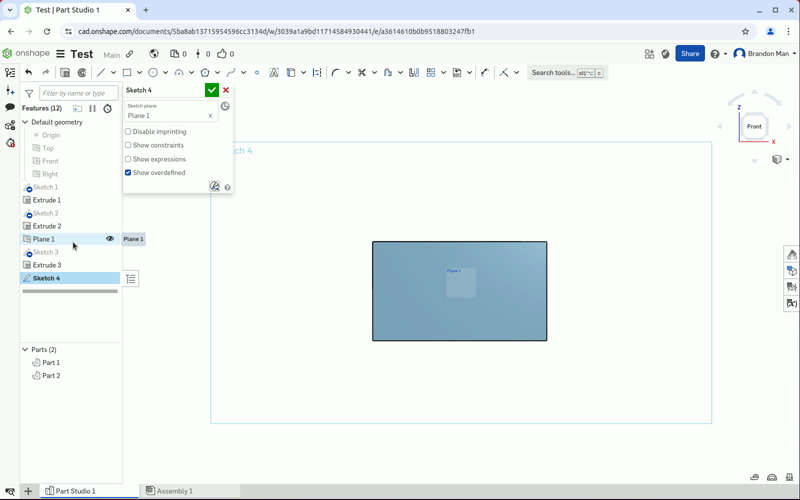
mouse_move(73, 352)
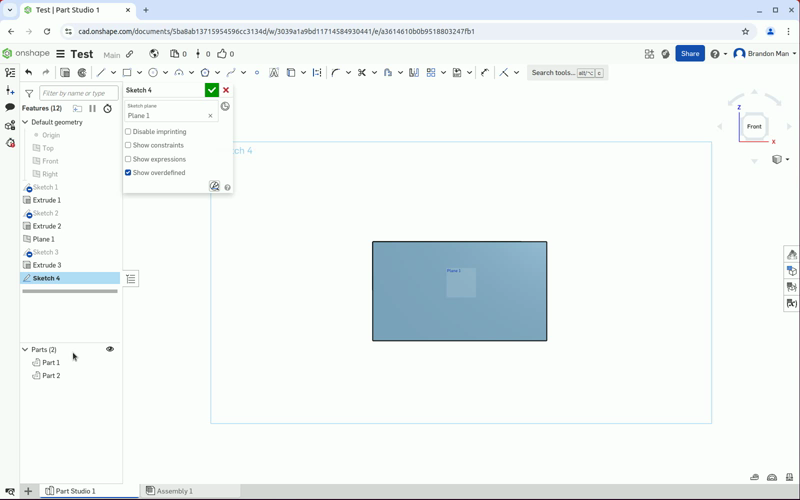
key(y)
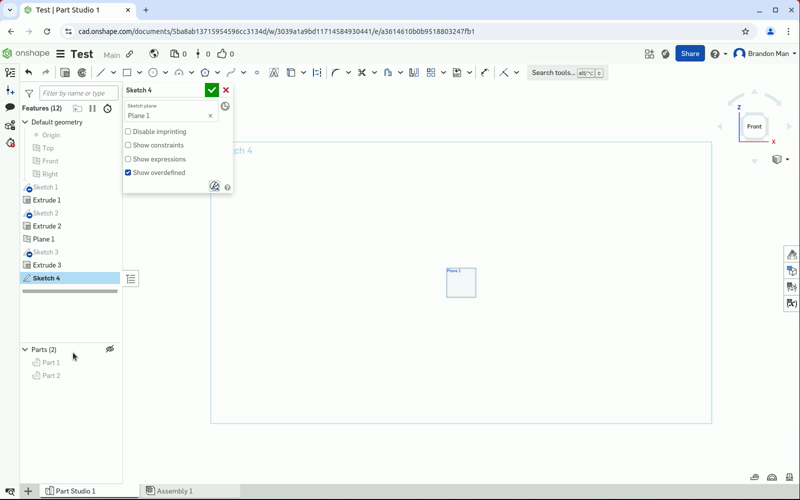
key(l)
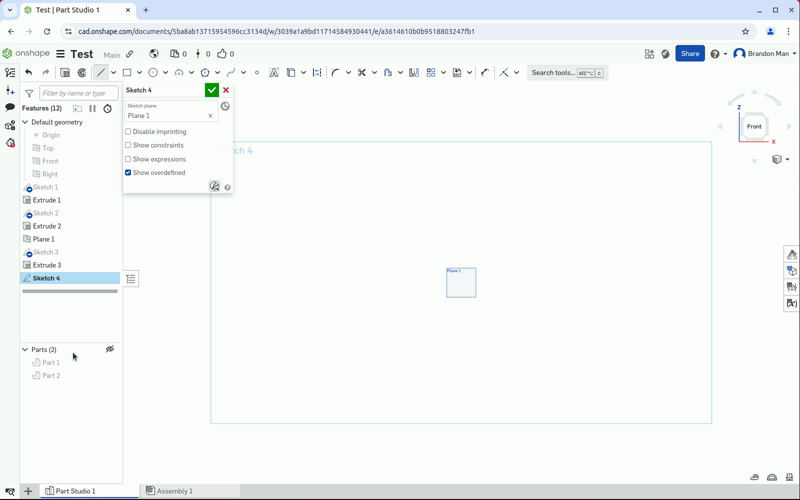
key_down(shift)
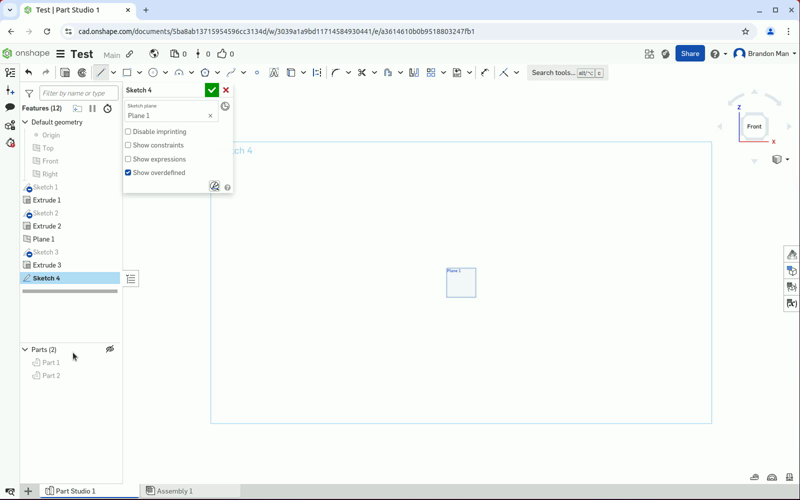
mouse_move(348, 340)
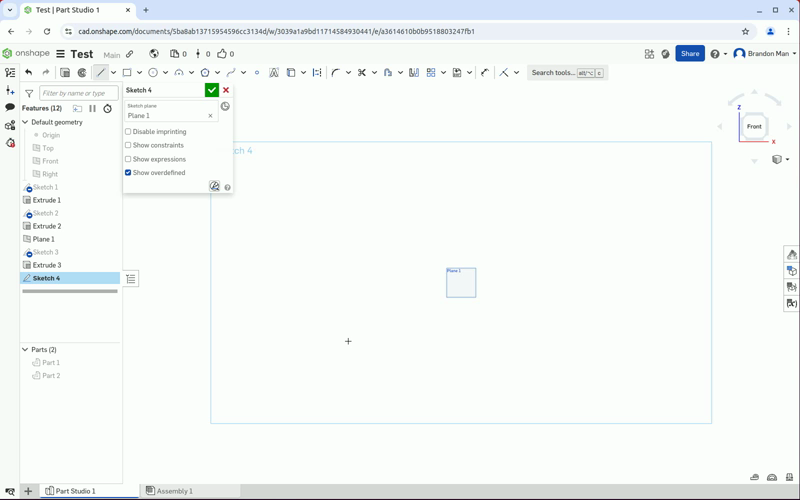
click(348, 340)
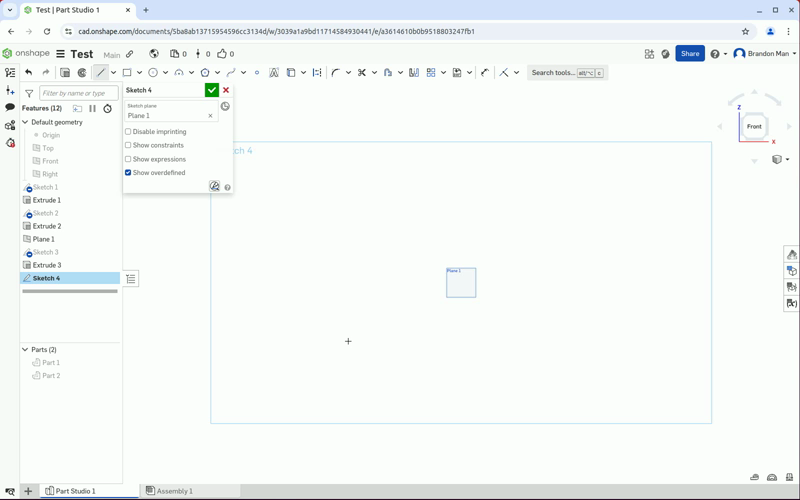
key_up(shift)
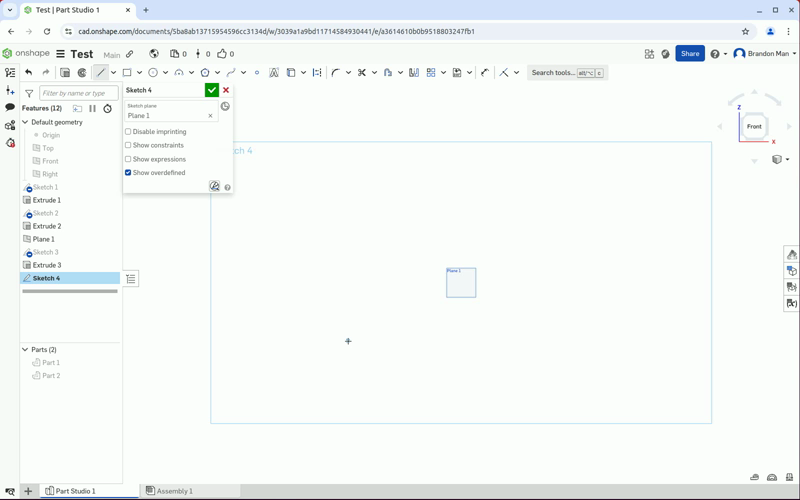
key_down(shift)
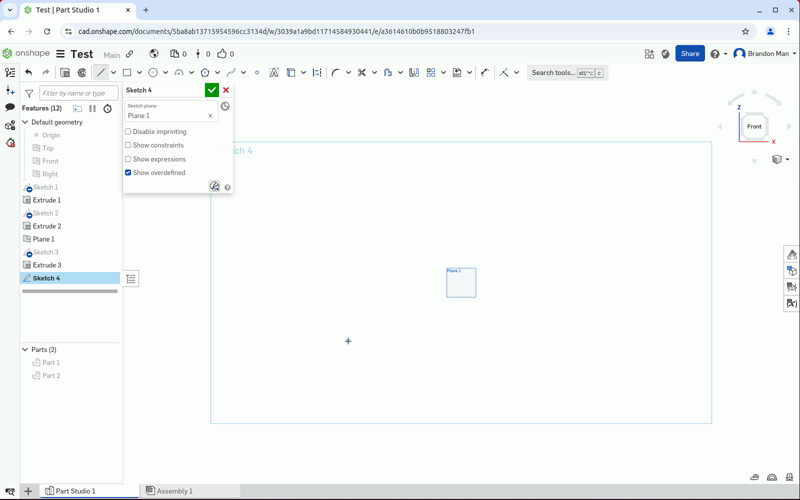
mouse_move(378, 340)
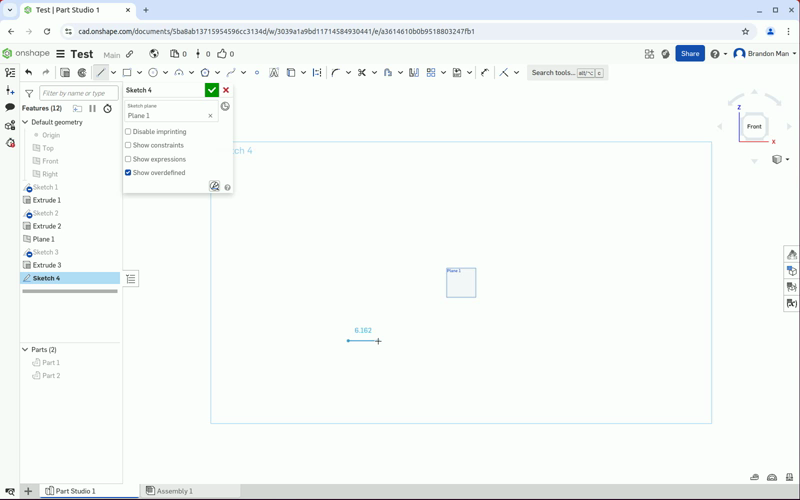
mouse_move(373, 340)
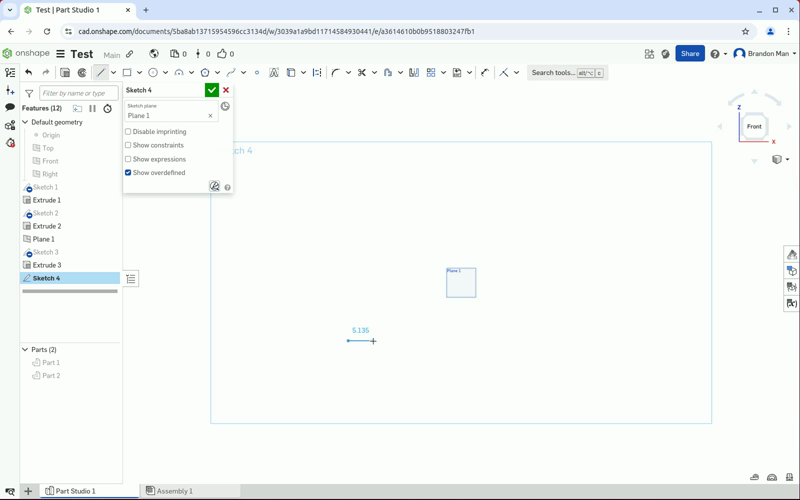
click(373, 340)
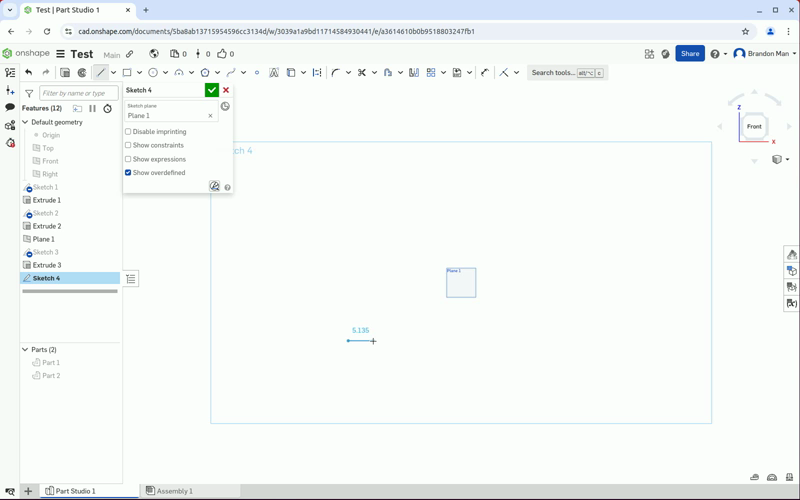
key_up(shift)
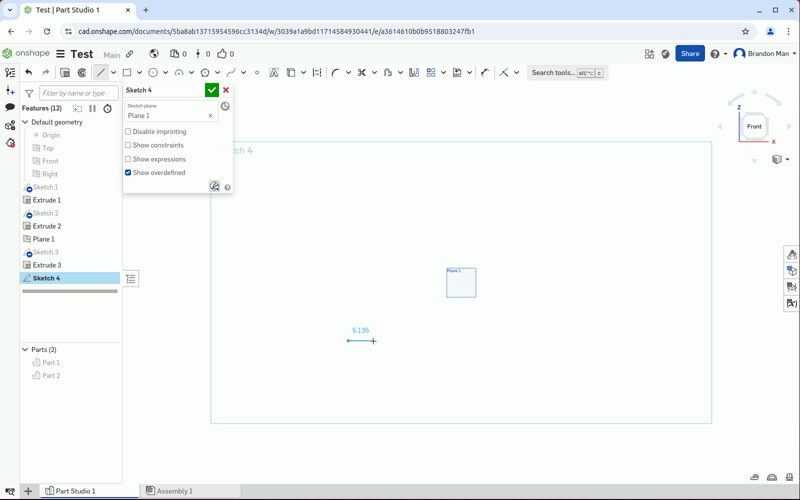
key_down(shift)
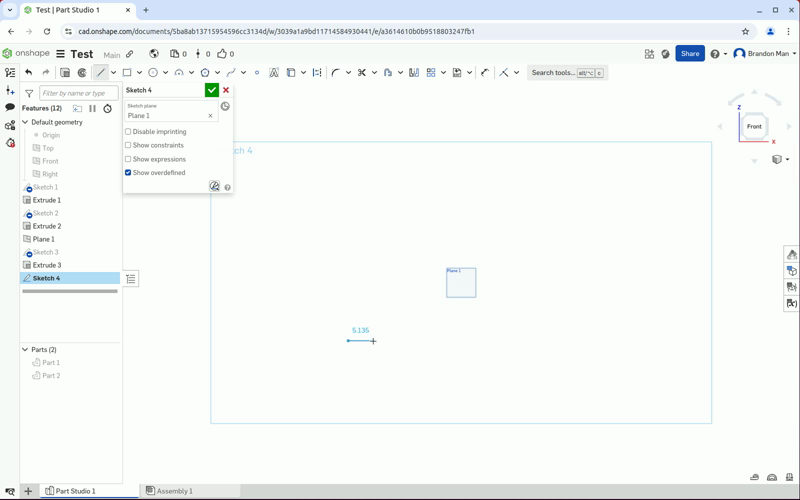
mouse_move(403, 340)
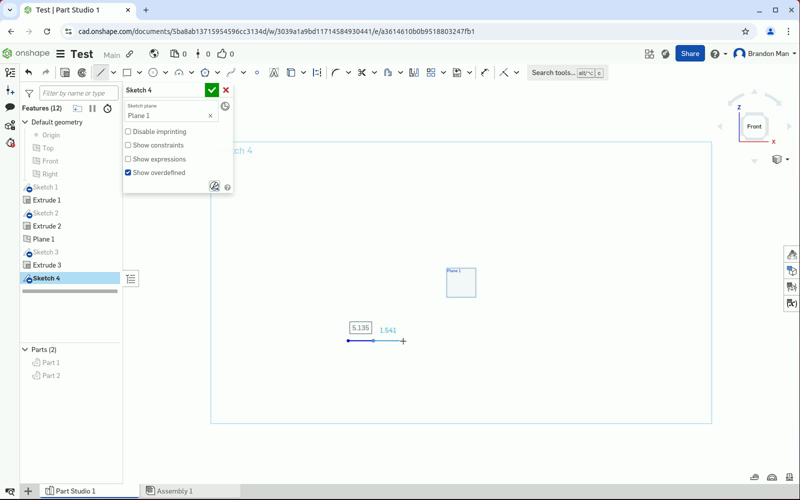
mouse_move(373, 290)
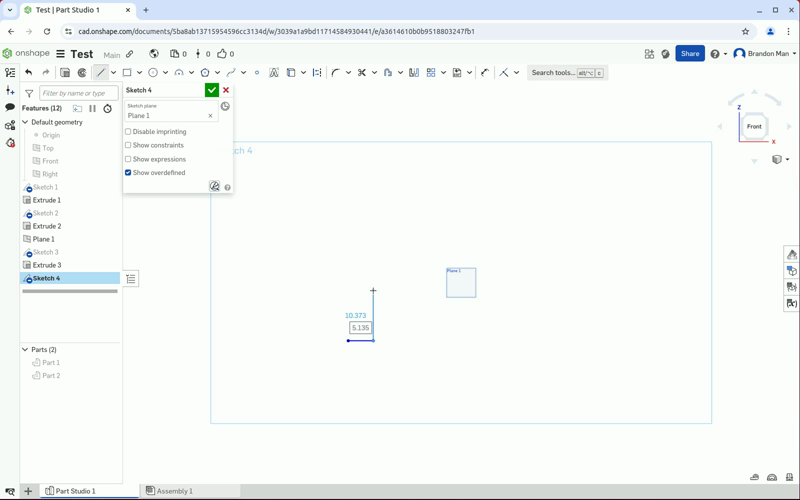
click(373, 290)
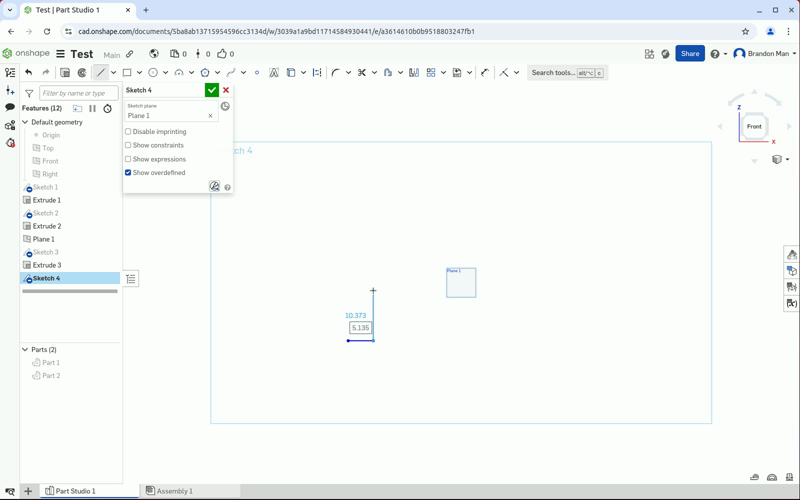
key_up(shift)
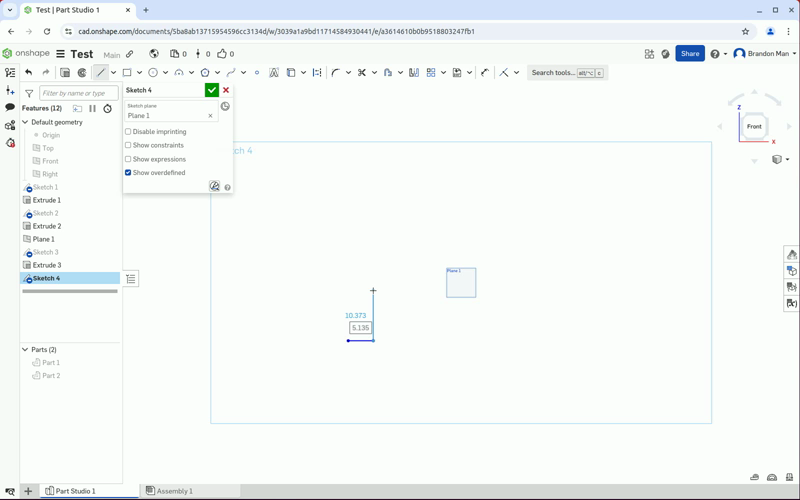
key_down(shift)
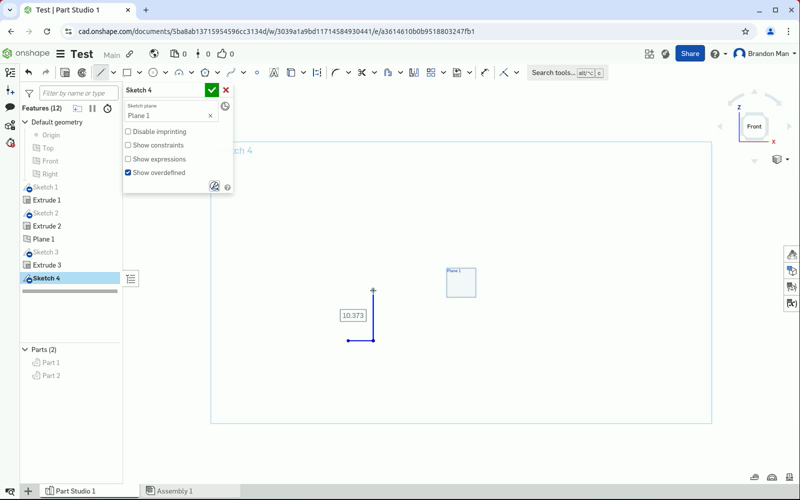
mouse_move(403, 290)
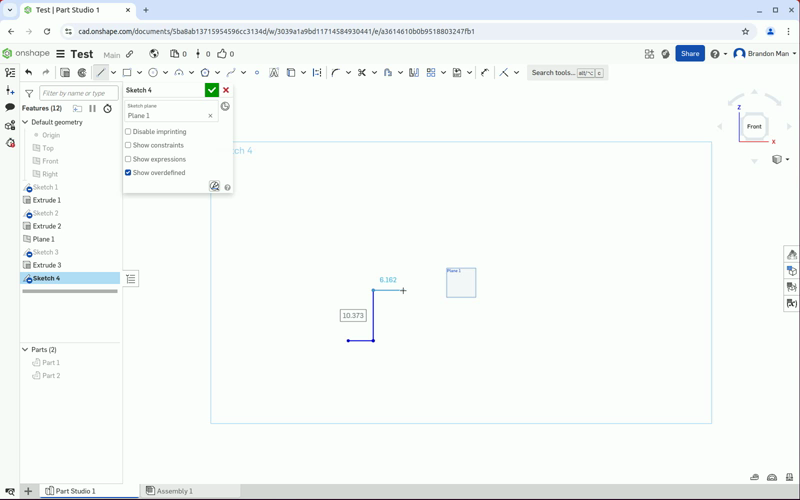
mouse_move(373, 240)
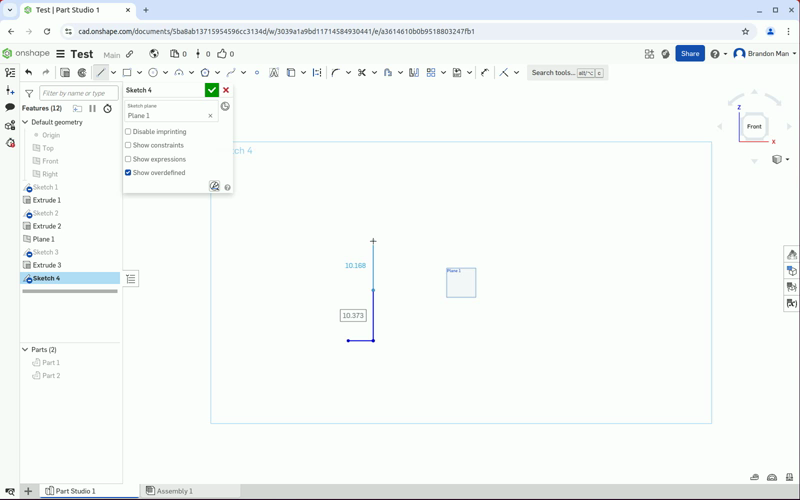
click(373, 240)
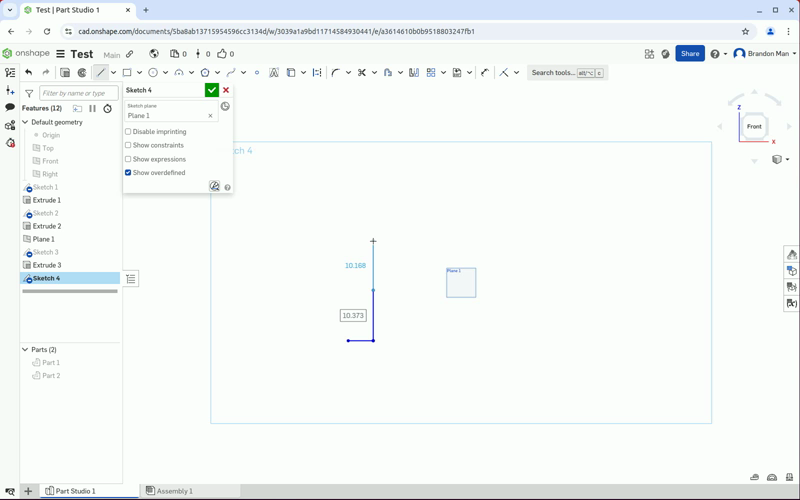
key_up(shift)
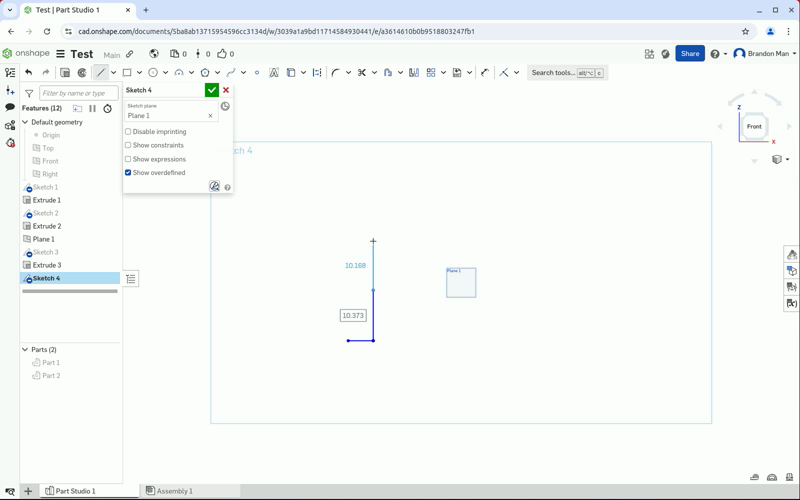
key_down(shift)
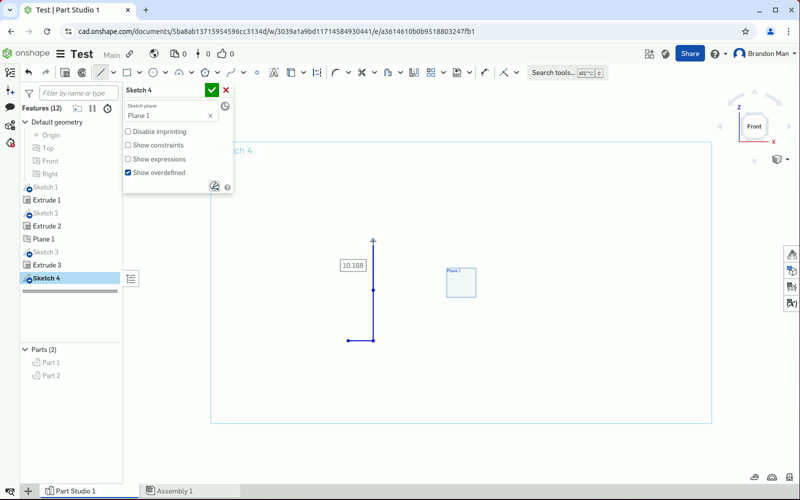
mouse_move(403, 240)
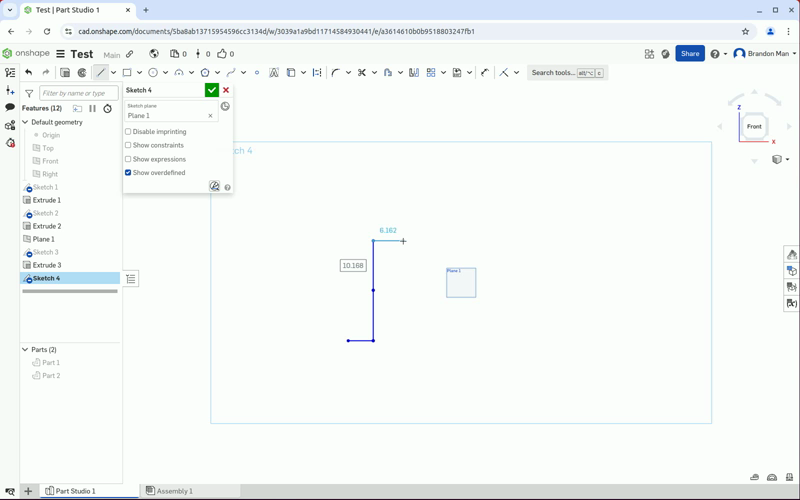
mouse_move(348, 240)
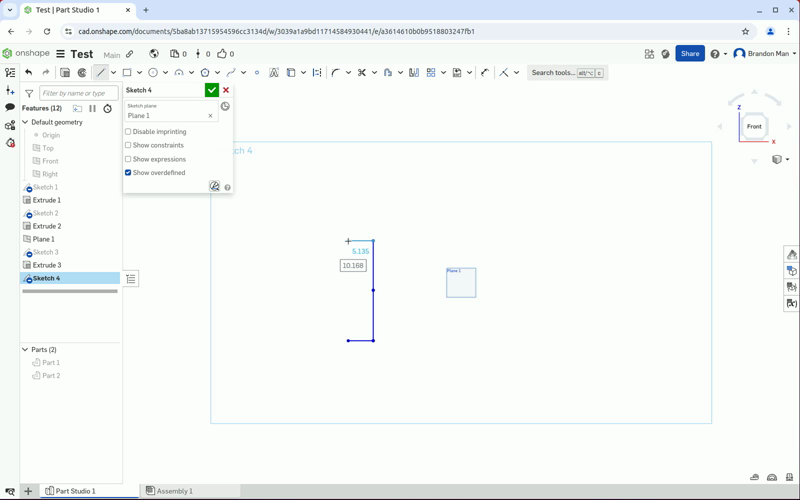
click(348, 240)
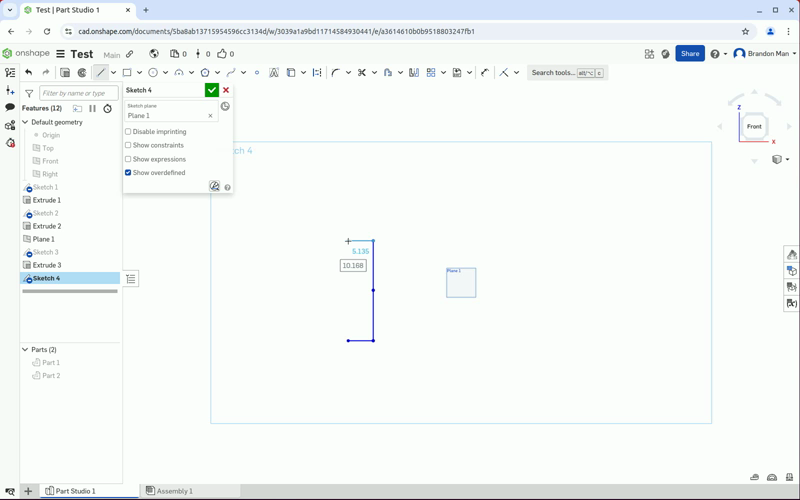
key_up(shift)
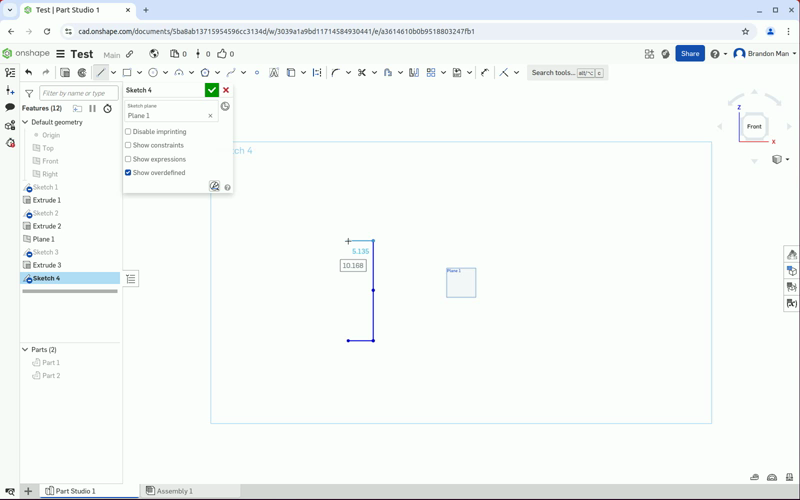
key_down(shift)
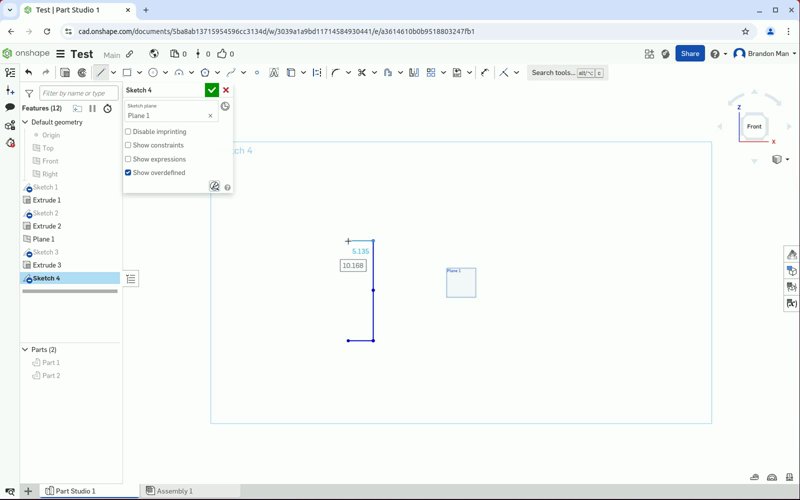
mouse_move(348, 340)
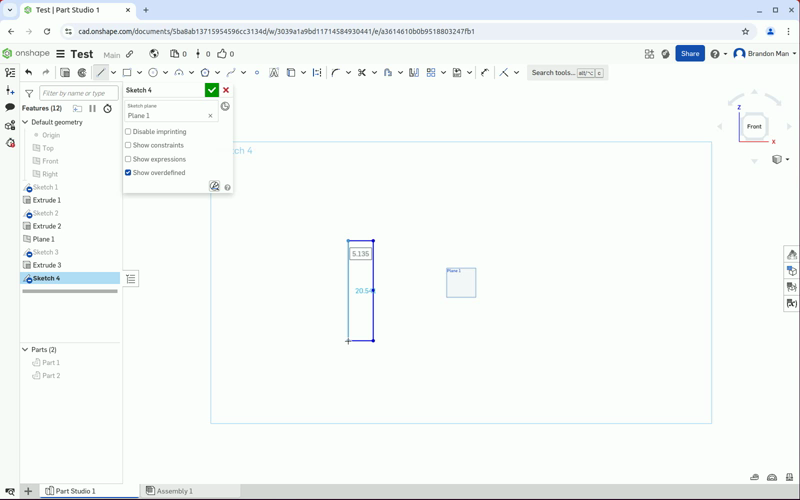
key_up(shift)
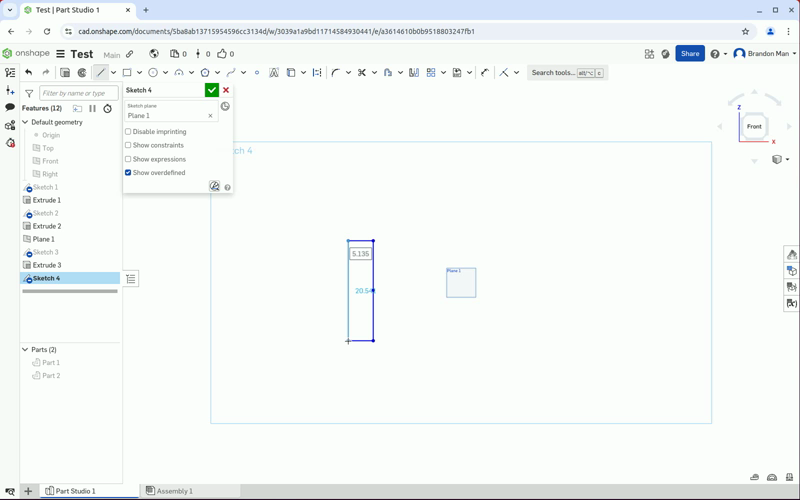
click(348, 340)
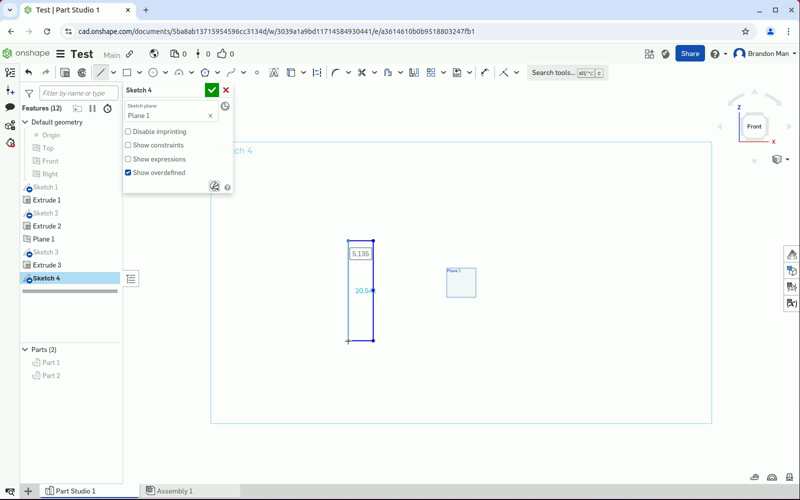
key(esc)
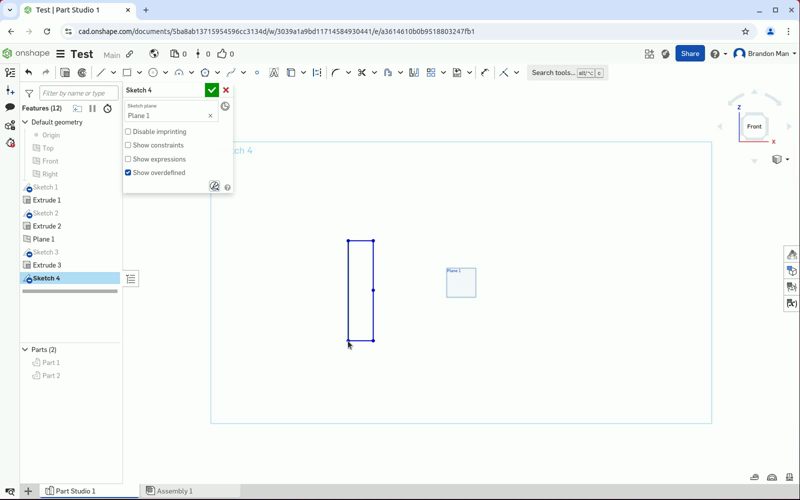
mouse_move(350, 280)
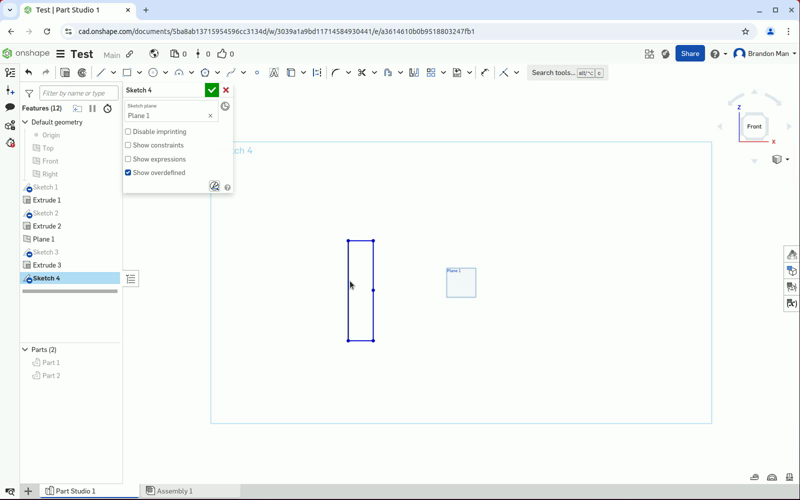
click(350, 280)
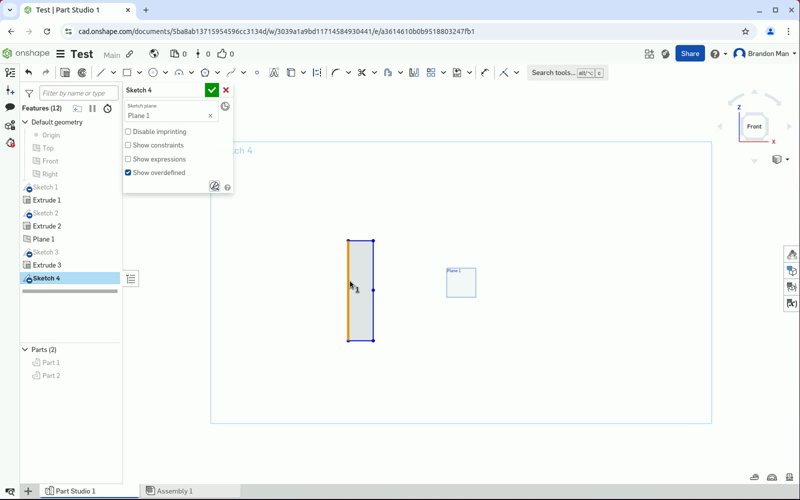
mouse_move(73, 352)
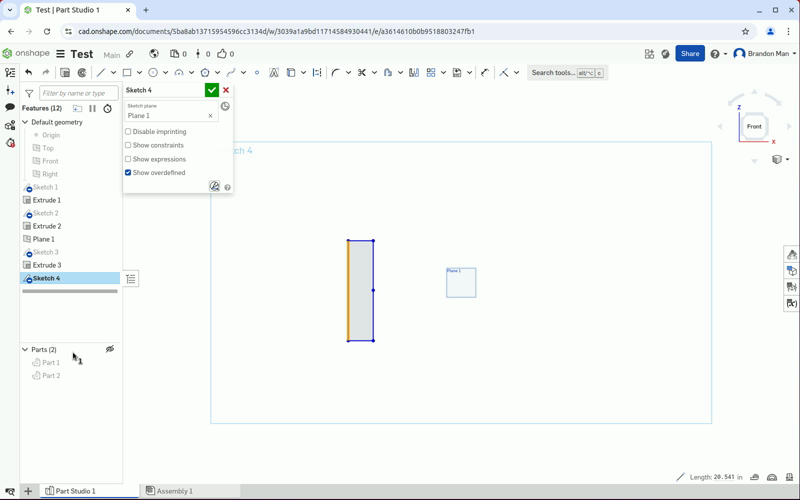
key(shift+y)
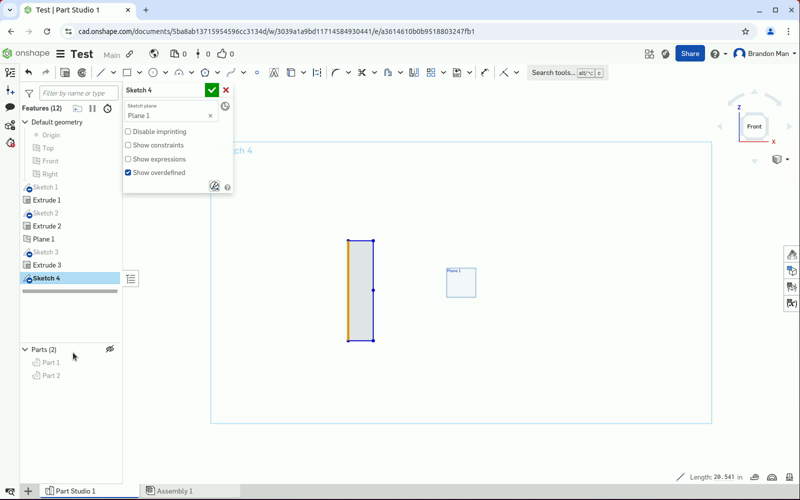
key(shift+e)
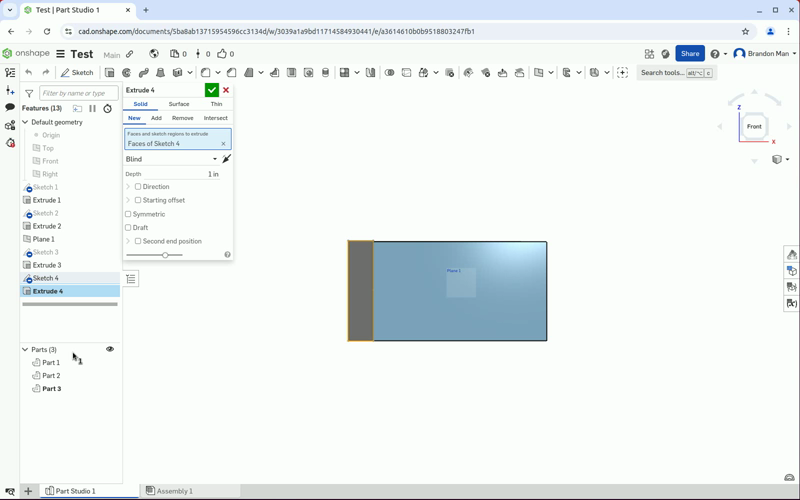
mouse_move(143, 106)
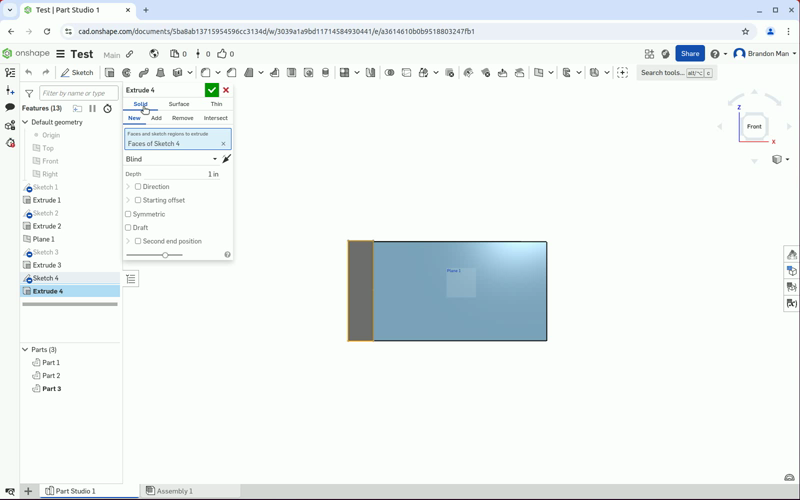
click(143, 106)
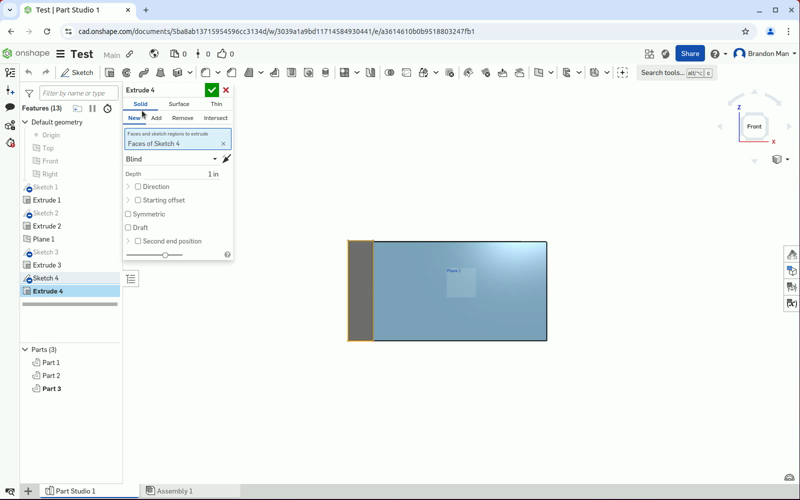
mouse_move(137, 120)
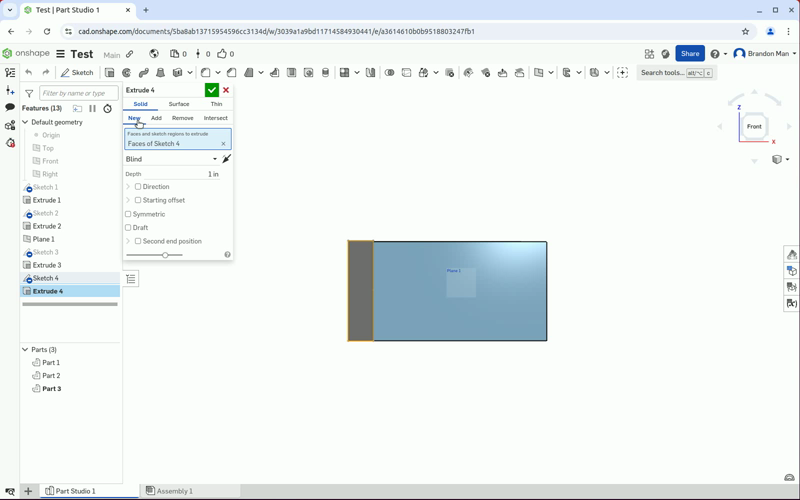
click(137, 120)
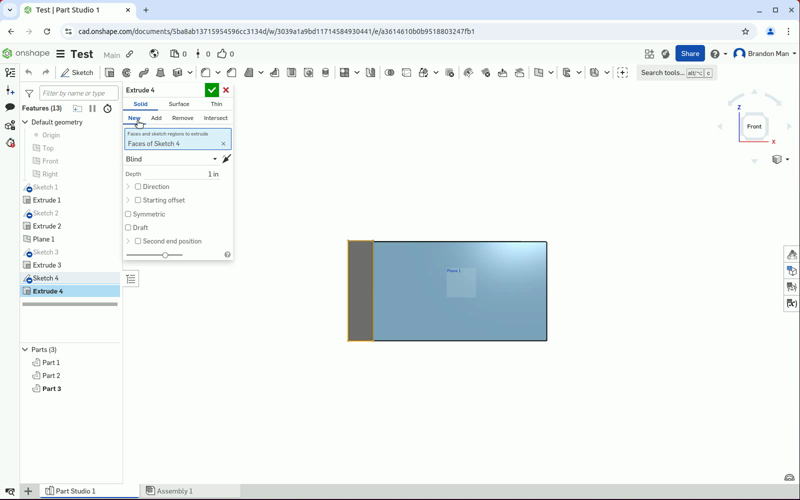
key(tab, 4)
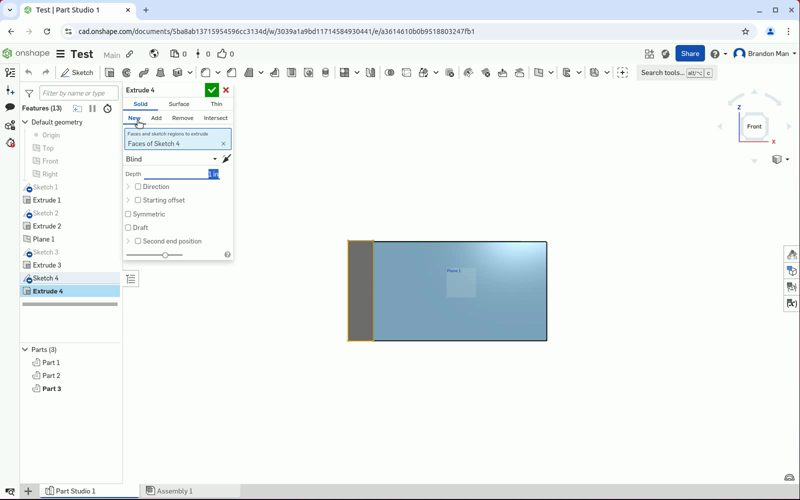
text(-20.46)
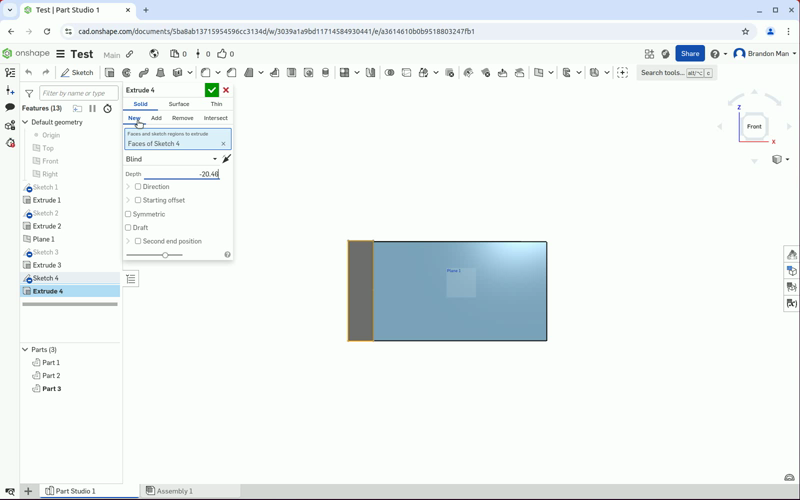
key(enter)
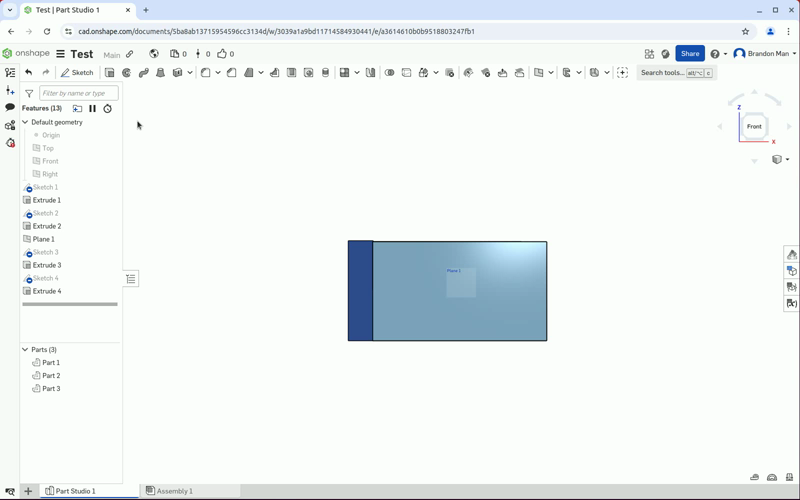
key(shift+h)
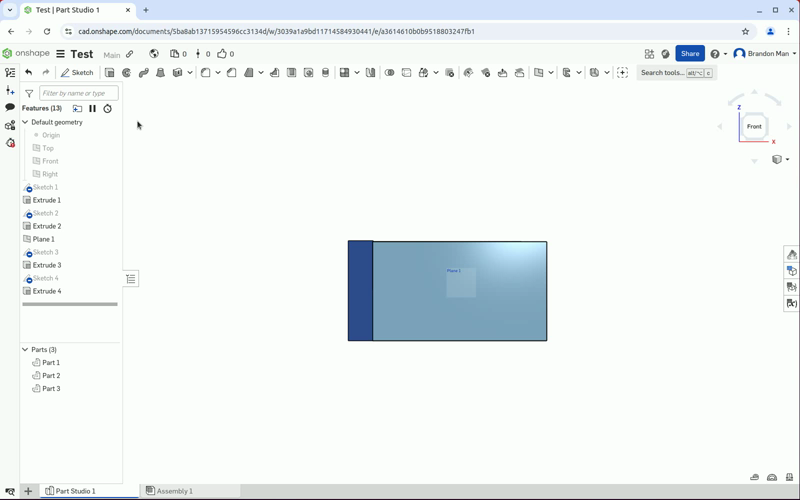
key(shift+h)
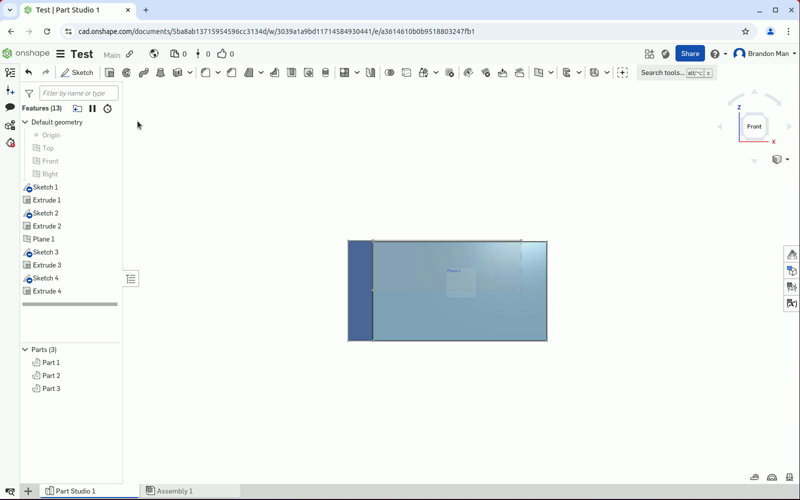
key(shift+7)
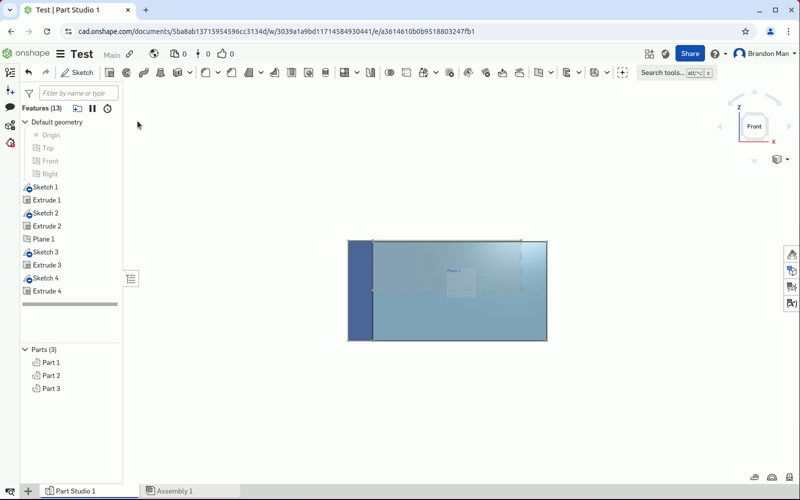
key(left, 2)
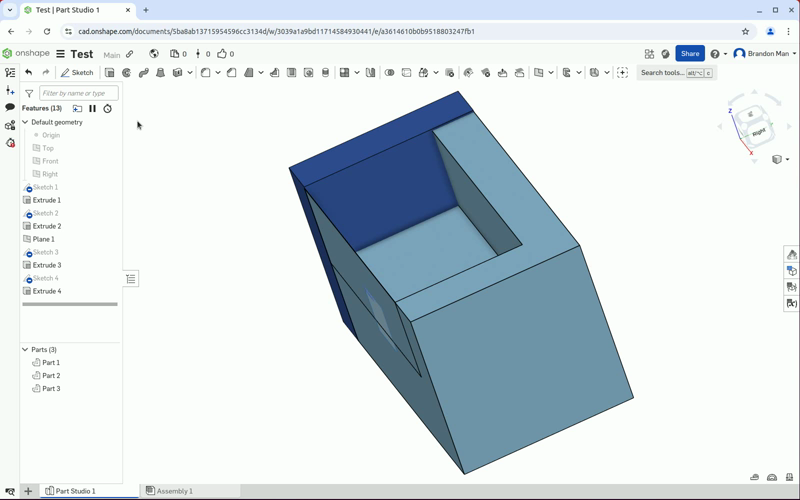
key(down, 2)
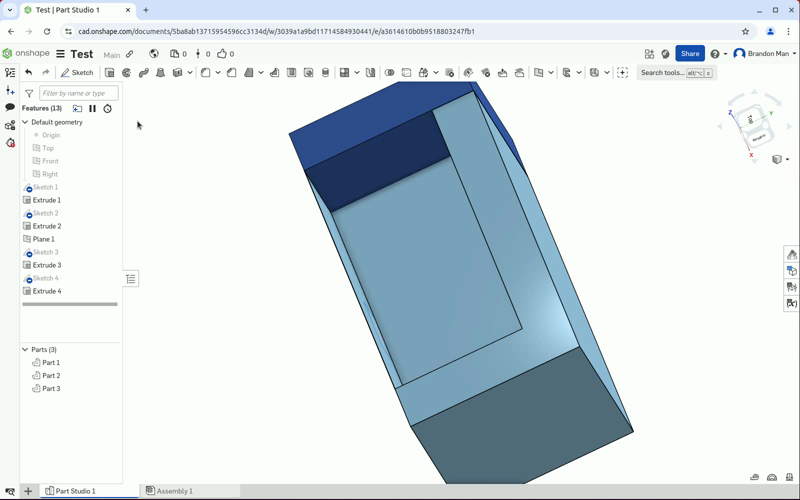
key(up, 2)
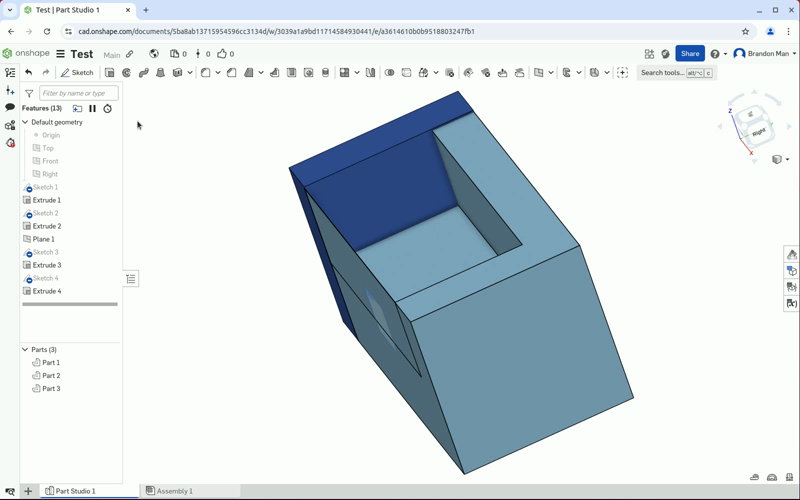
key(right, 2)
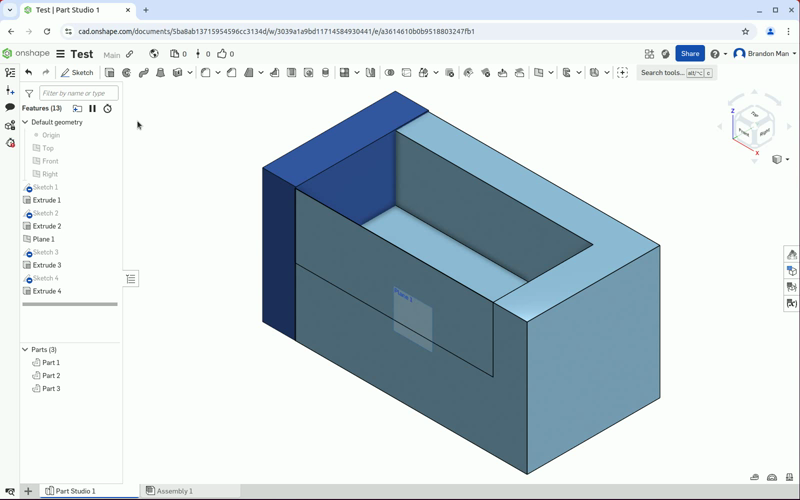
mouse_move(73, 189)
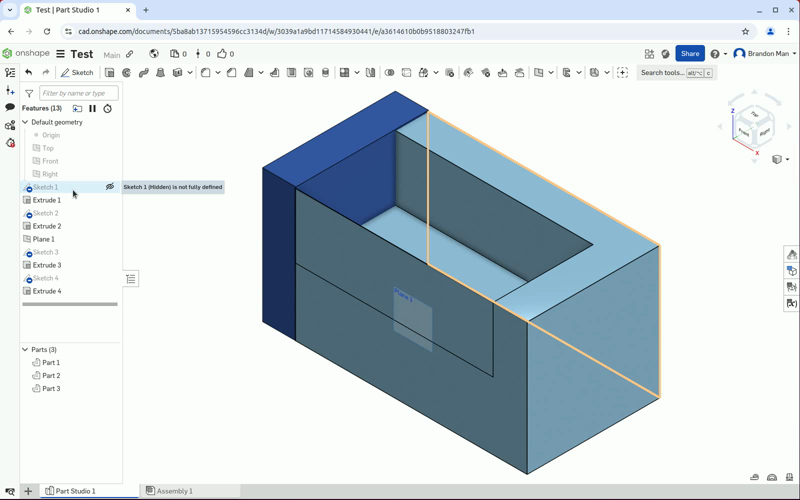
click(73, 189)